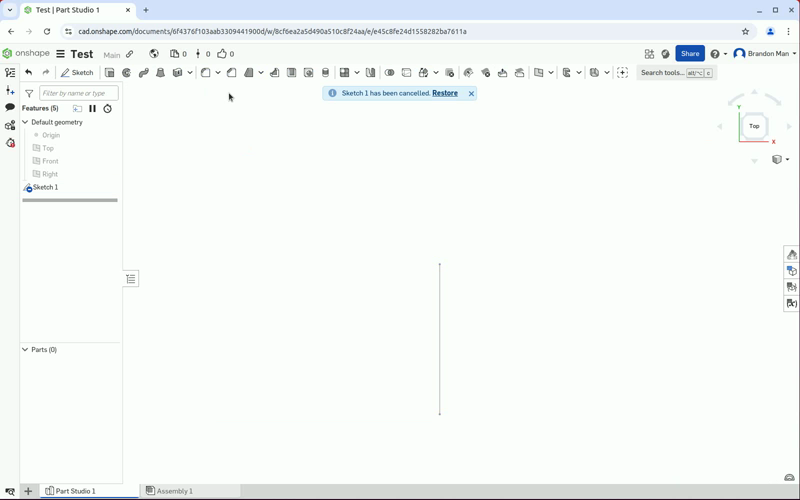
key(shift+h)
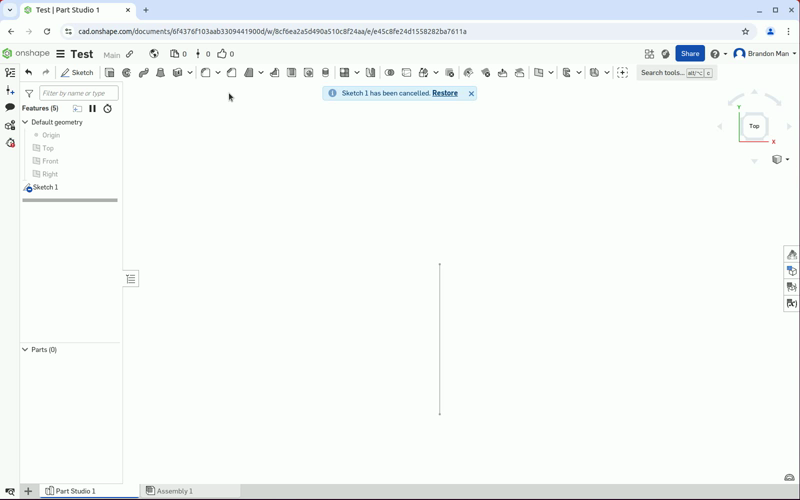
key(shift+s)
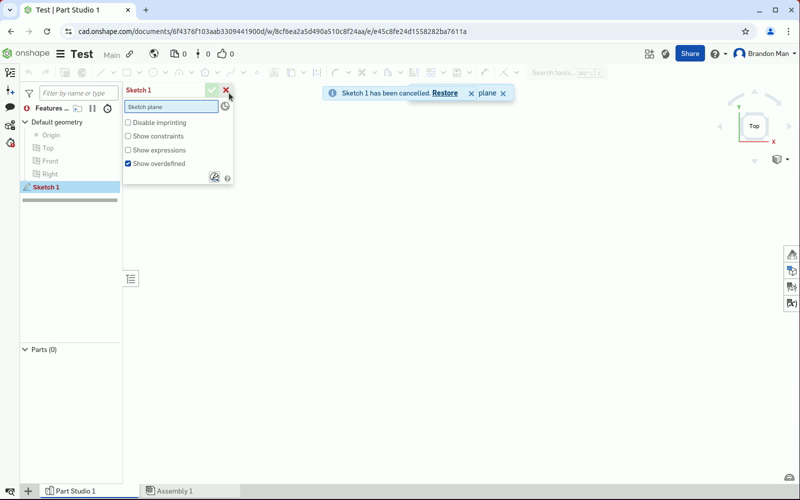
mouse_move(73, 150)
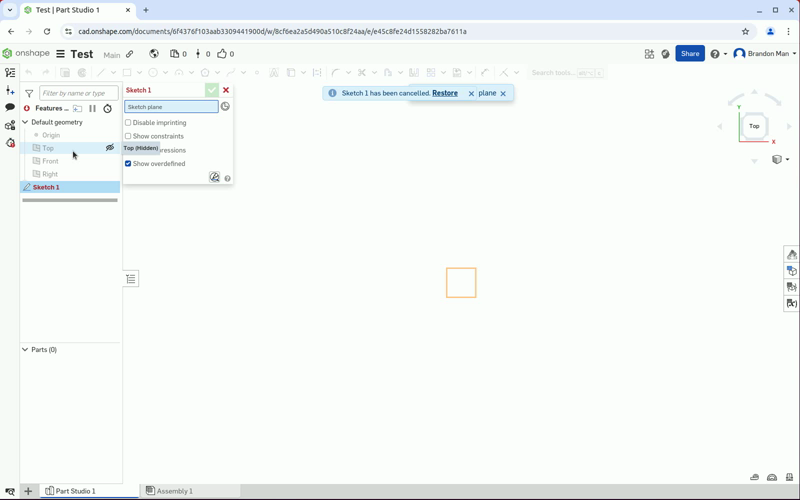
click(73, 150)
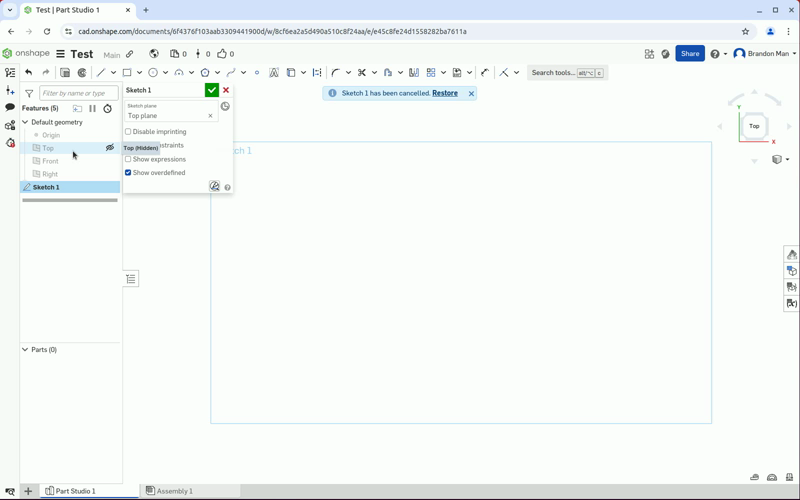
mouse_move(73, 352)
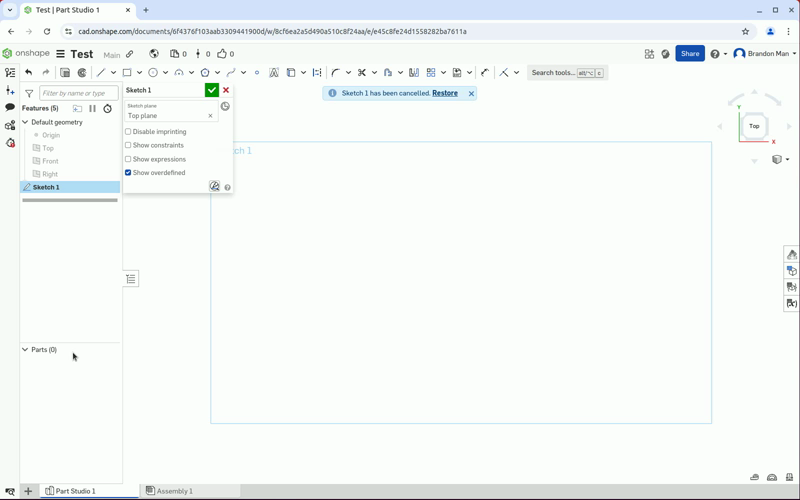
key(y)
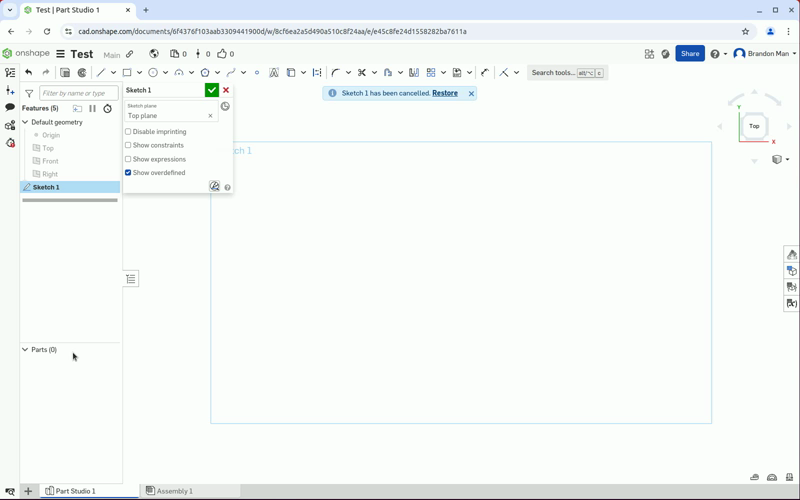
key(c)
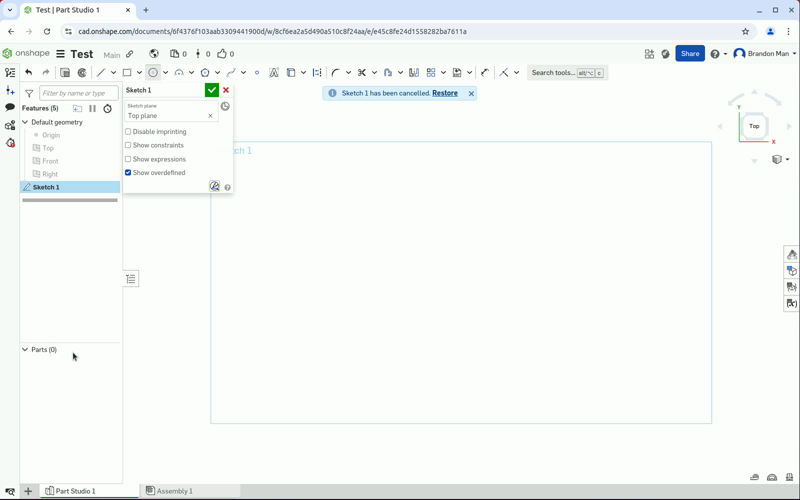
key_down(shift)
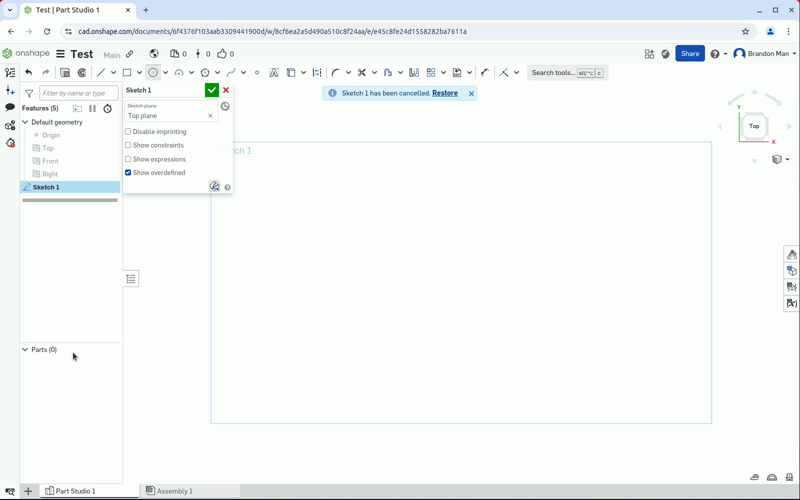
mouse_move(461, 282)
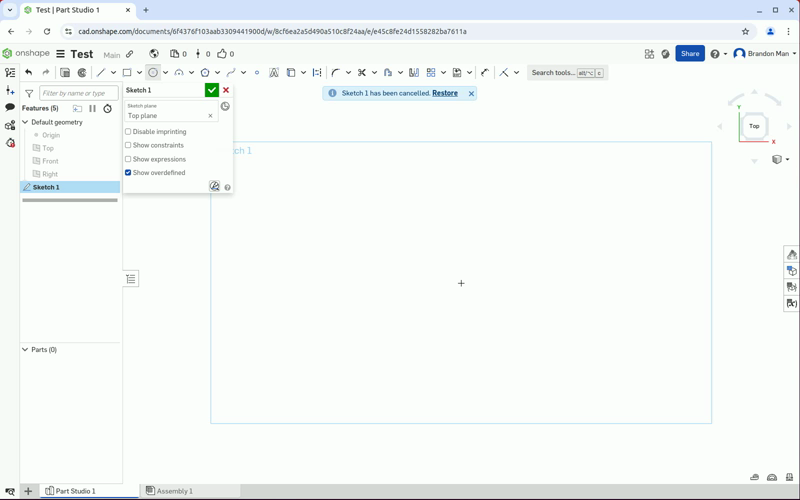
click(461, 282)
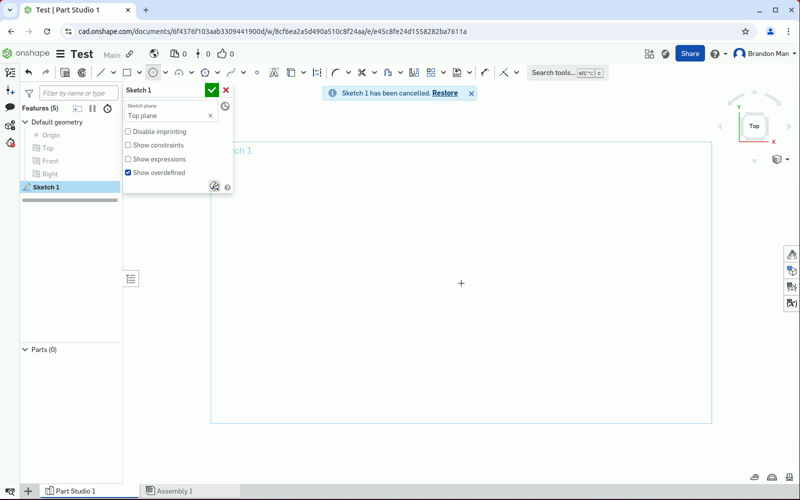
key_up(shift)
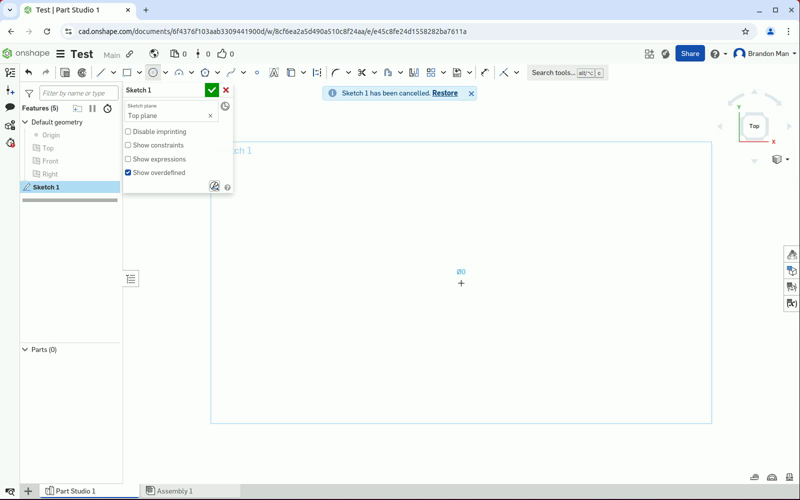
mouse_move(471, 282)
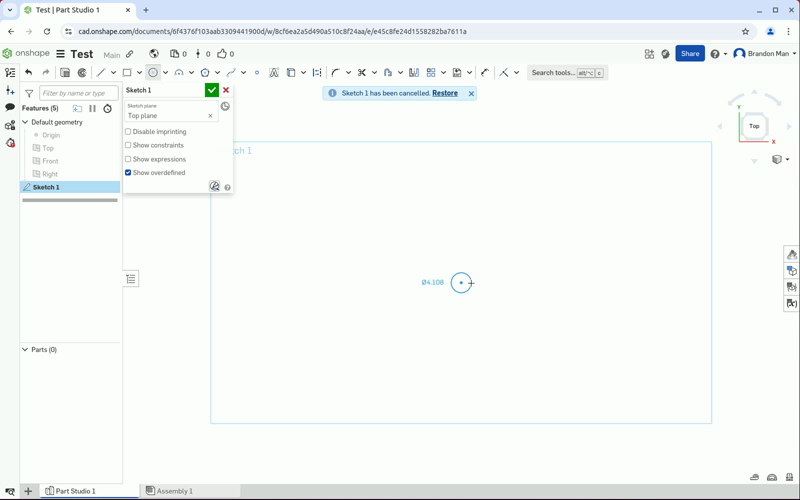
click(471, 282)
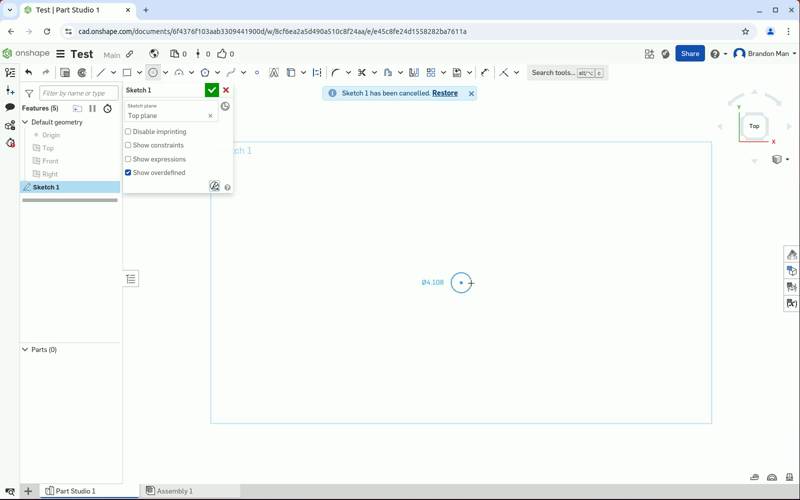
key(esc)
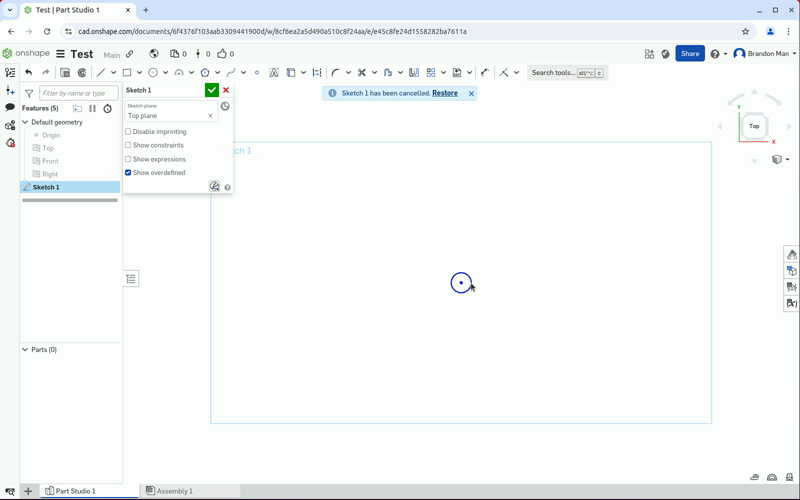
key(c)
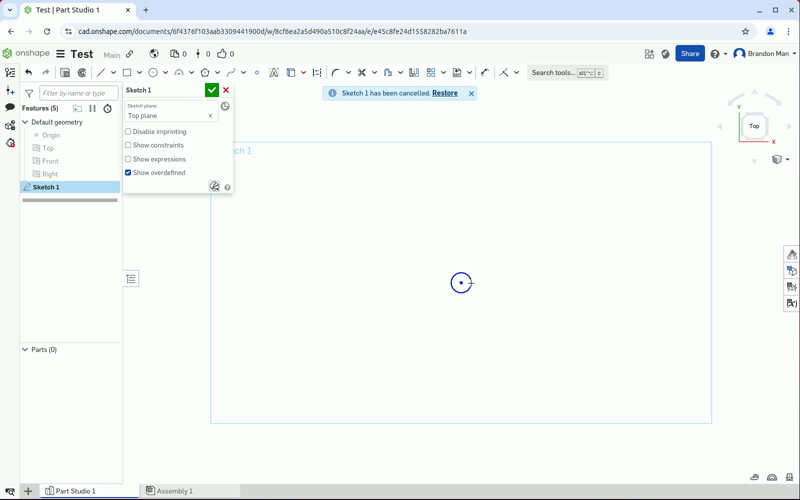
key_down(shift)
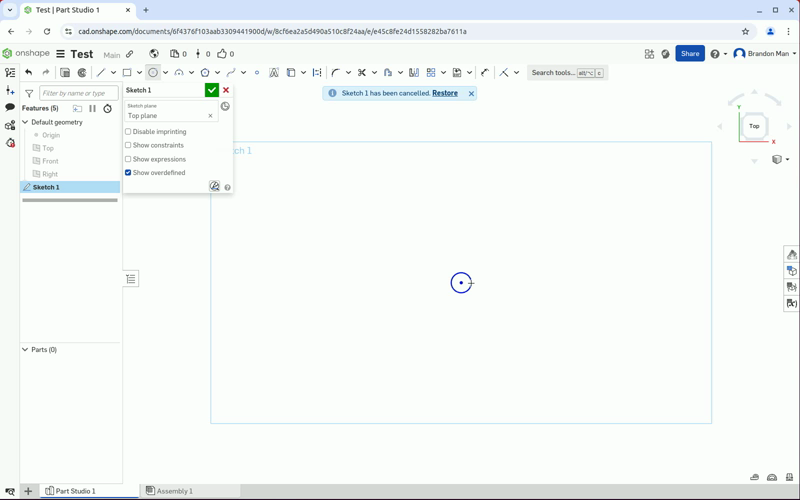
mouse_move(454, 282)
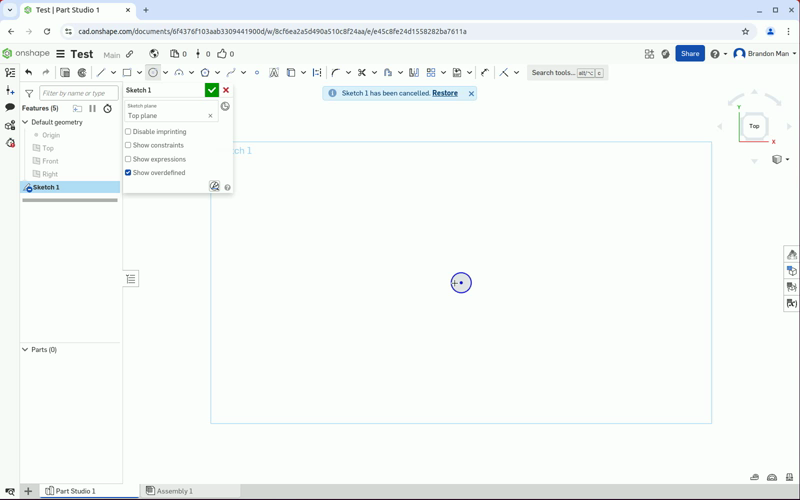
click(454, 282)
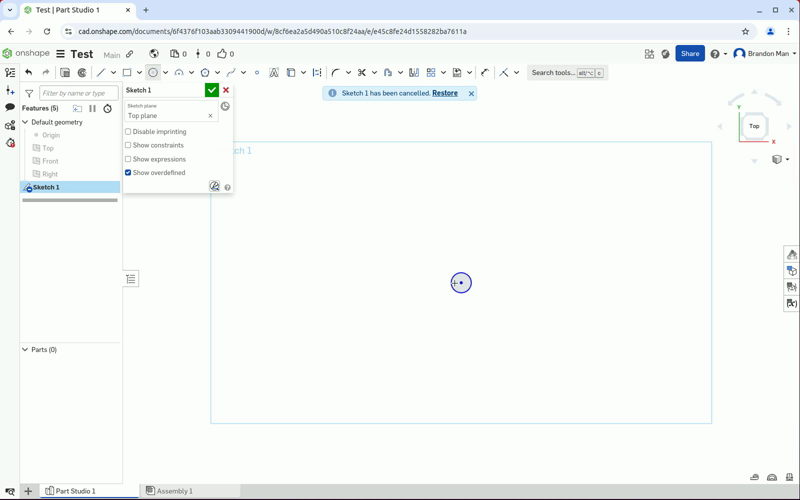
key_up(shift)
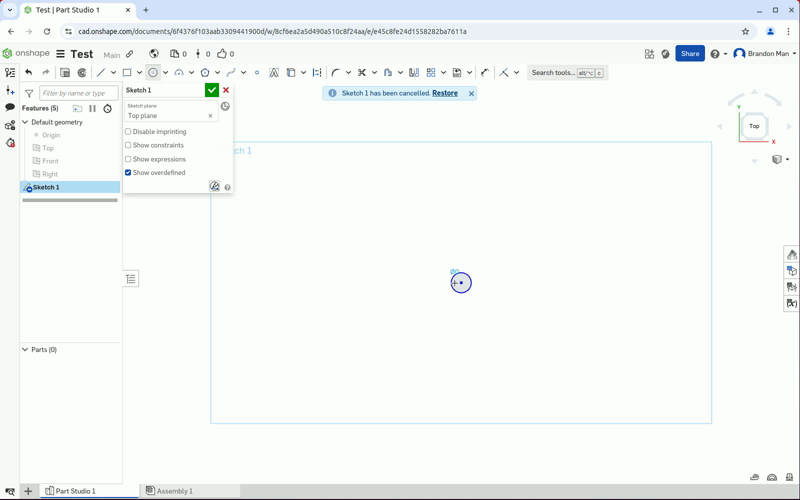
mouse_move(455, 282)
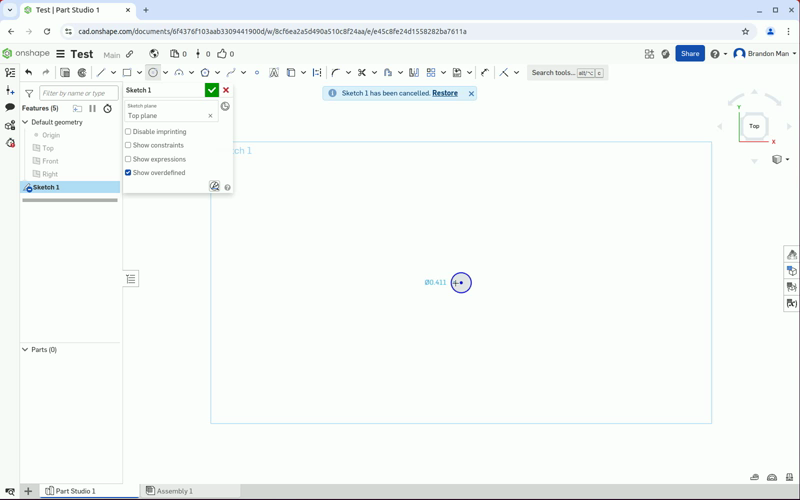
scroll(6)
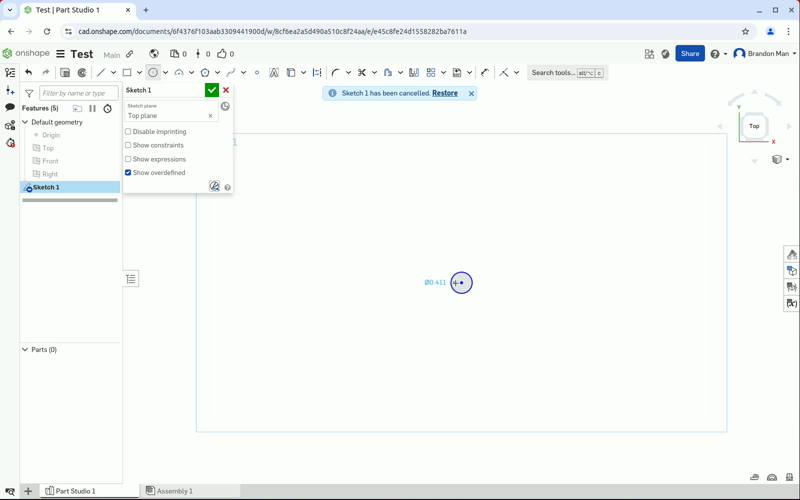
scroll(6)
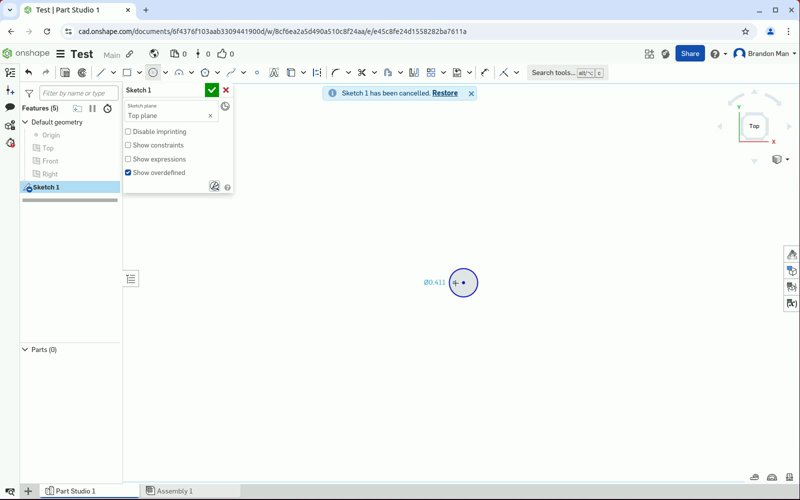
scroll(6)
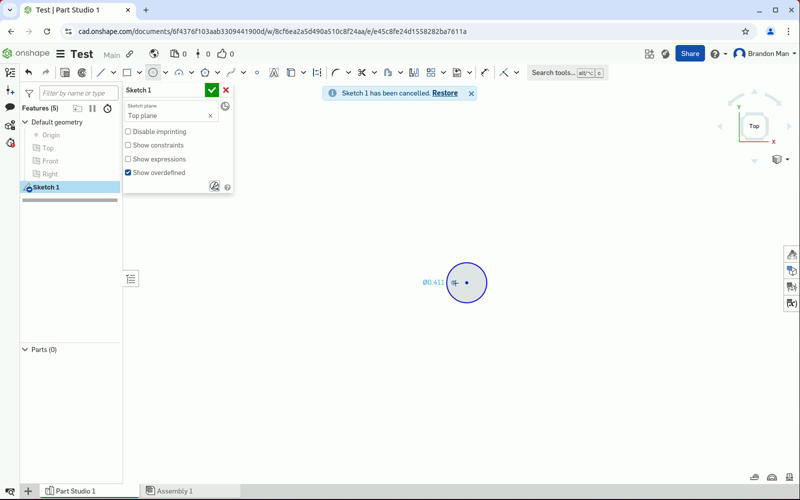
scroll(6)
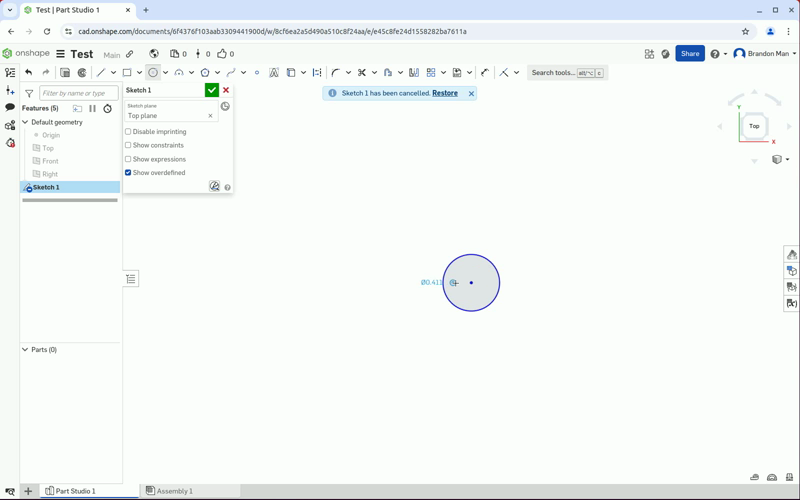
scroll(6)
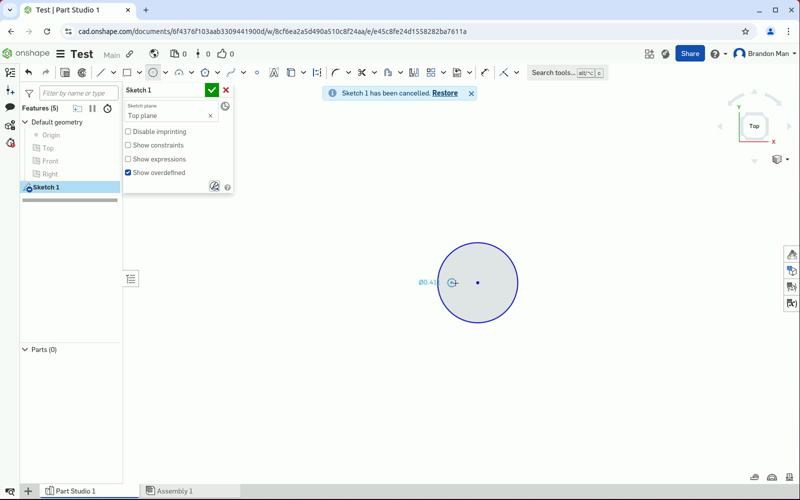
scroll(6)
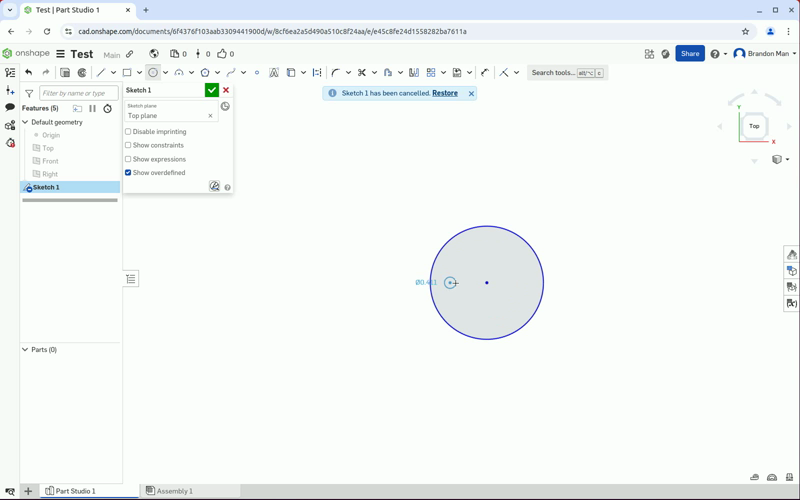
scroll(6)
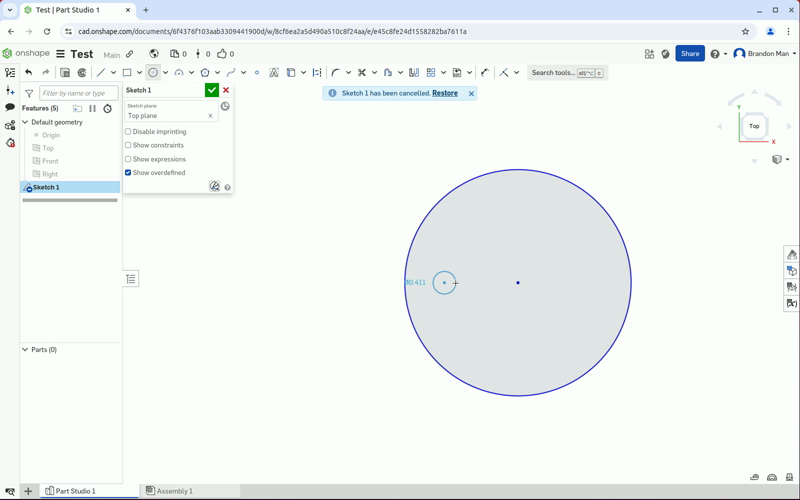
click(455, 282)
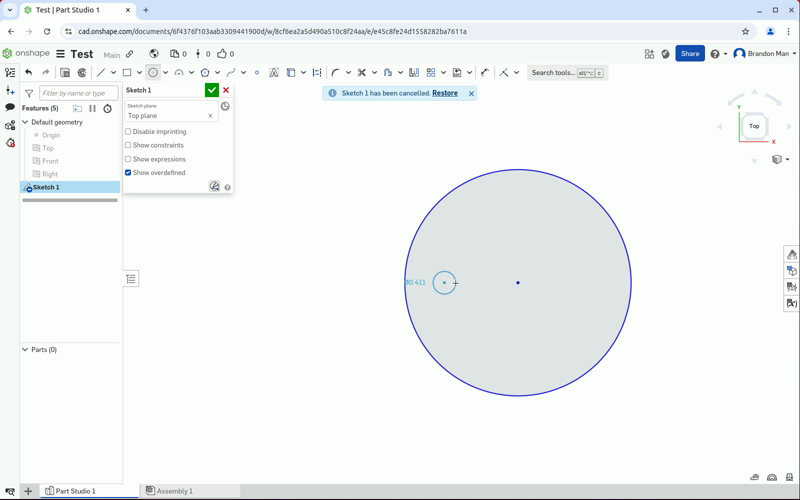
scroll(-6)
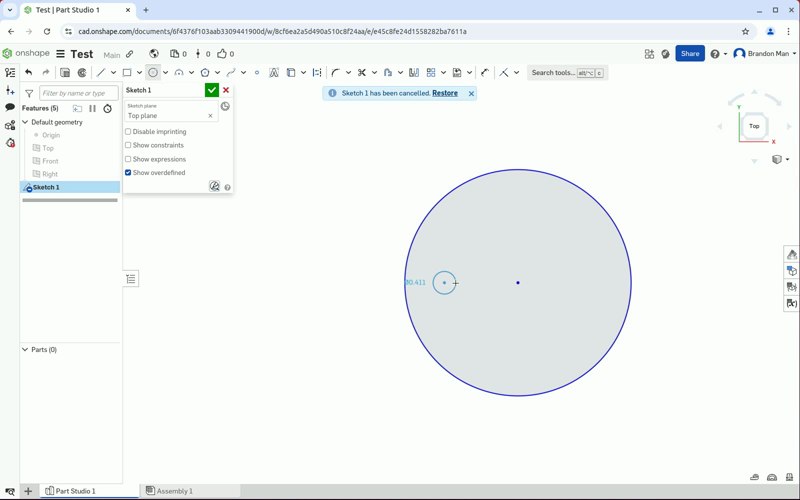
scroll(-6)
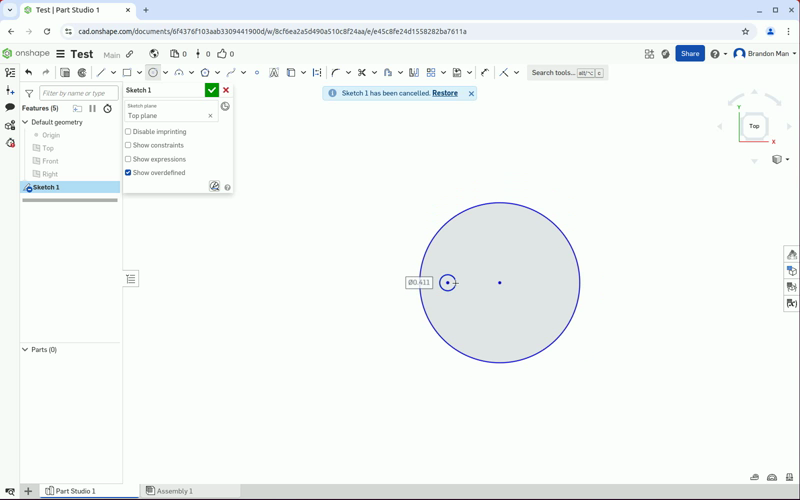
scroll(-6)
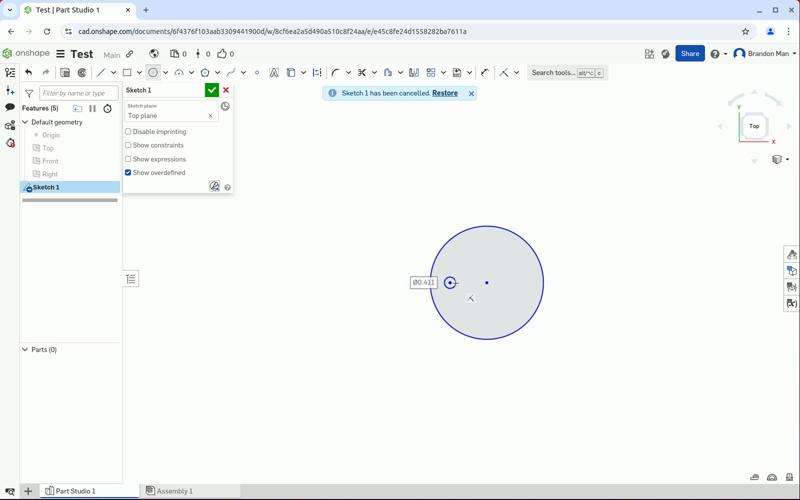
scroll(-6)
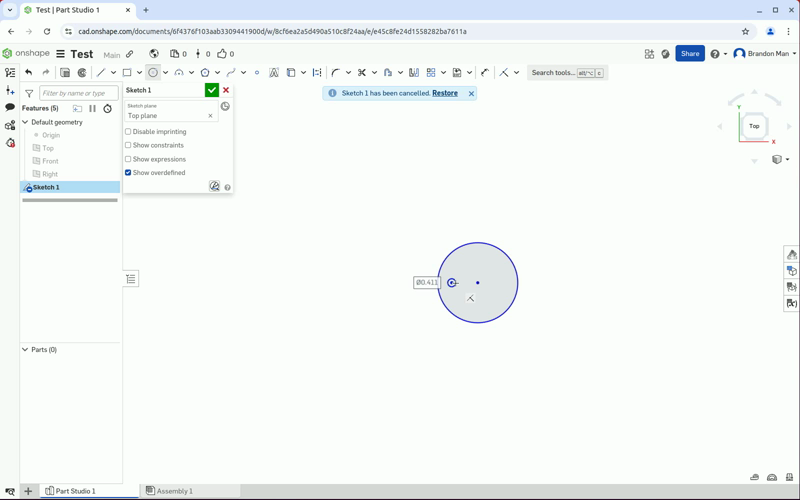
scroll(-6)
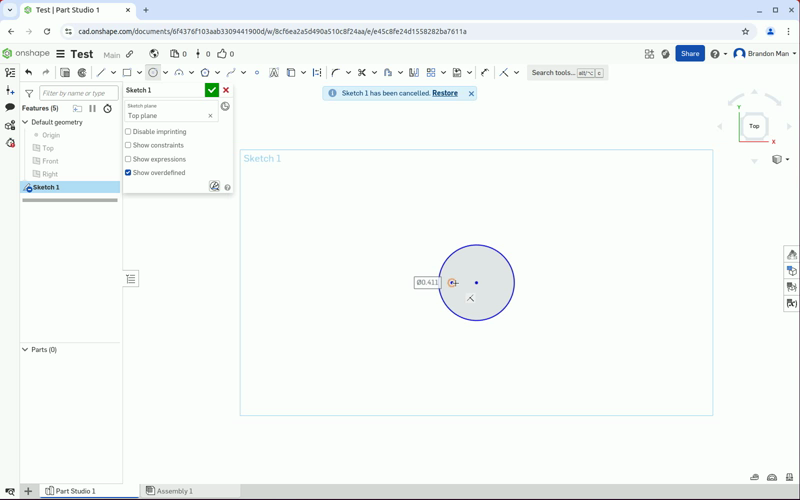
scroll(-6)
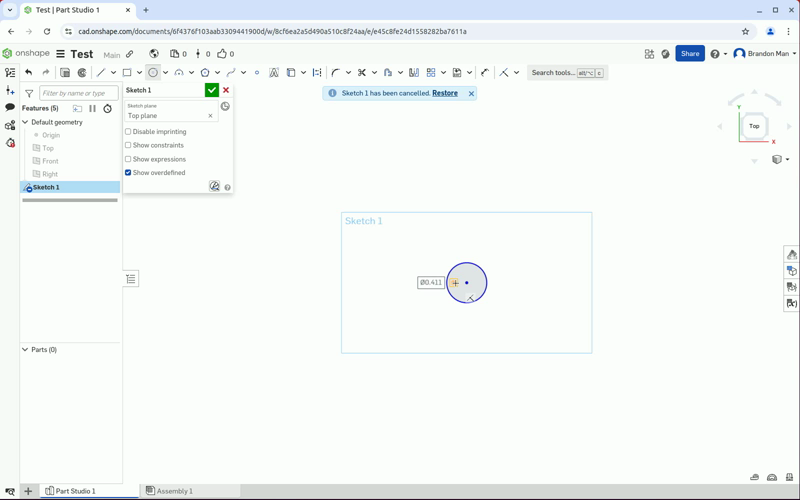
scroll(-6)
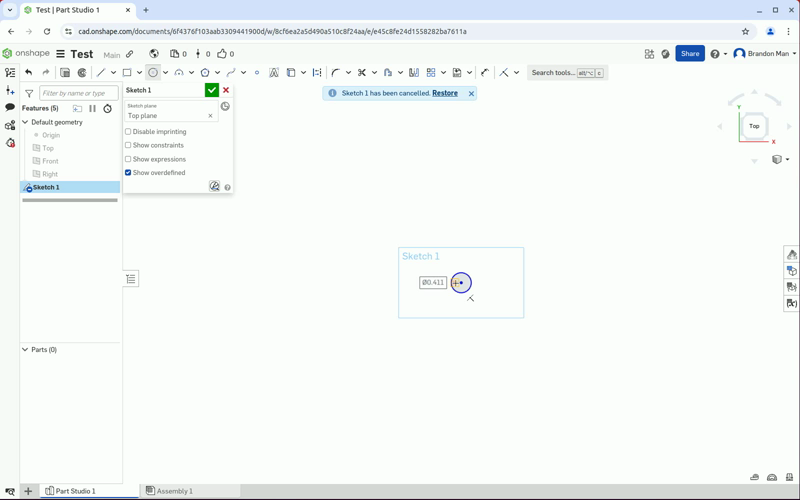
key(esc)
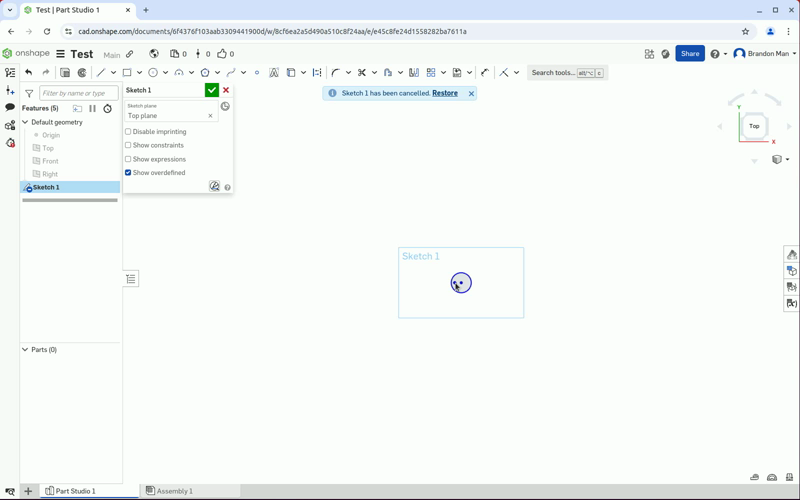
key(c)
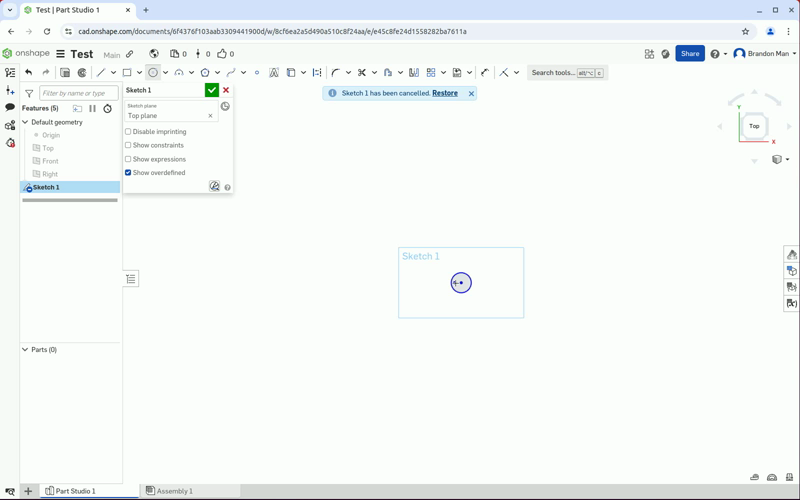
key_down(shift)
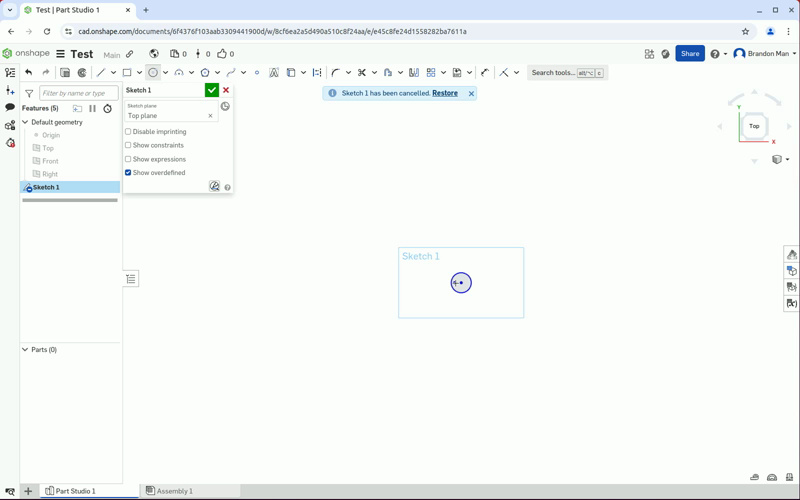
mouse_move(461, 282)
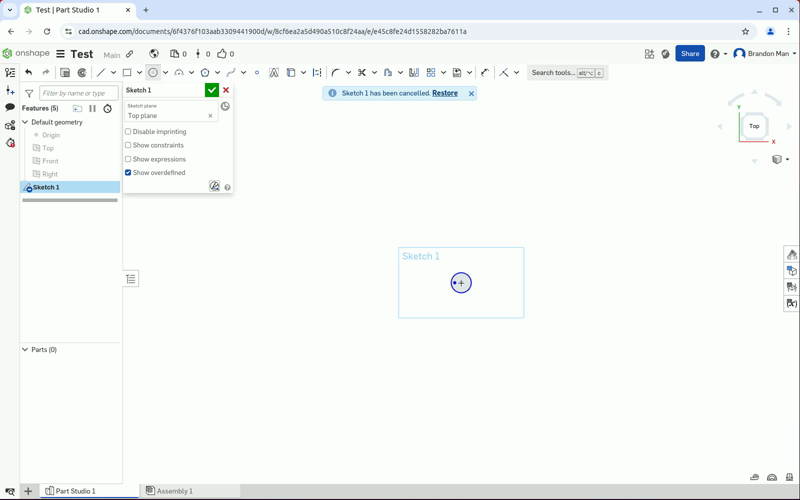
click(461, 282)
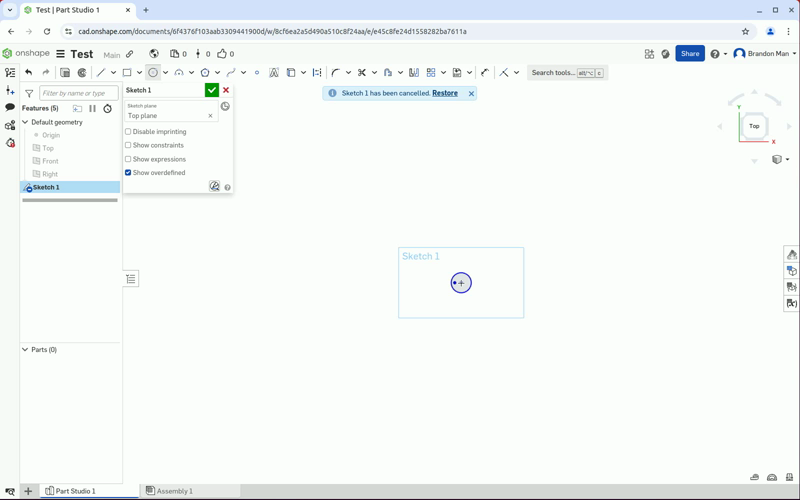
key_up(shift)
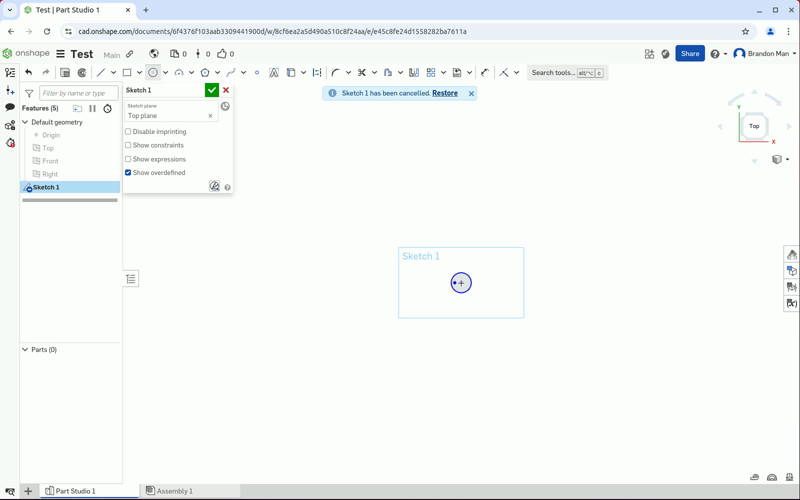
mouse_move(466, 282)
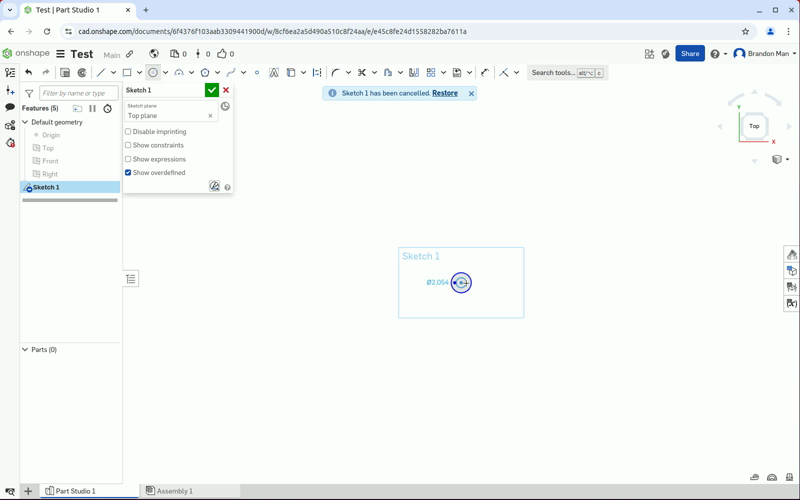
click(466, 282)
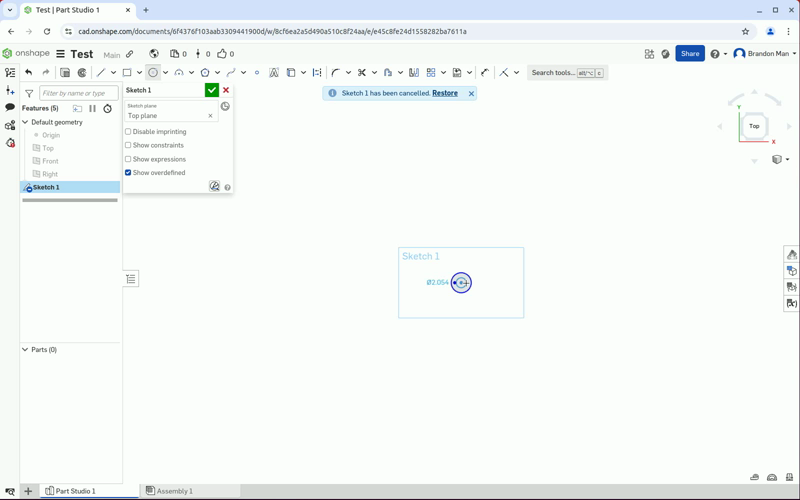
key(esc)
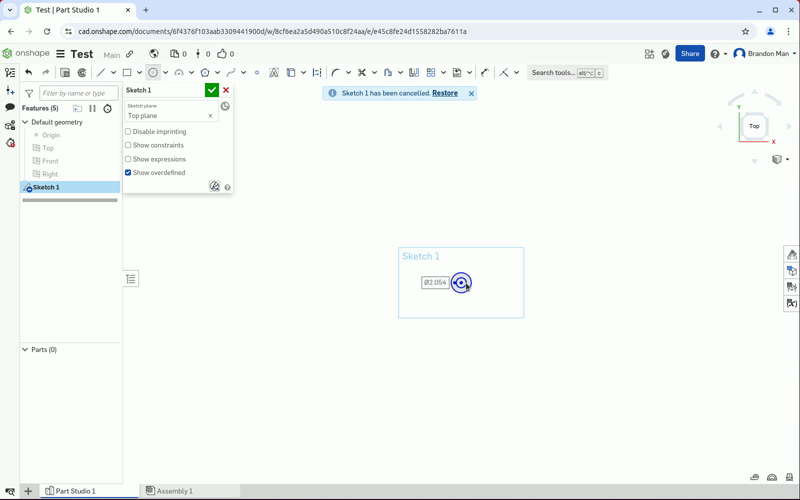
key(c)
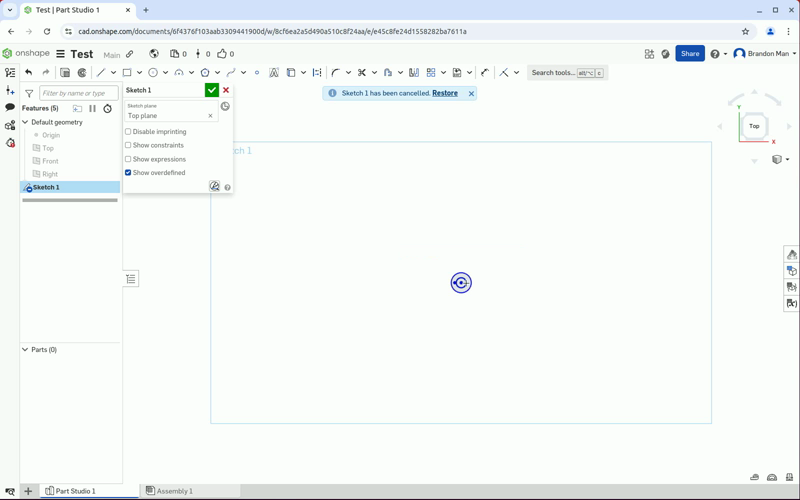
key_down(shift)
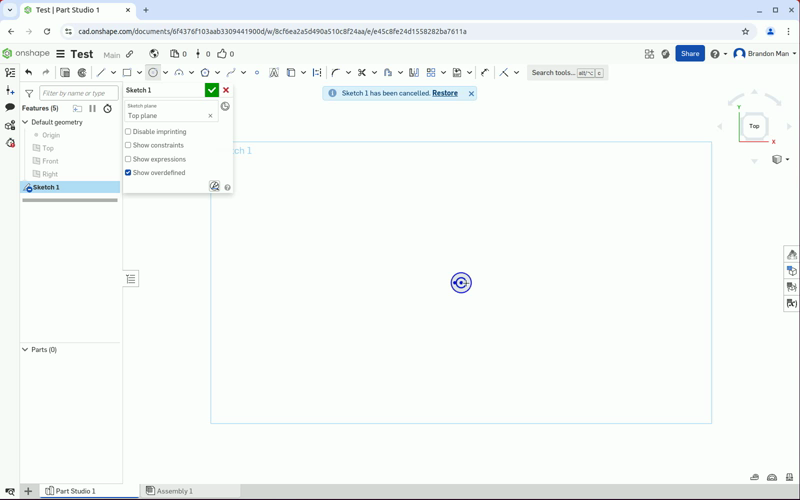
mouse_move(461, 289)
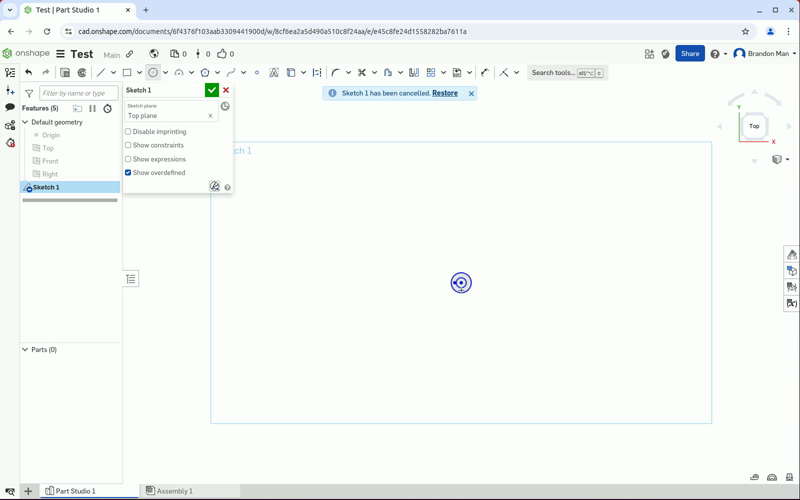
click(461, 289)
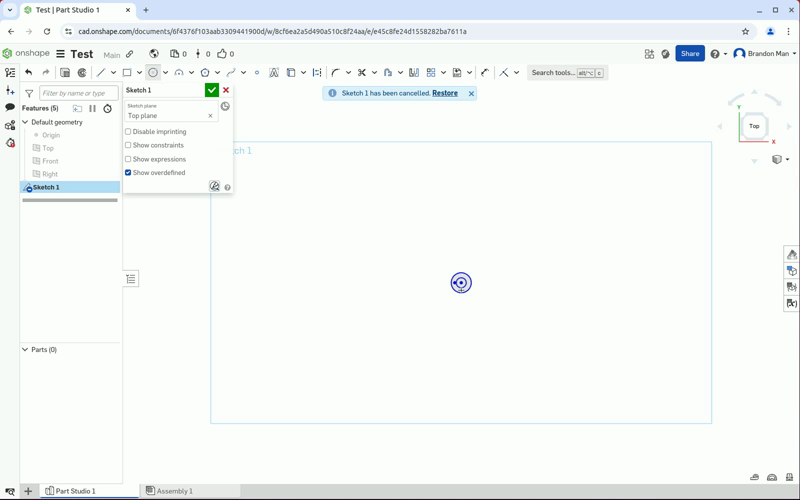
key_up(shift)
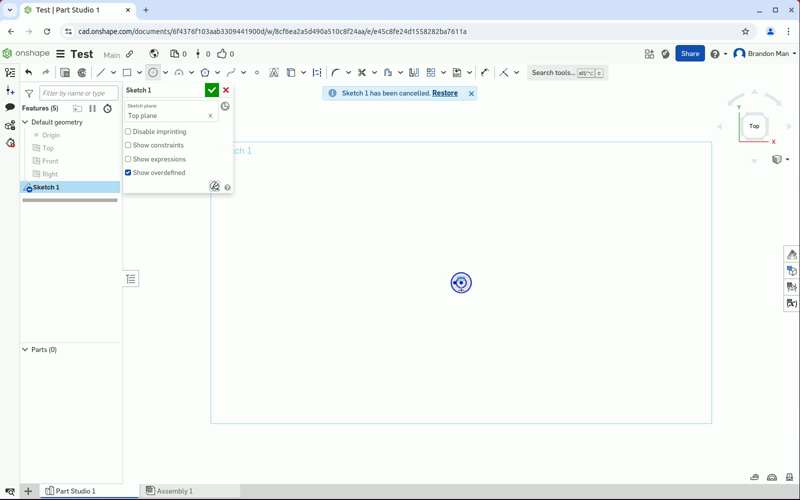
mouse_move(462, 289)
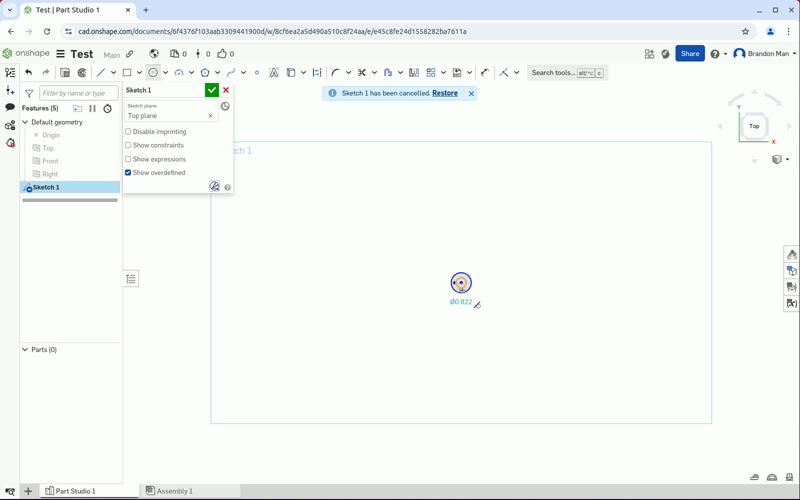
scroll(6)
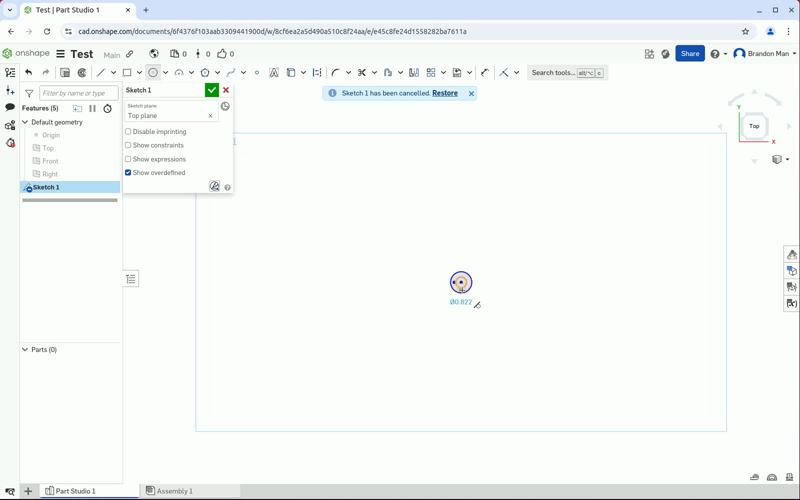
scroll(6)
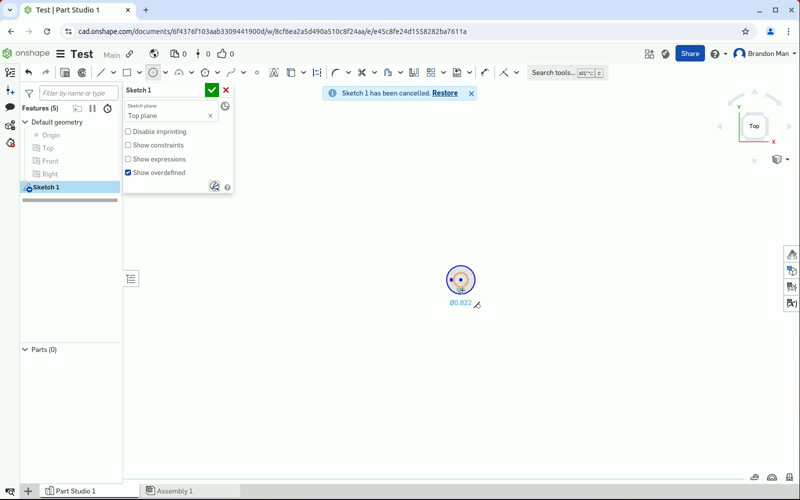
scroll(6)
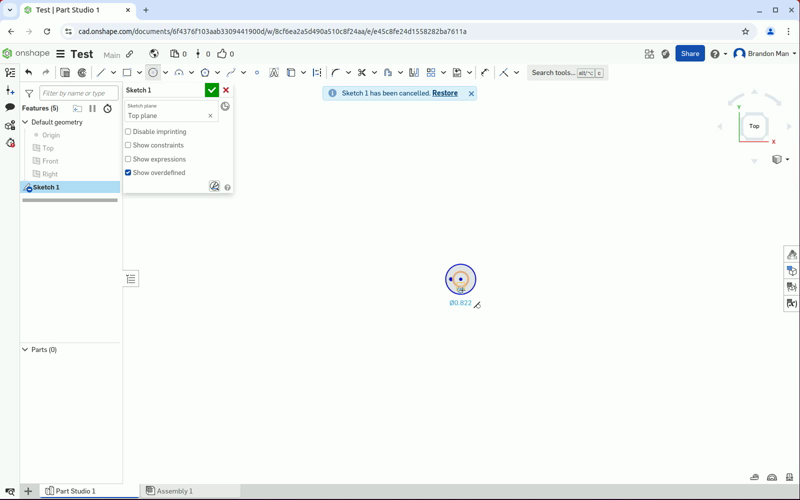
scroll(6)
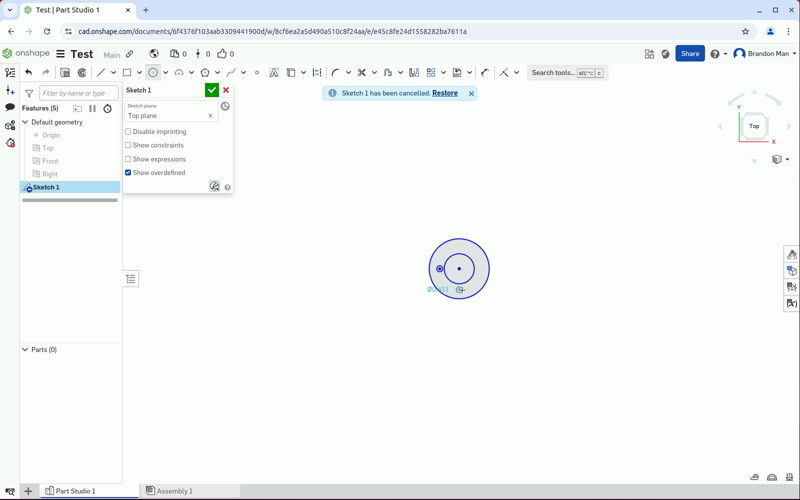
scroll(6)
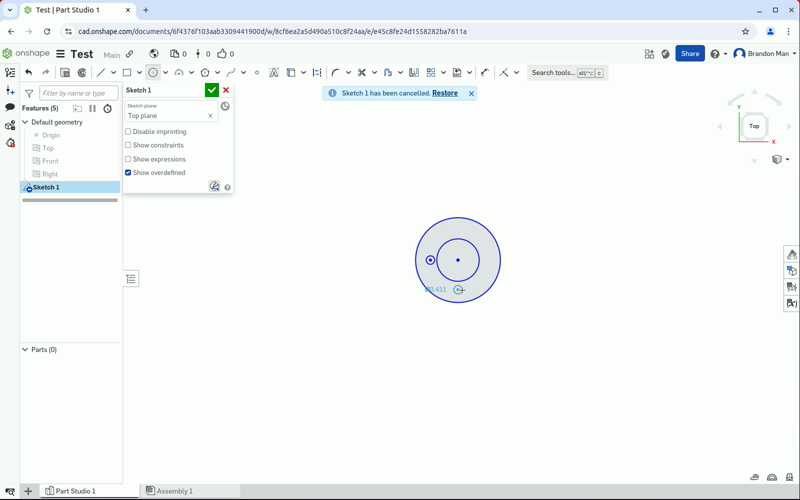
scroll(6)
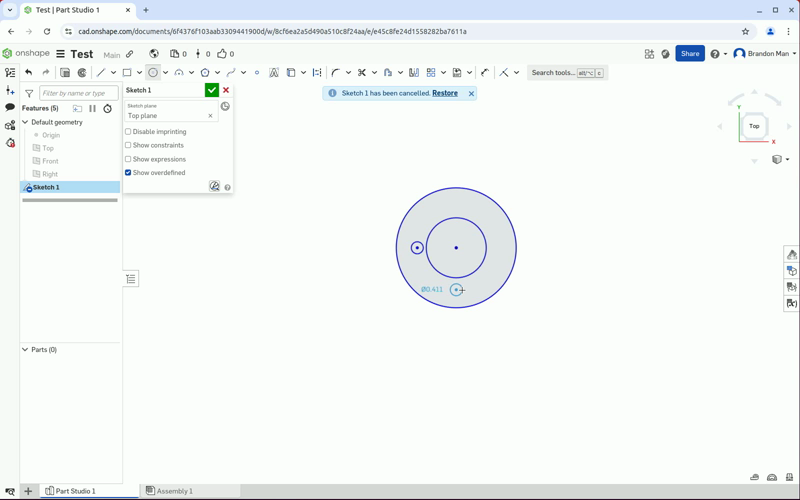
scroll(6)
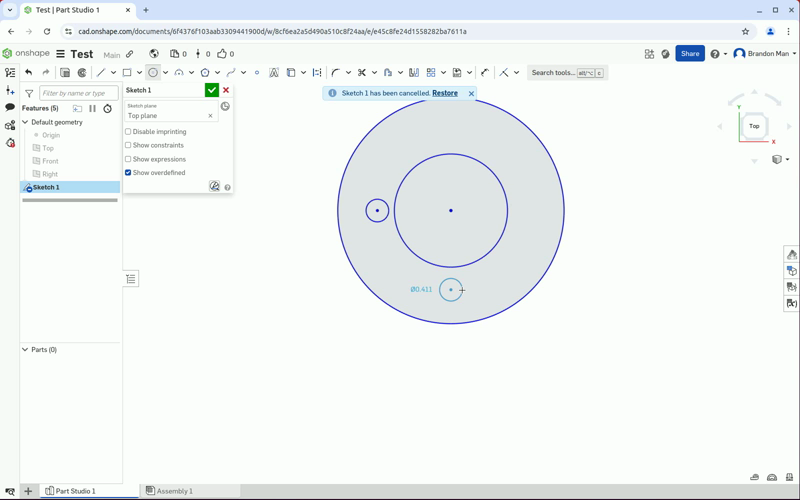
click(462, 289)
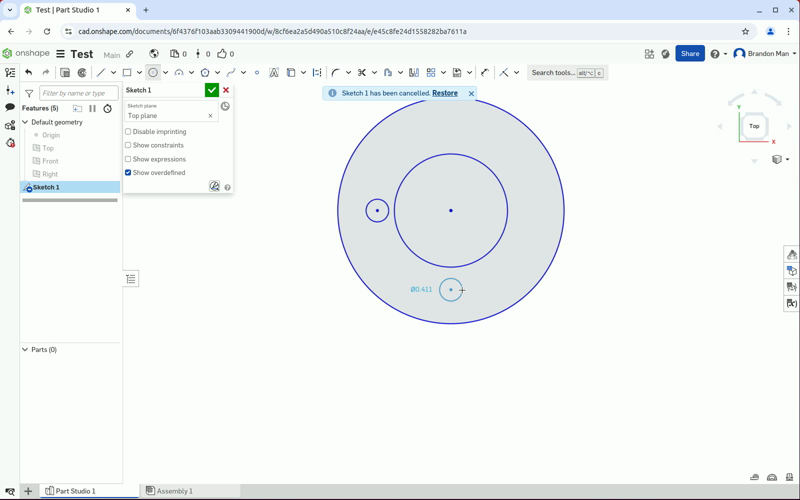
scroll(-6)
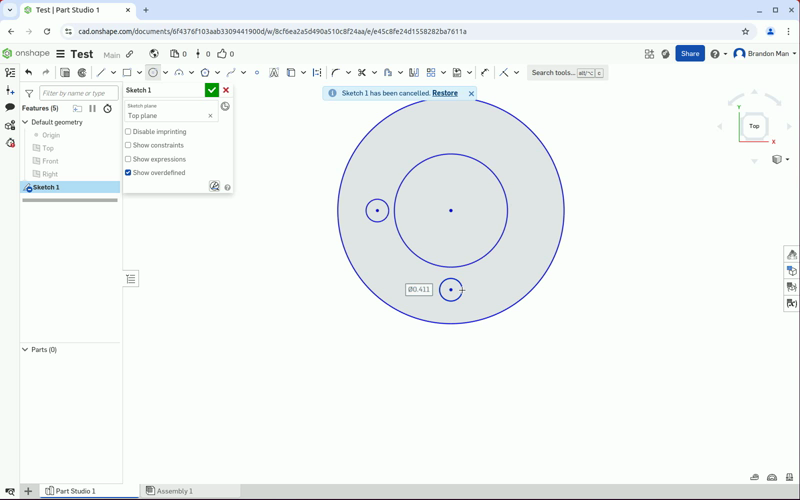
scroll(-6)
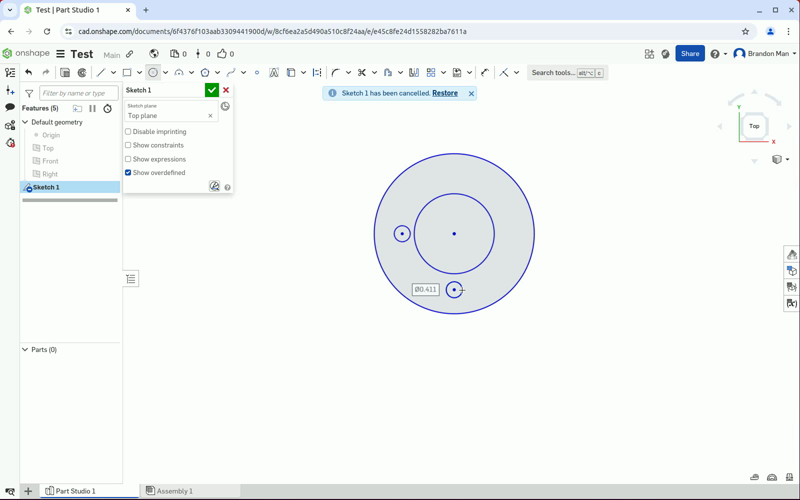
scroll(-6)
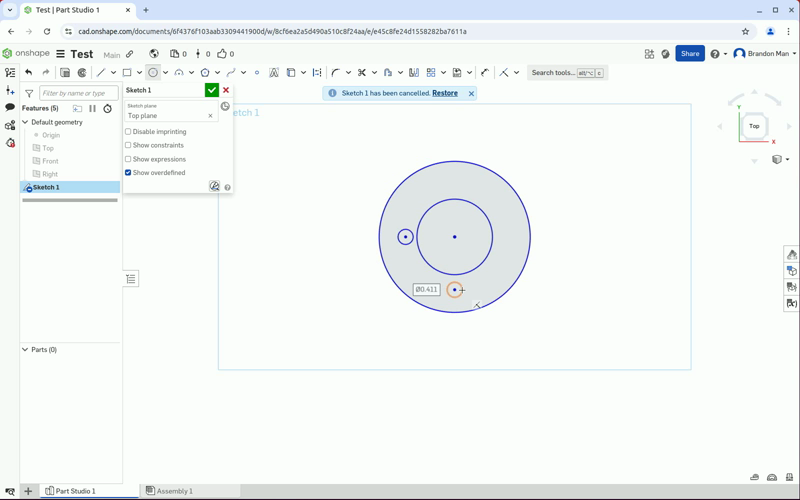
scroll(-6)
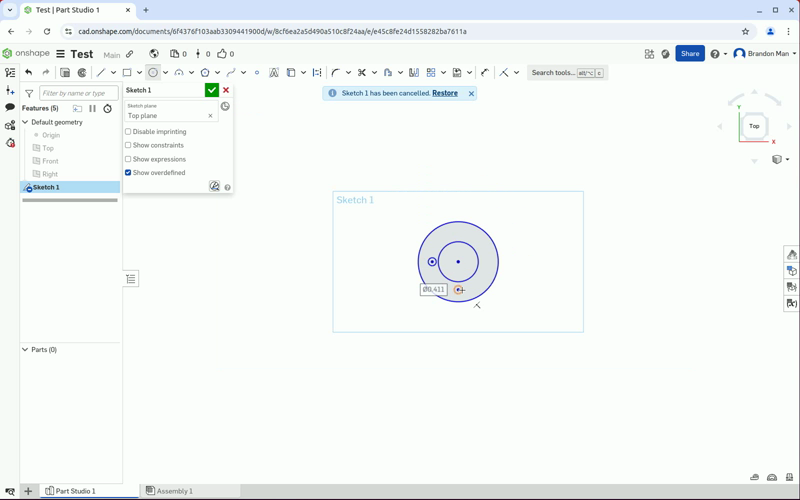
scroll(-6)
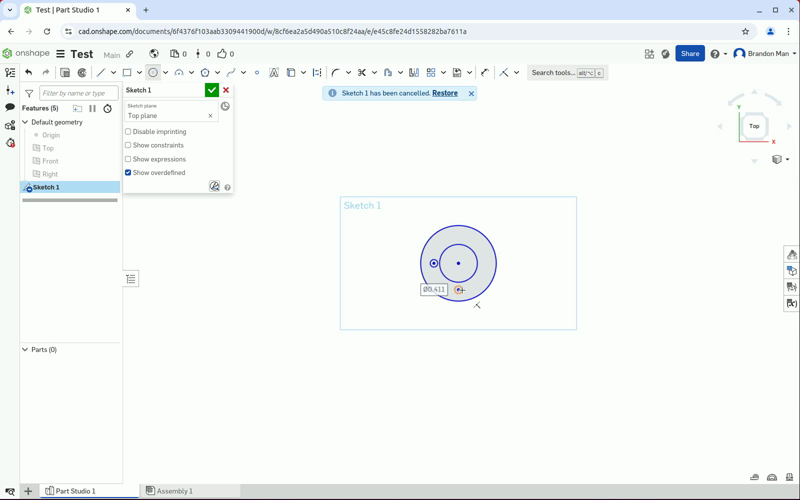
scroll(-6)
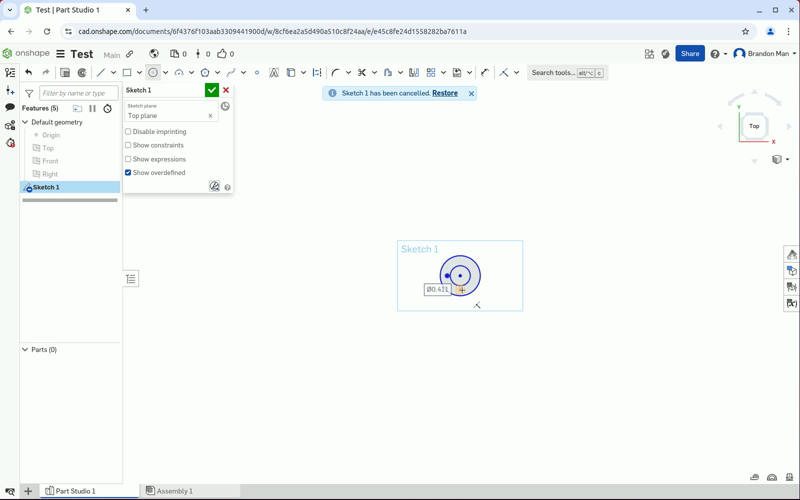
scroll(-6)
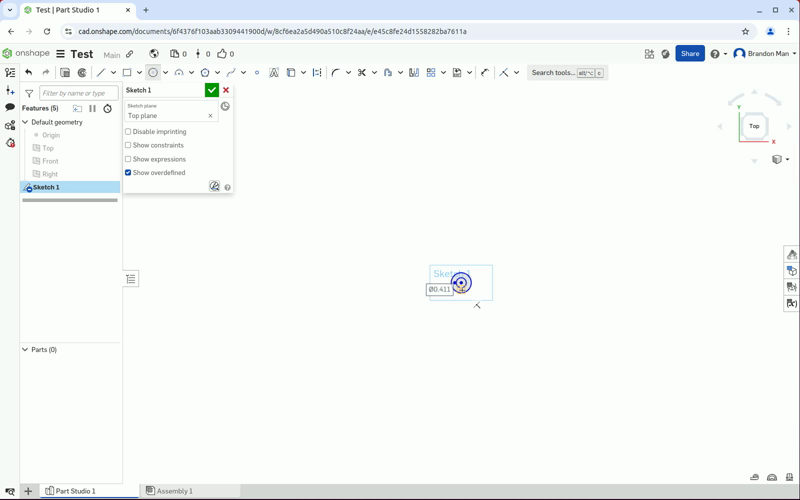
key(esc)
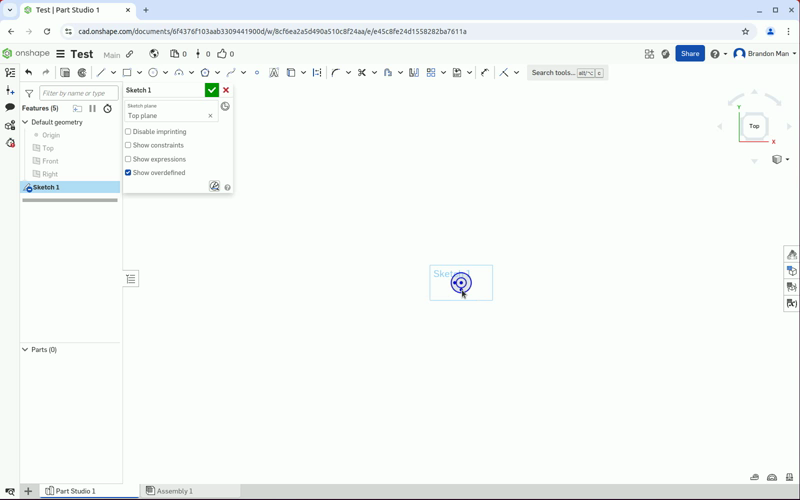
key(c)
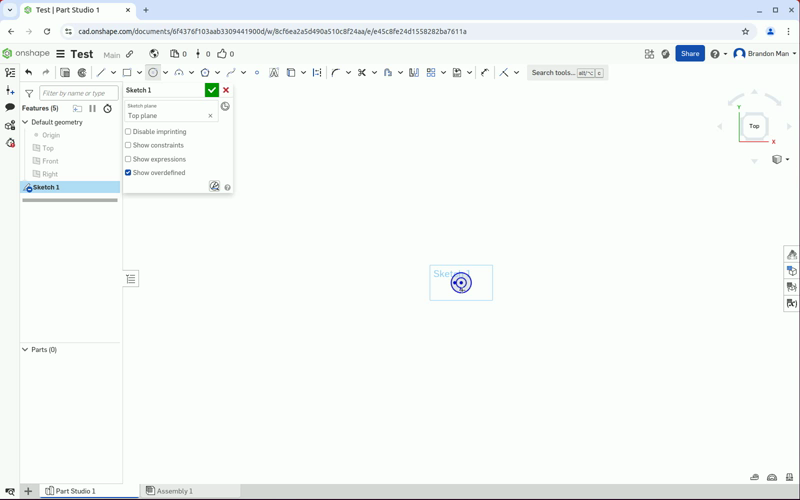
key_down(shift)
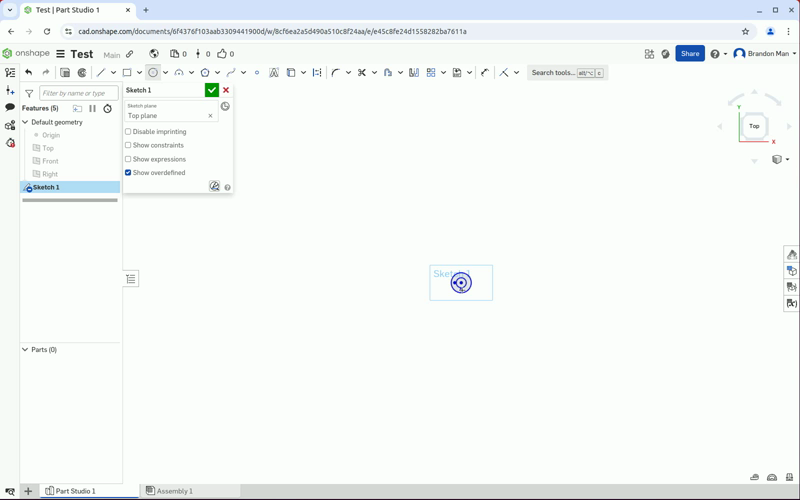
mouse_move(461, 276)
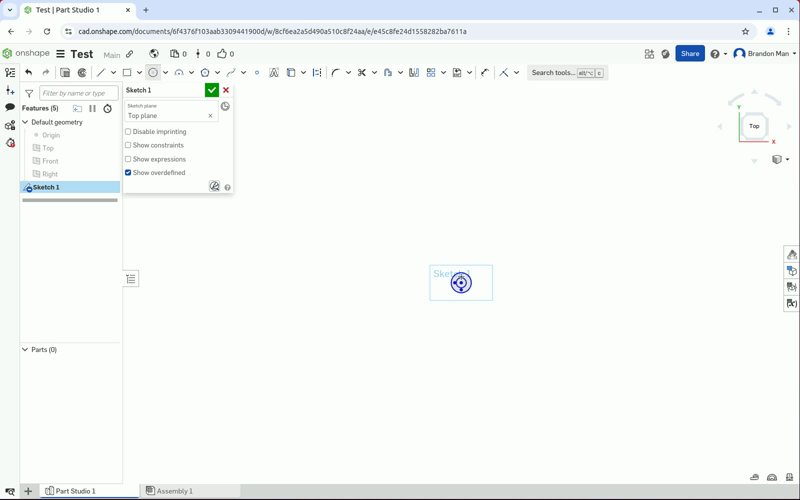
click(461, 276)
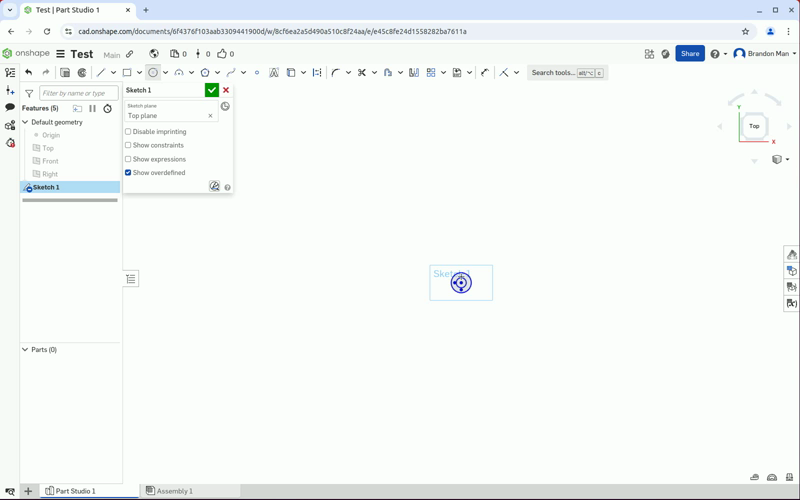
key_up(shift)
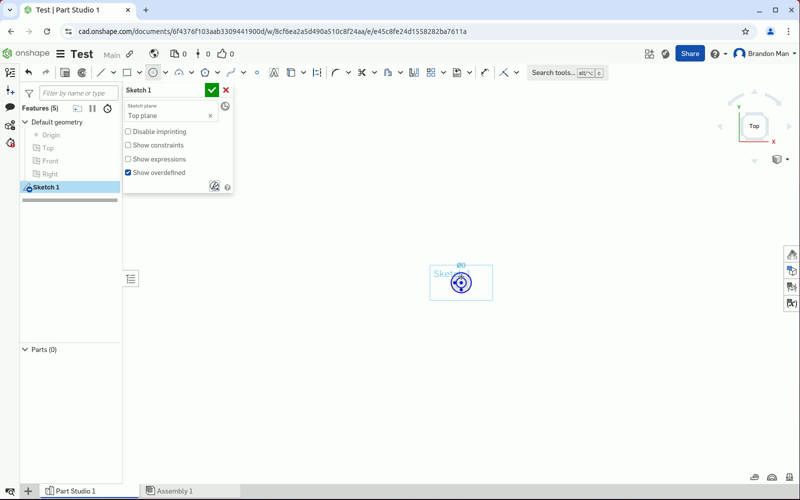
mouse_move(462, 276)
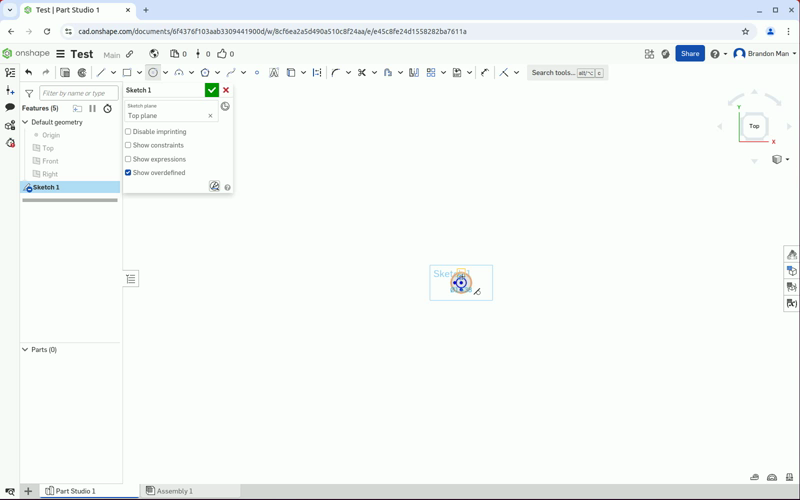
scroll(6)
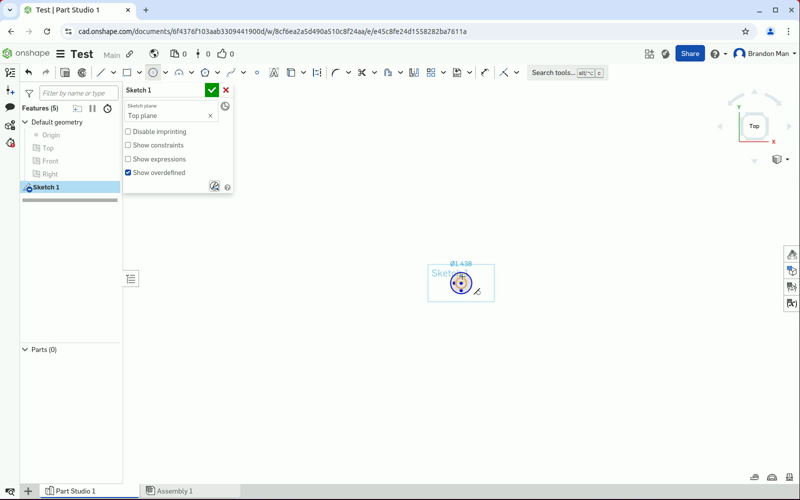
scroll(6)
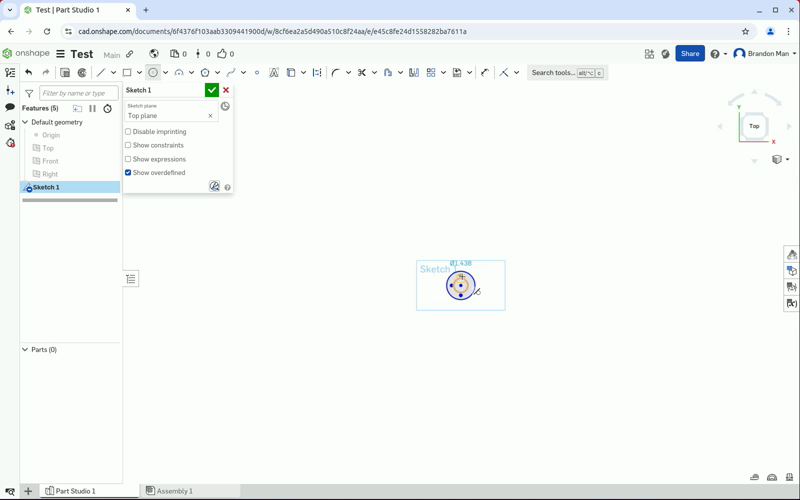
scroll(6)
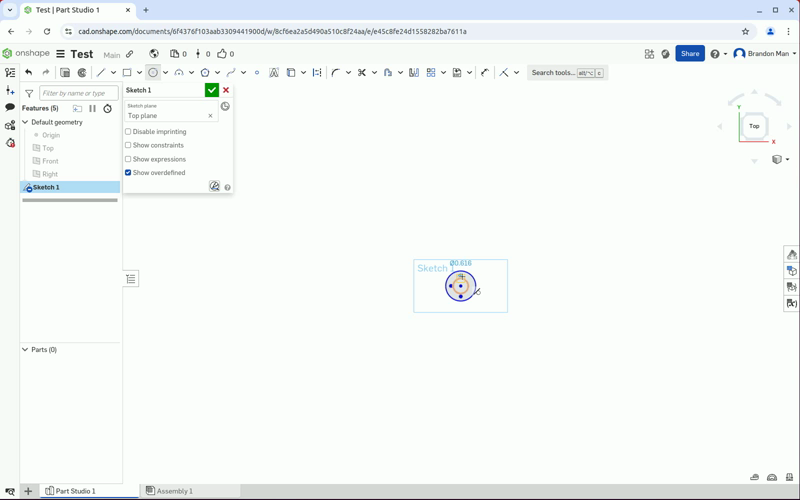
scroll(6)
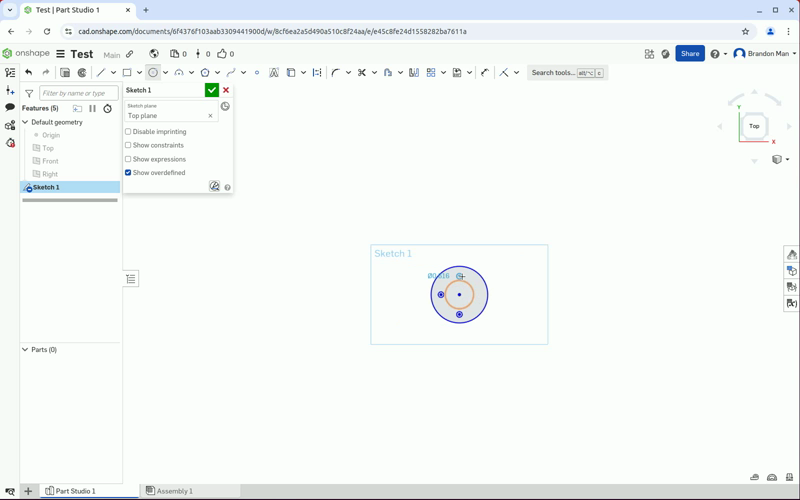
scroll(6)
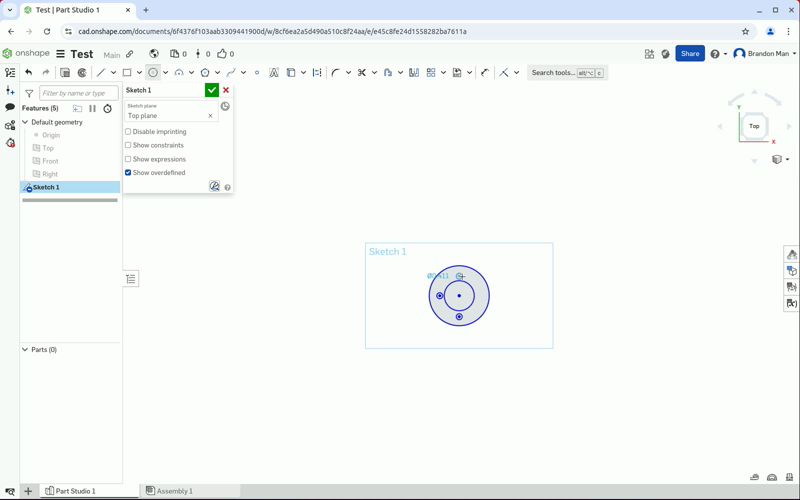
scroll(6)
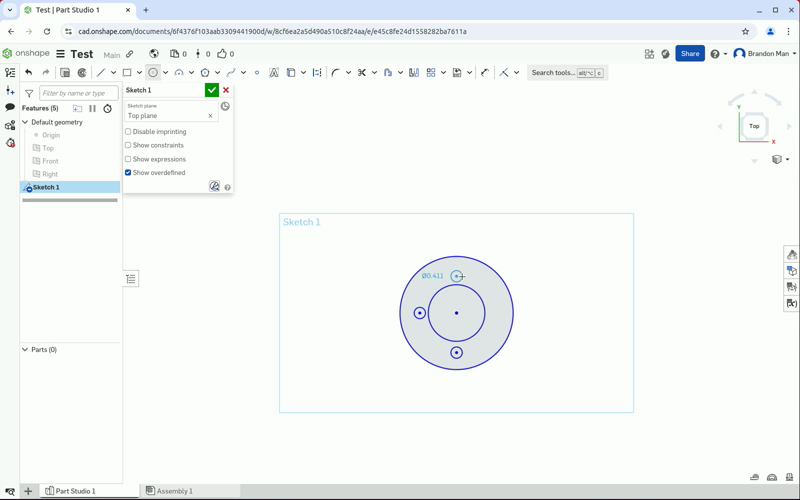
scroll(6)
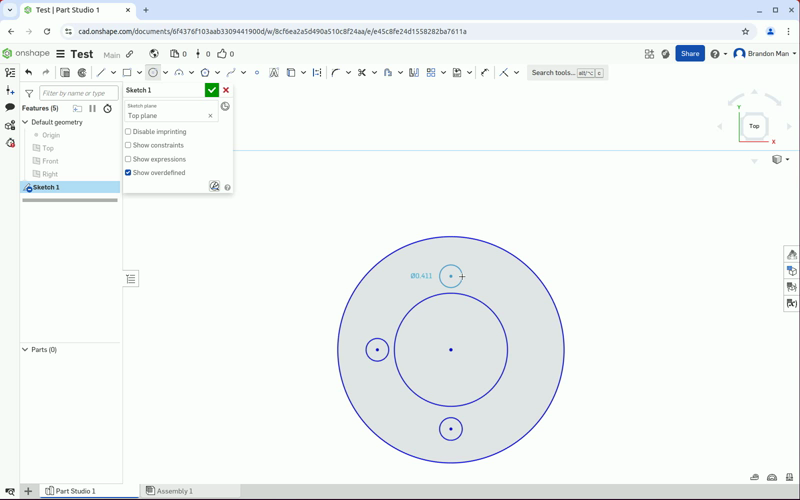
click(462, 276)
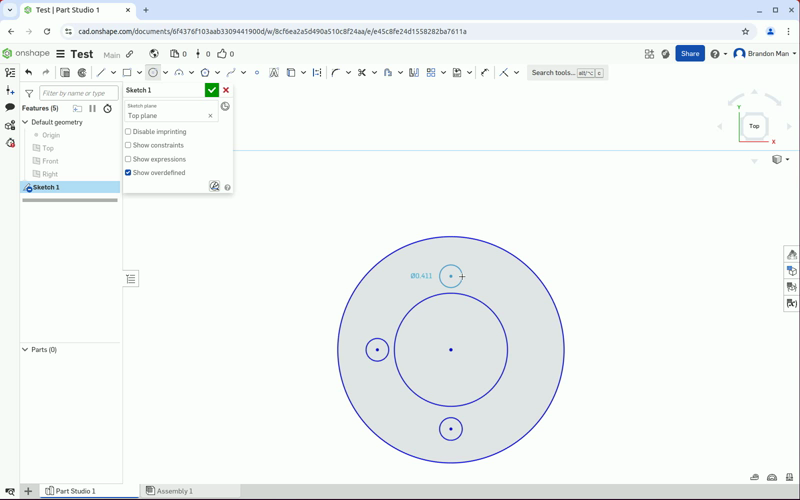
scroll(-6)
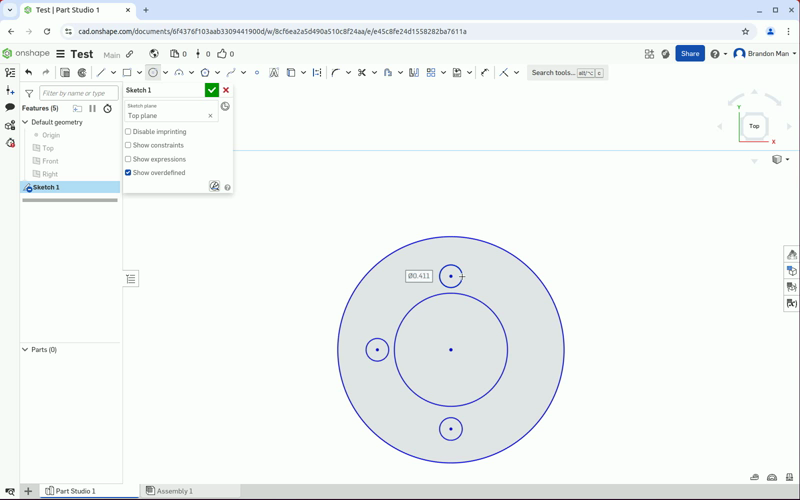
scroll(-6)
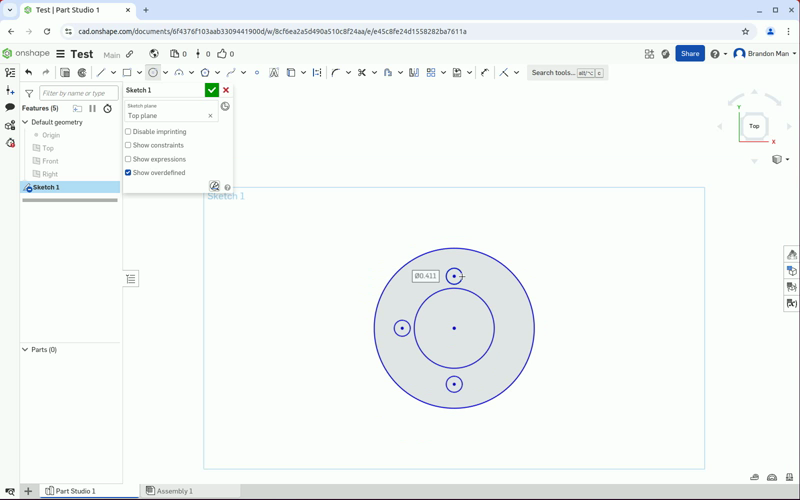
scroll(-6)
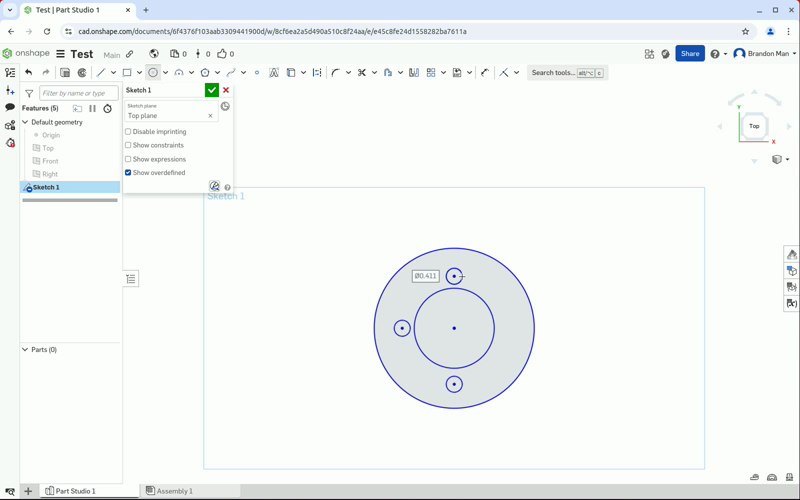
scroll(-6)
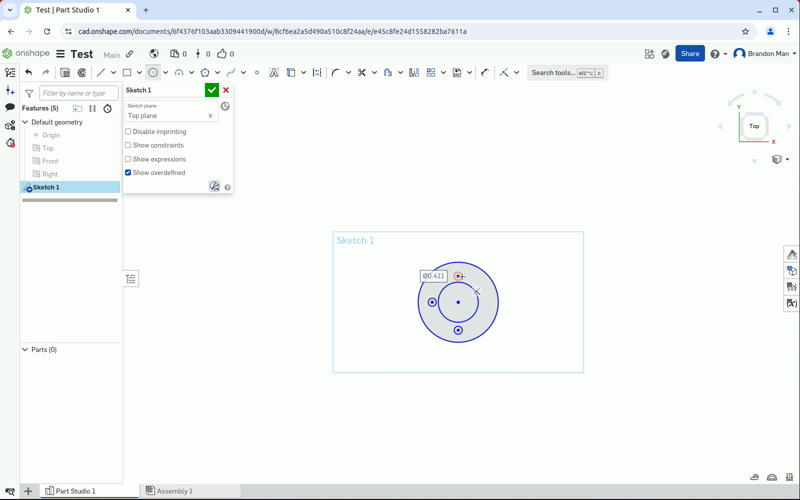
scroll(-6)
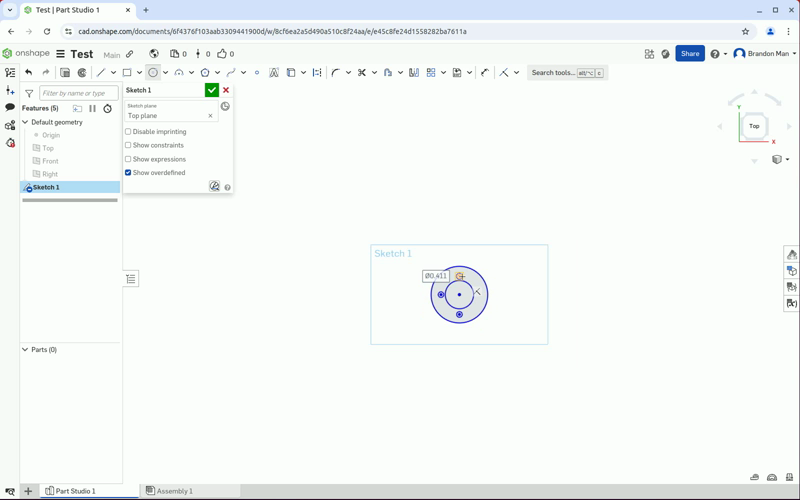
scroll(-6)
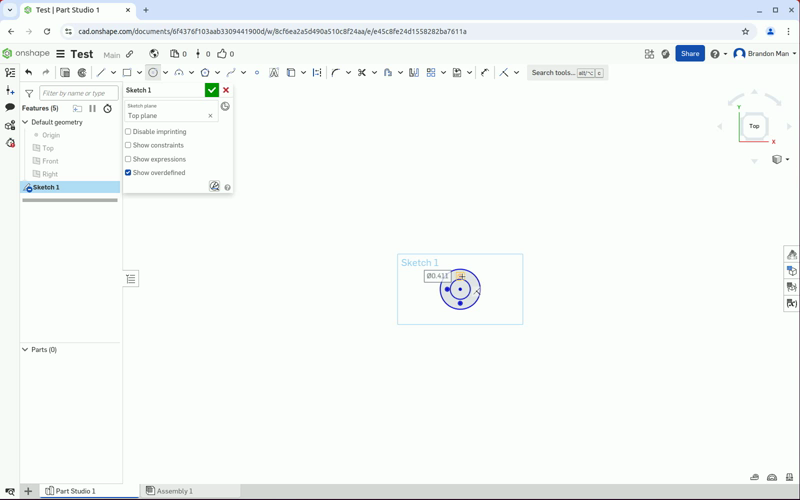
scroll(-6)
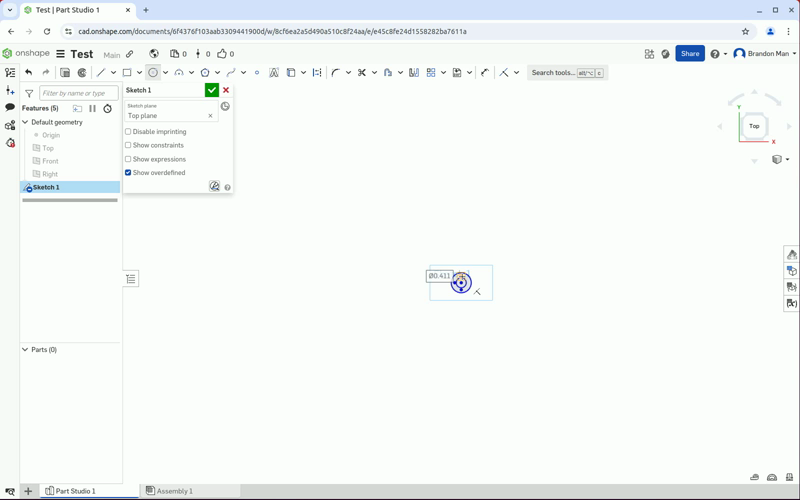
key(esc)
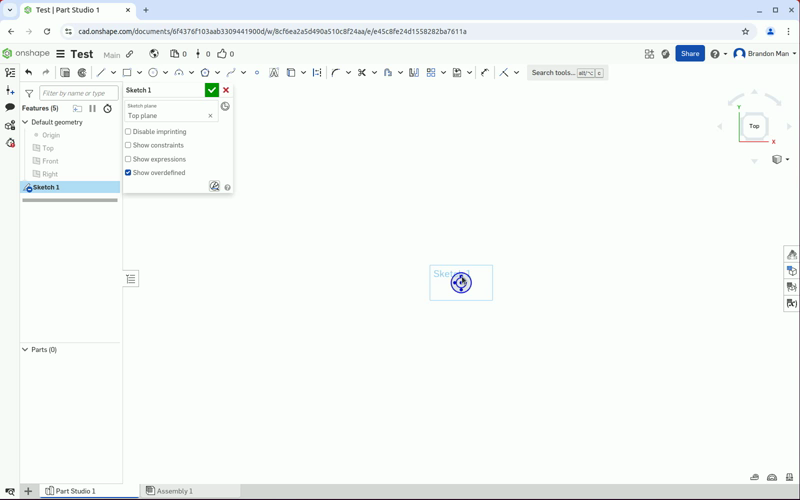
key(c)
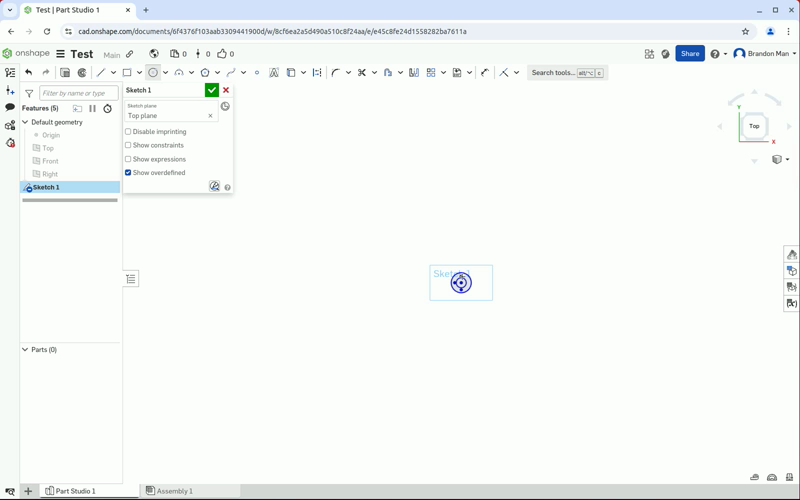
key_down(shift)
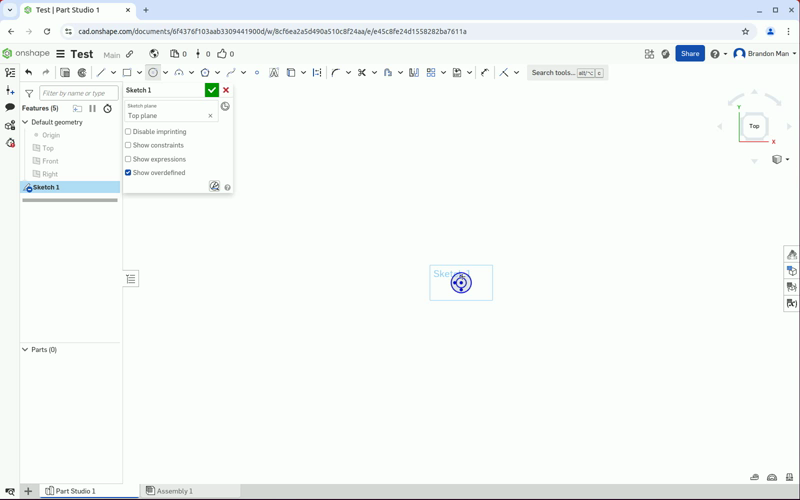
mouse_move(467, 282)
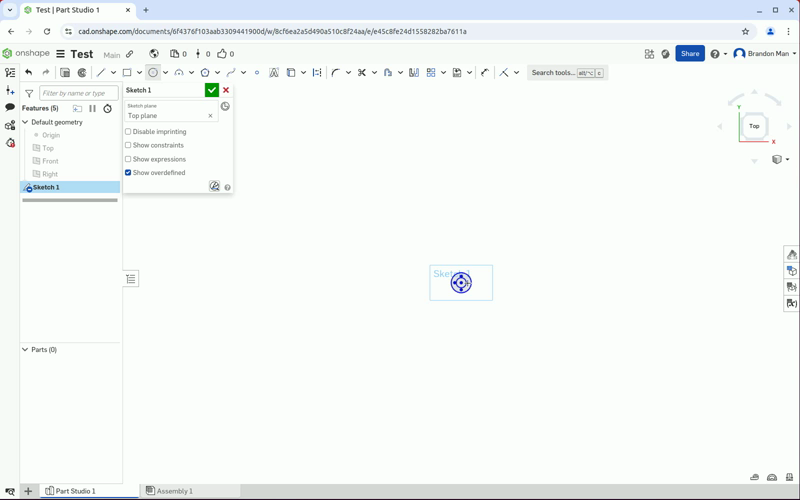
scroll(6)
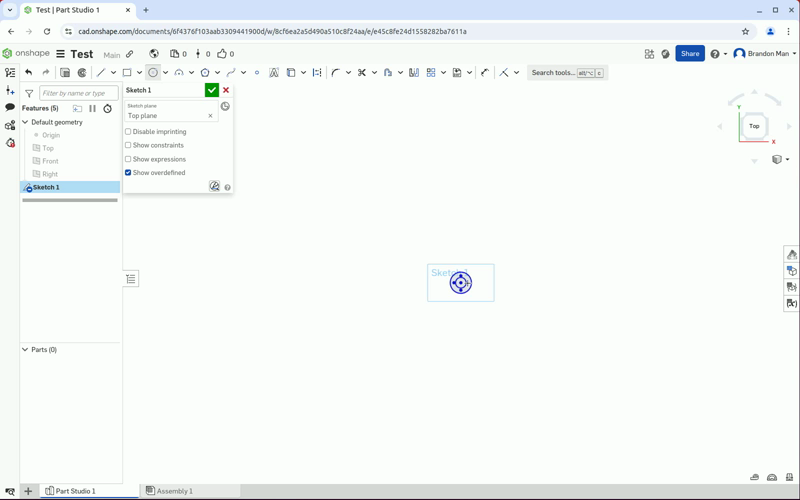
scroll(6)
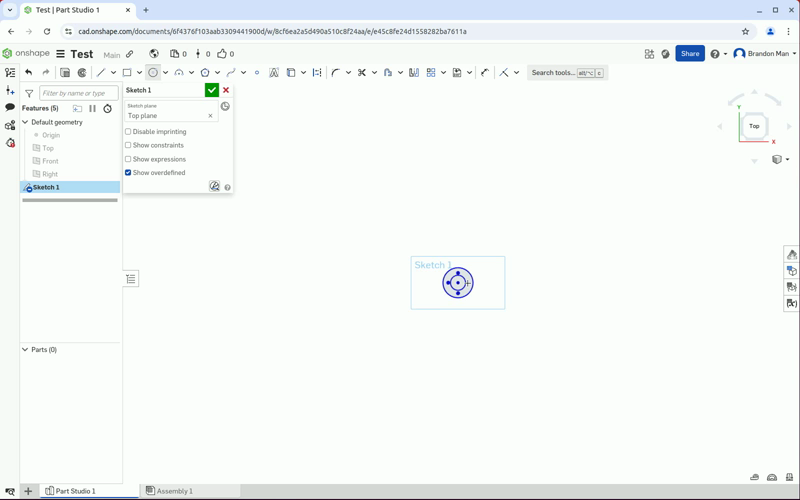
scroll(6)
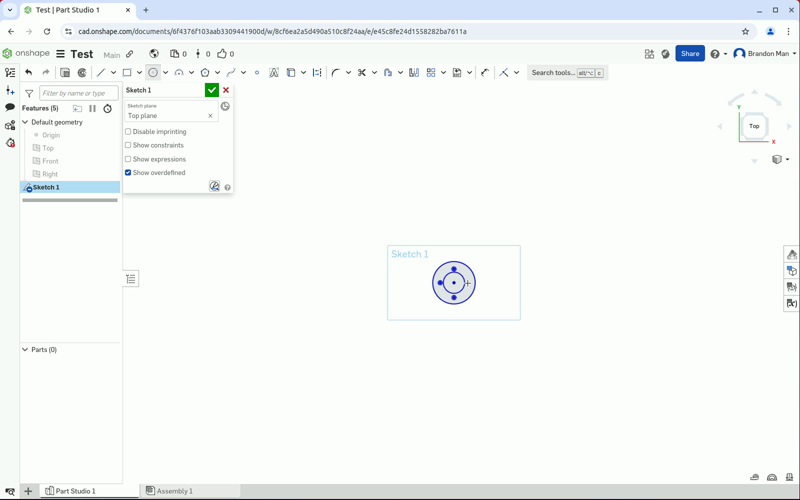
scroll(6)
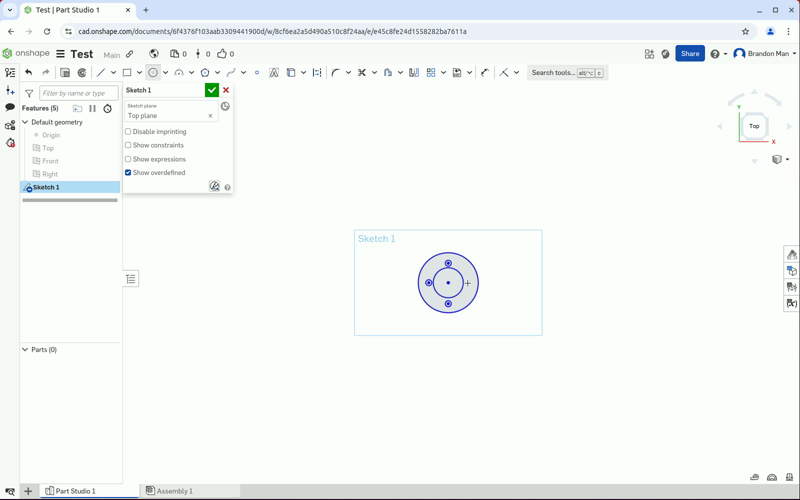
scroll(6)
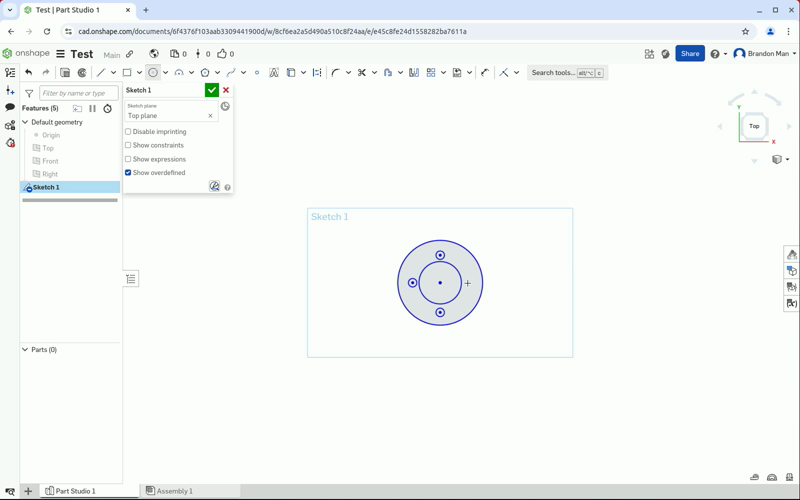
scroll(6)
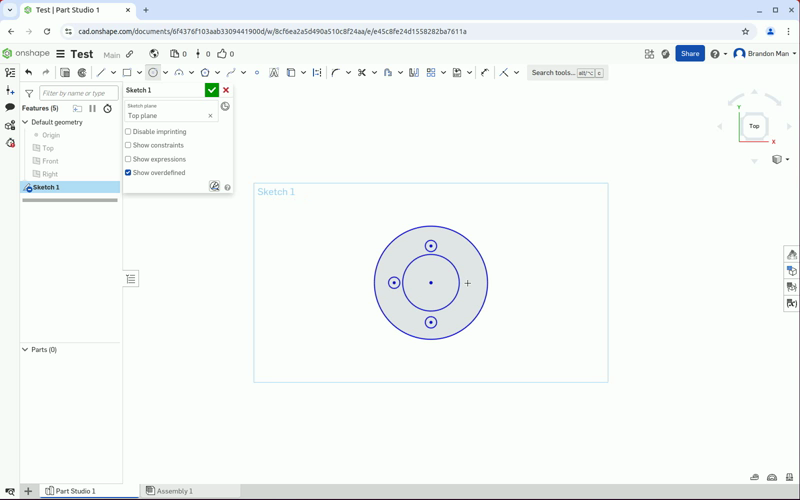
scroll(6)
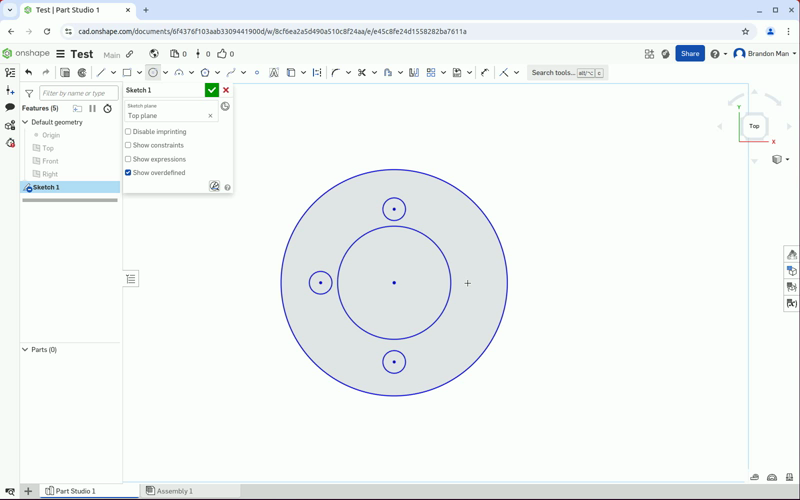
click(467, 282)
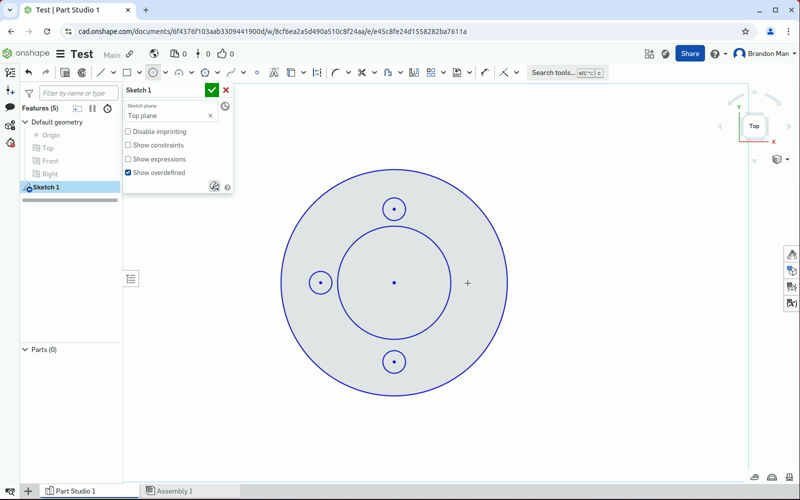
scroll(-6)
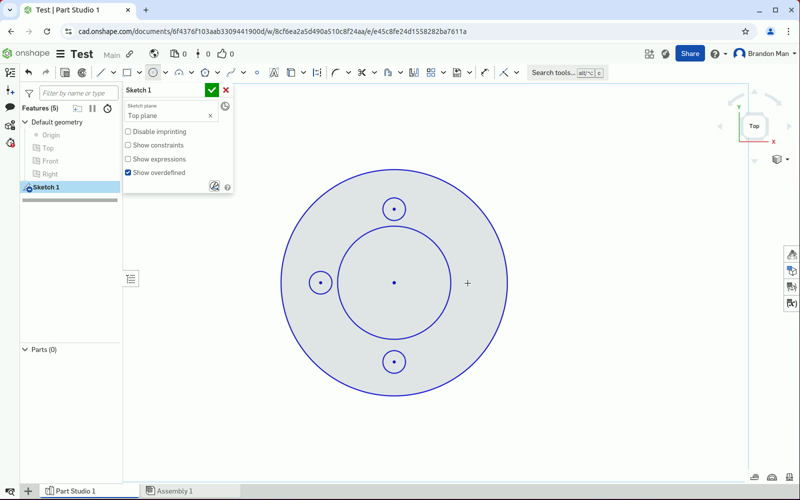
scroll(-6)
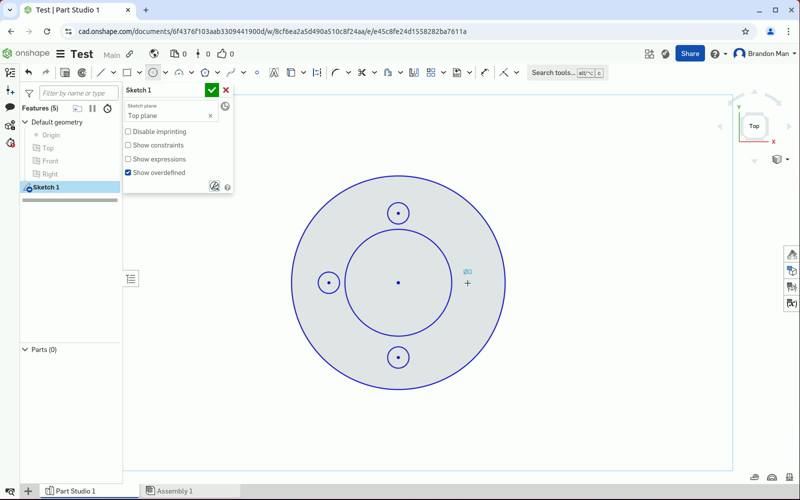
scroll(-6)
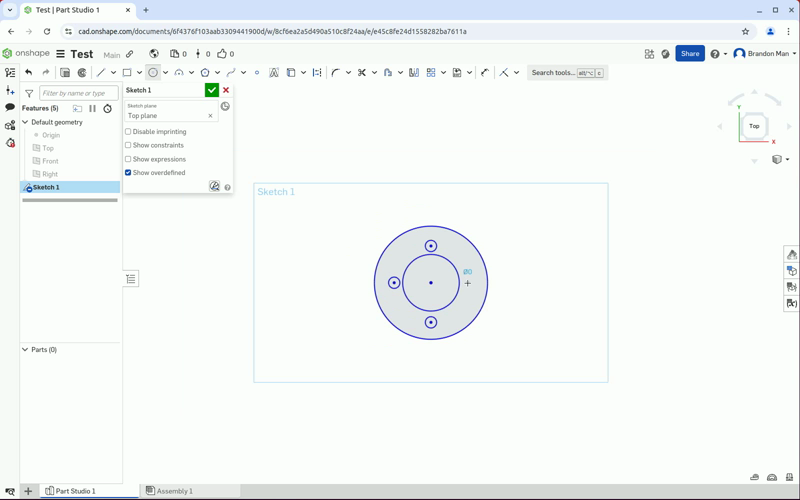
scroll(-6)
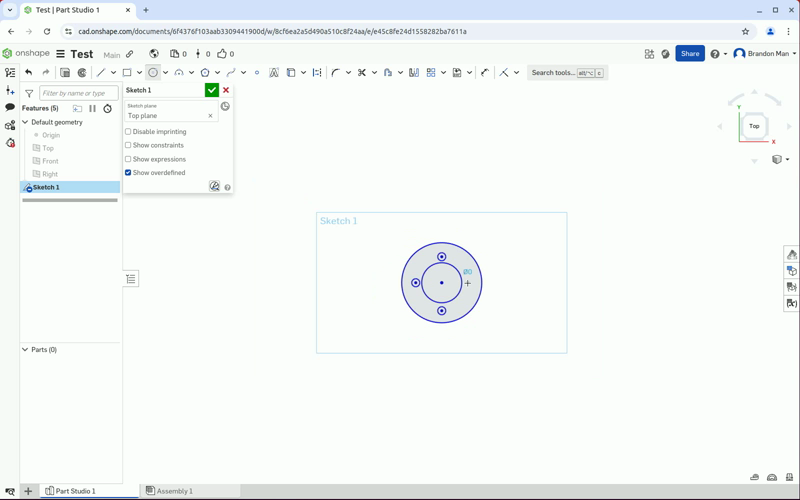
scroll(-6)
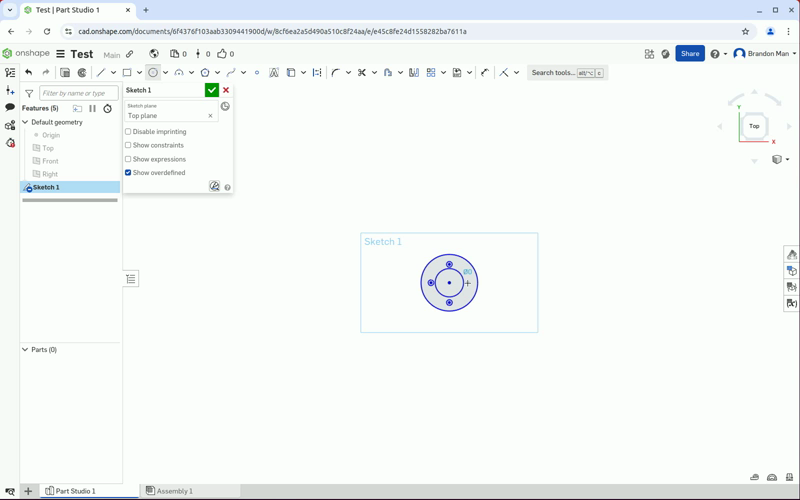
scroll(-6)
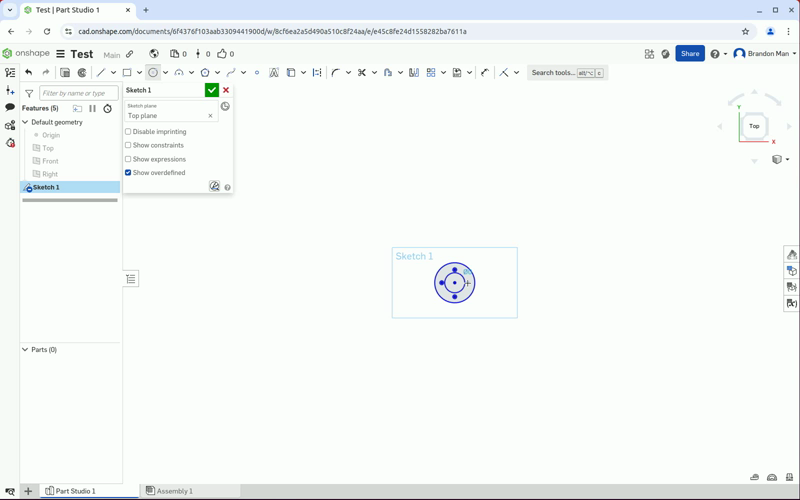
scroll(-6)
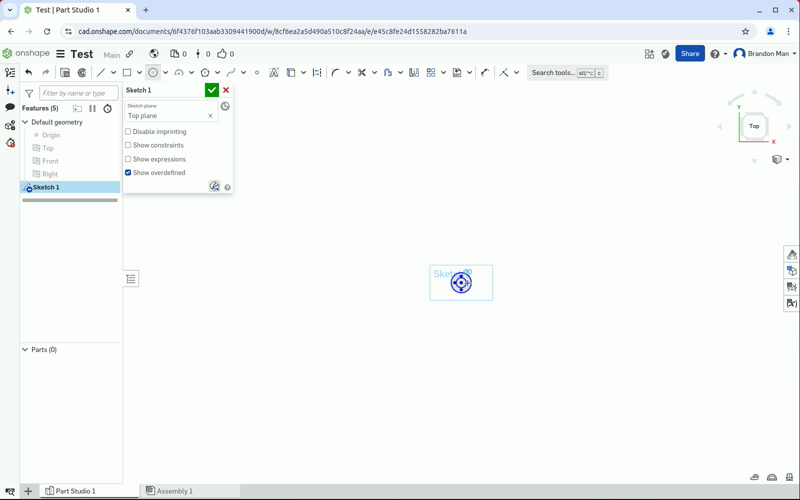
key_up(shift)
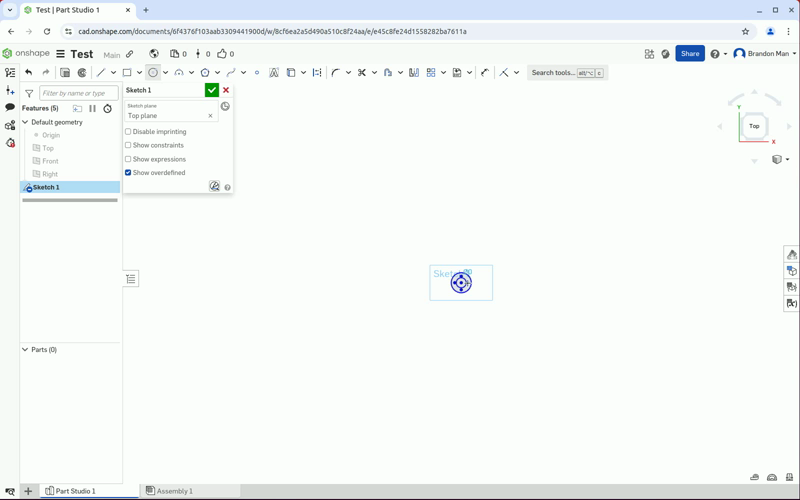
mouse_move(468, 282)
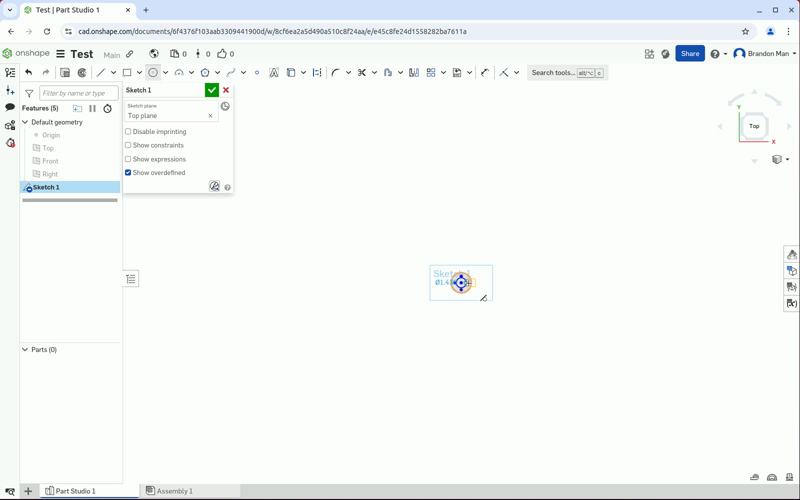
scroll(6)
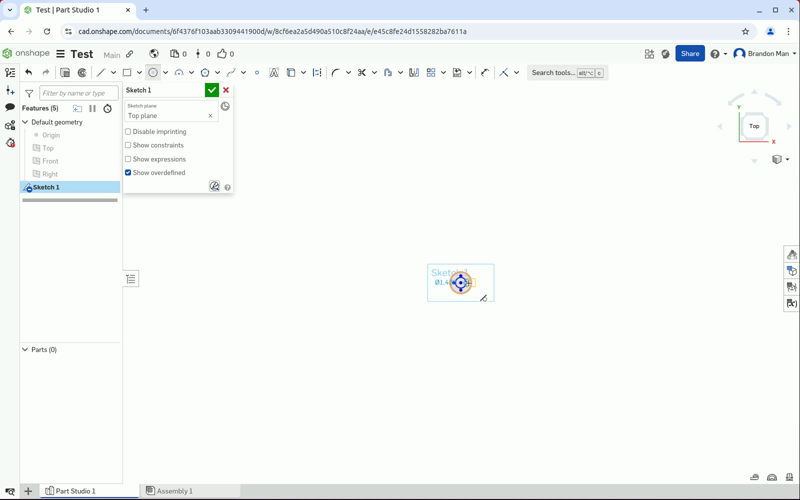
scroll(6)
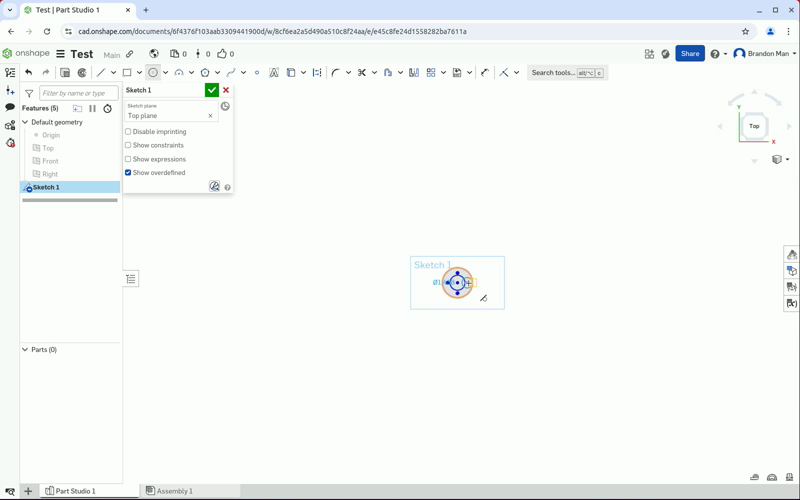
scroll(6)
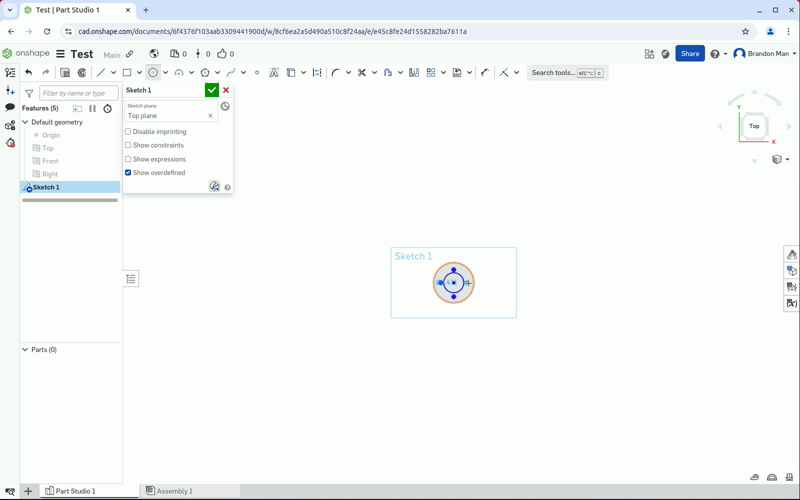
scroll(6)
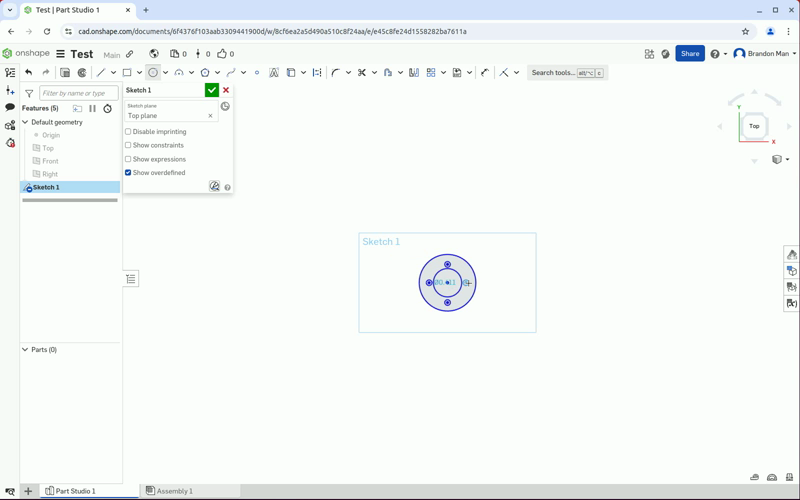
scroll(6)
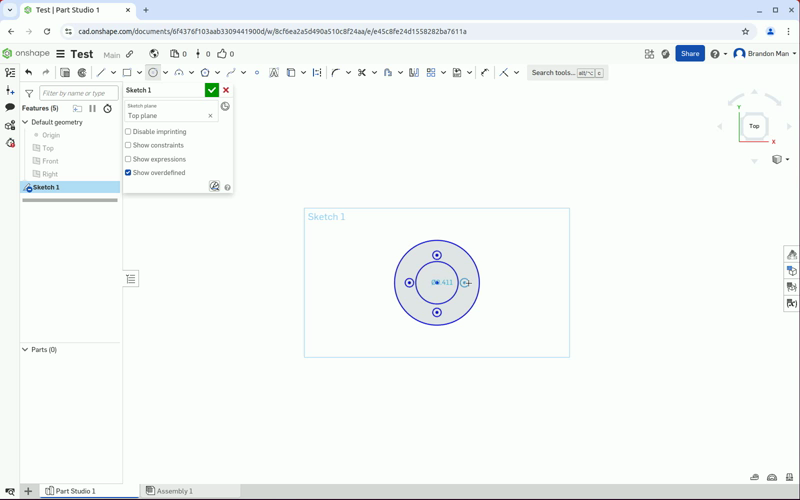
scroll(6)
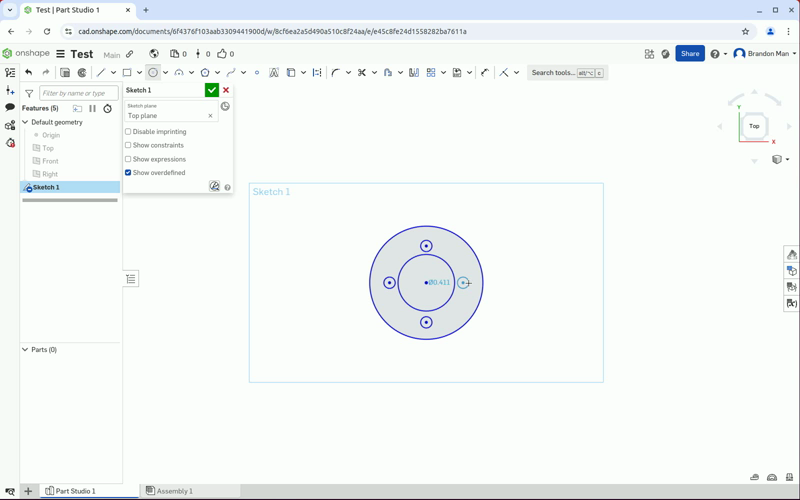
scroll(6)
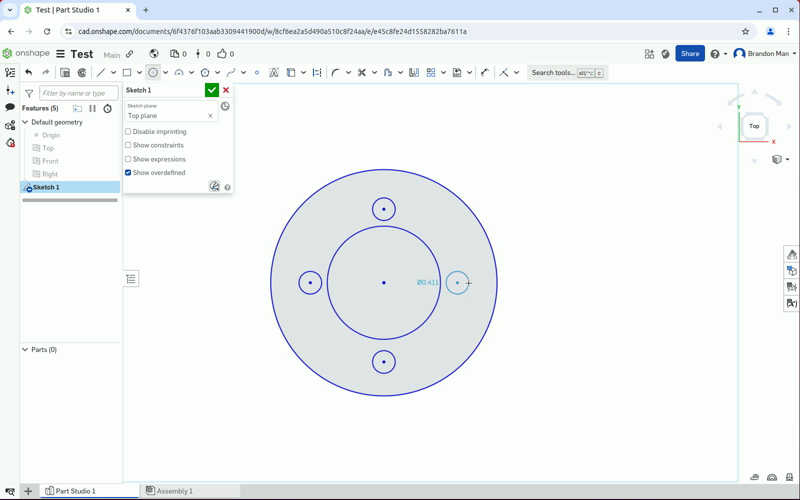
click(468, 282)
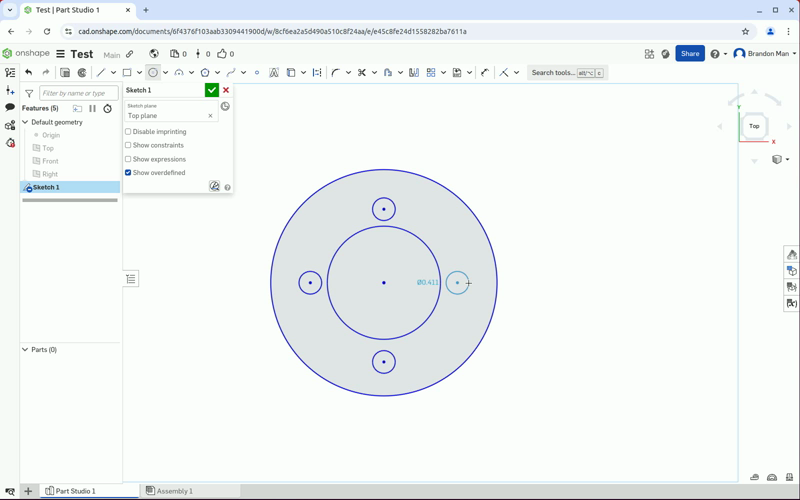
scroll(-6)
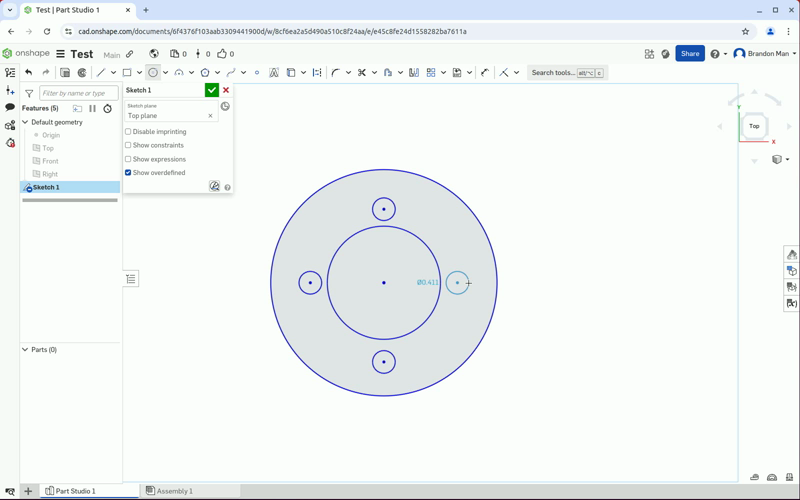
scroll(-6)
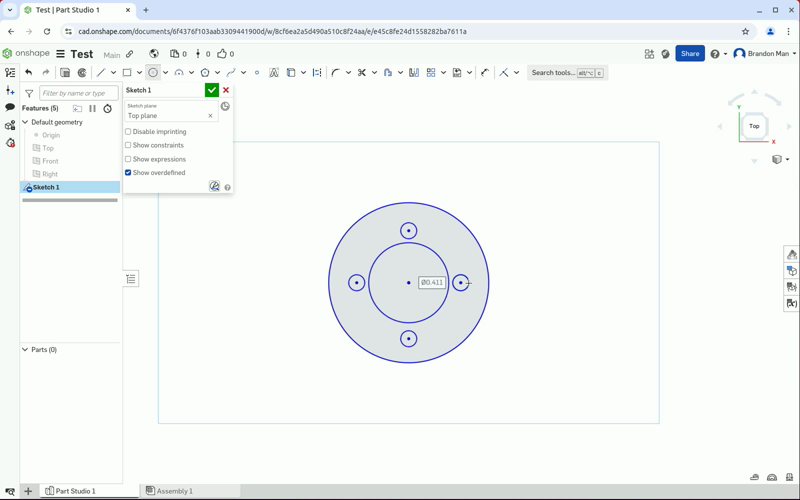
scroll(-6)
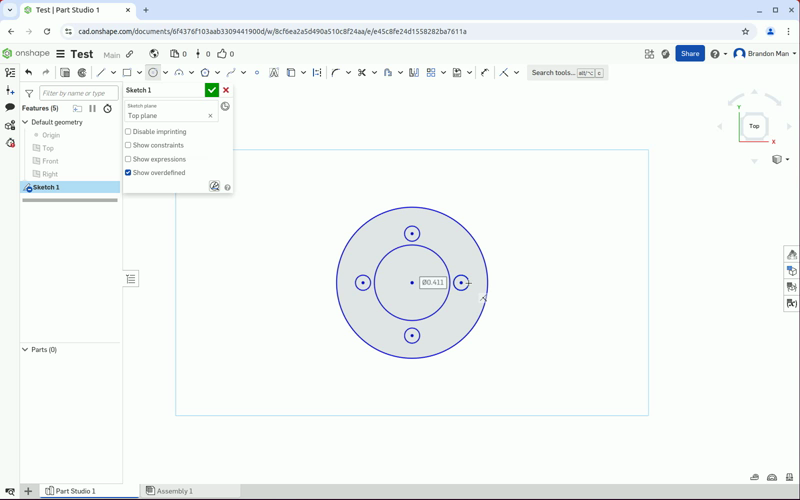
scroll(-6)
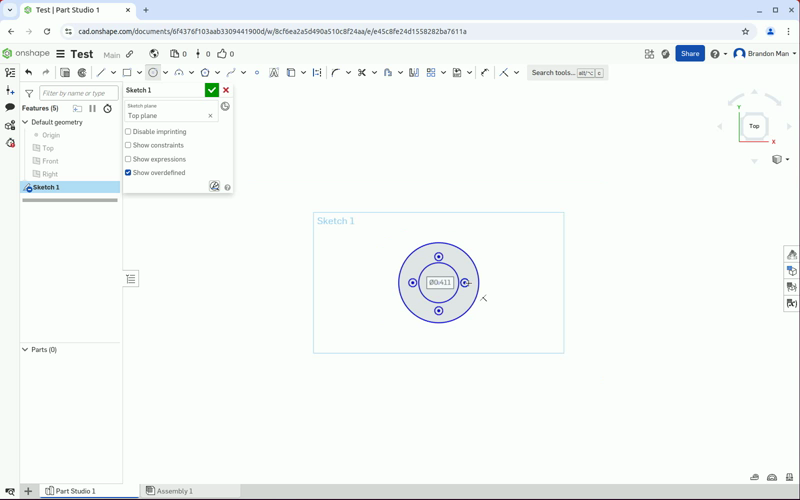
scroll(-6)
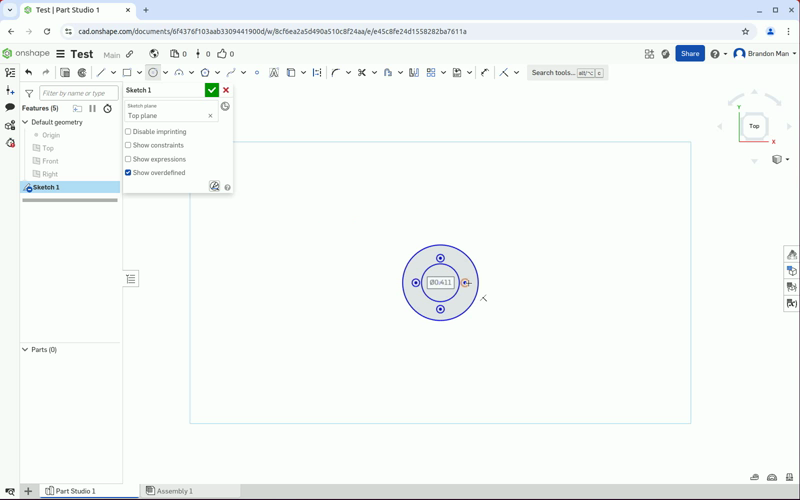
scroll(-6)
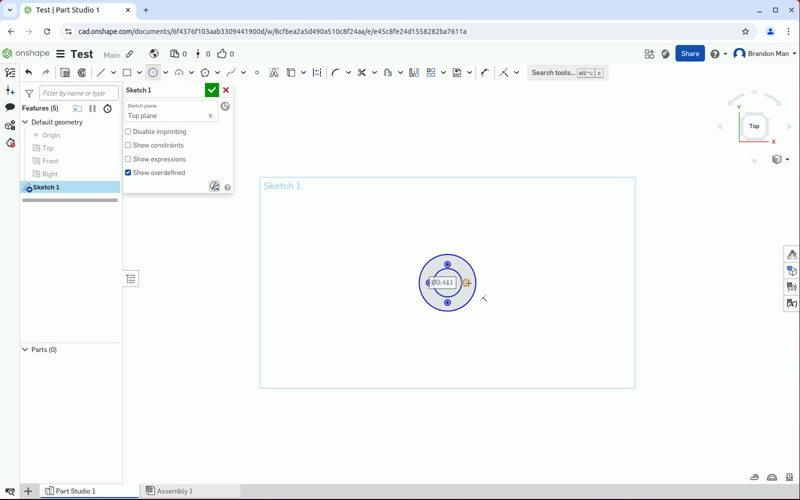
scroll(-6)
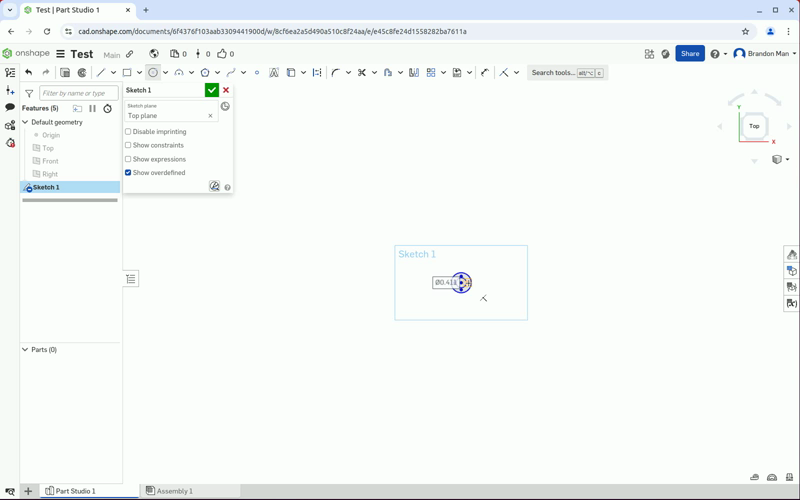
key(esc)
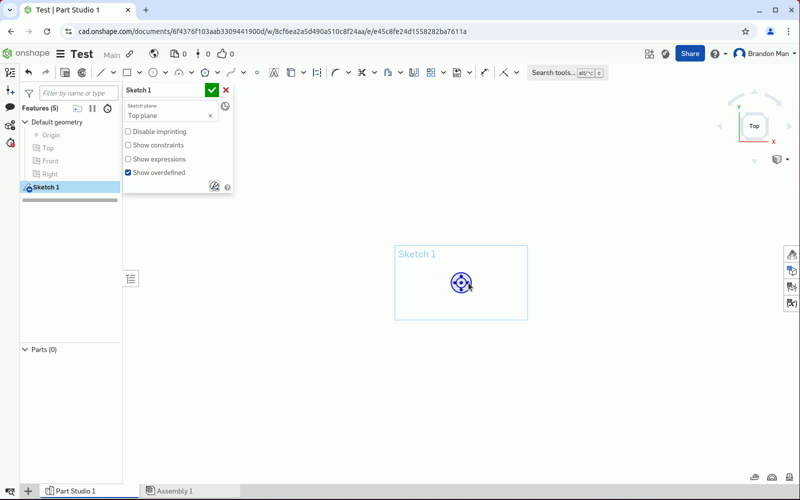
mouse_move(458, 275)
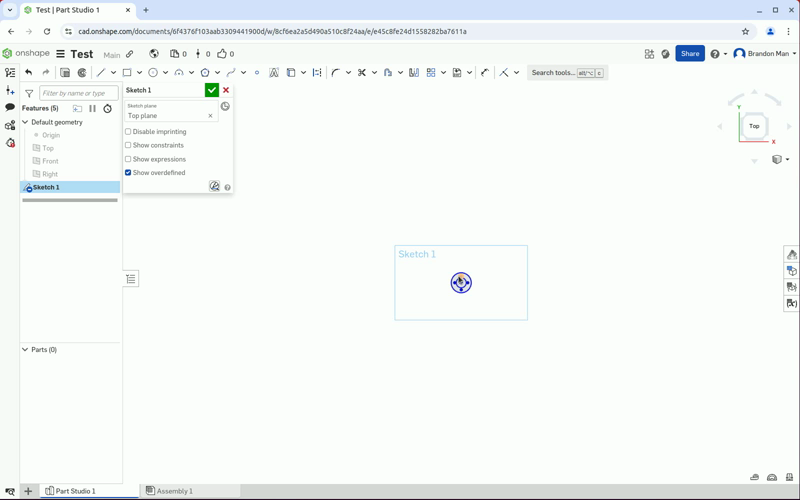
scroll(6)
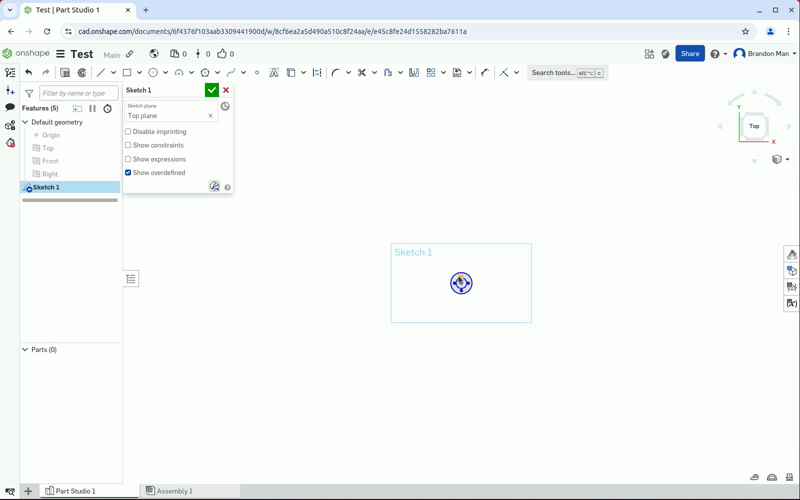
scroll(6)
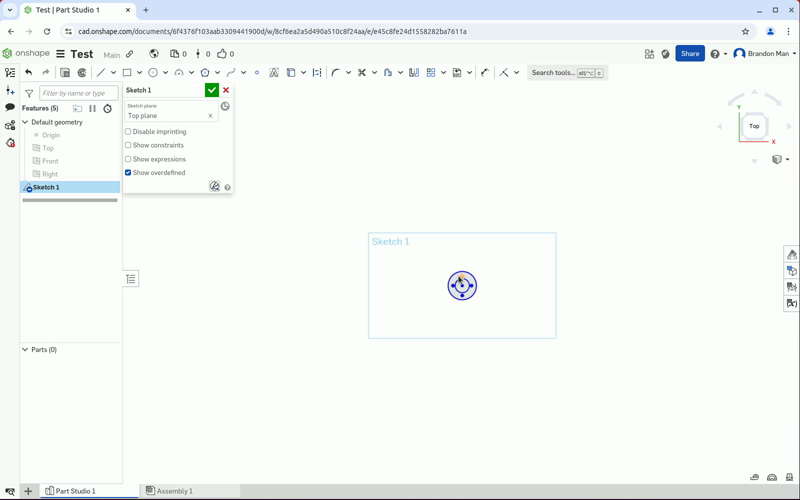
scroll(6)
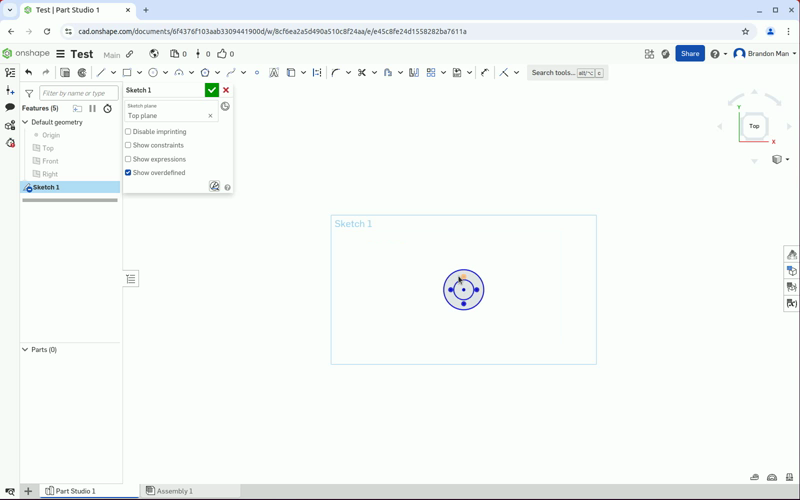
scroll(6)
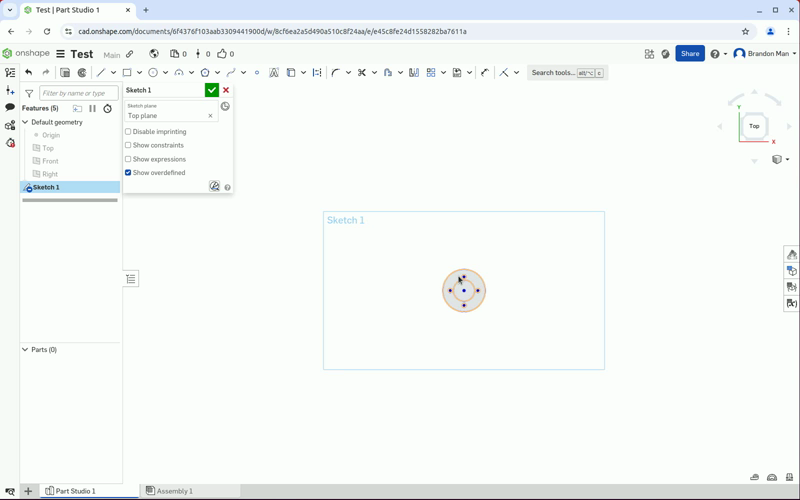
scroll(6)
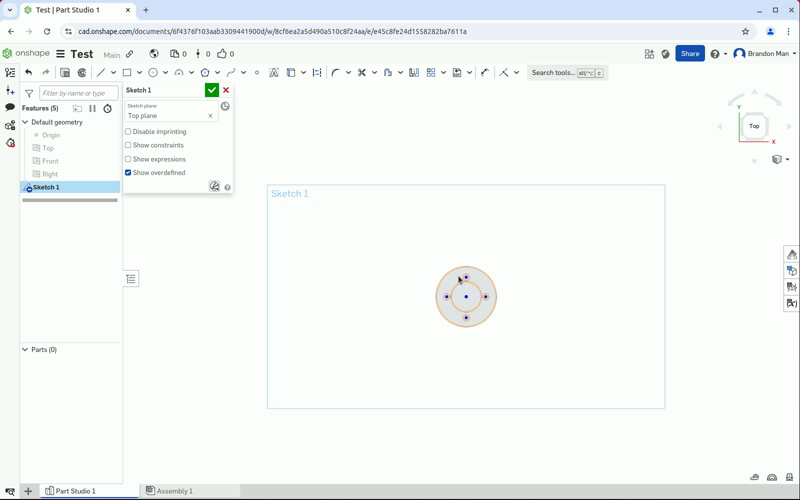
scroll(6)
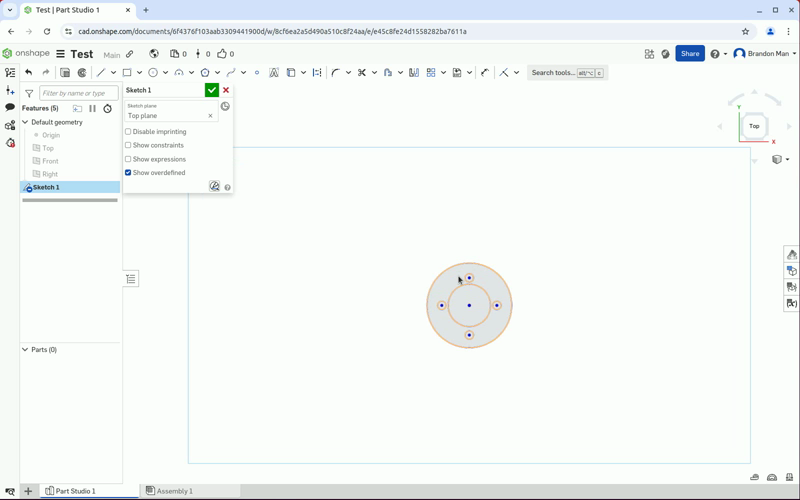
scroll(6)
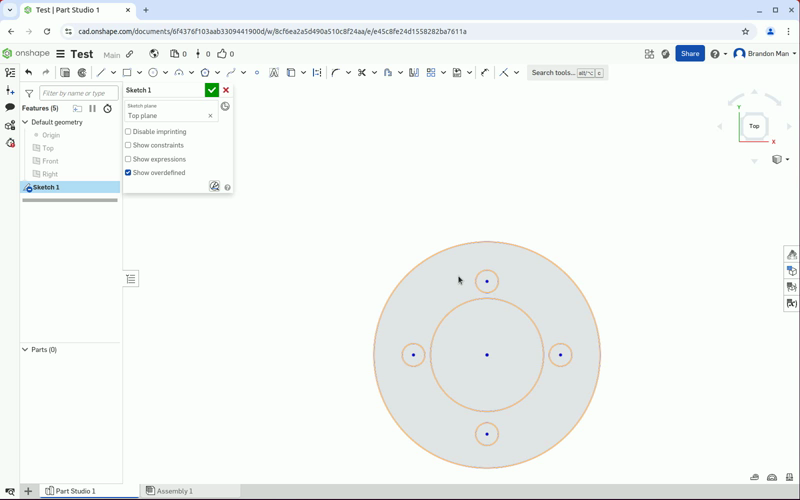
click(458, 275)
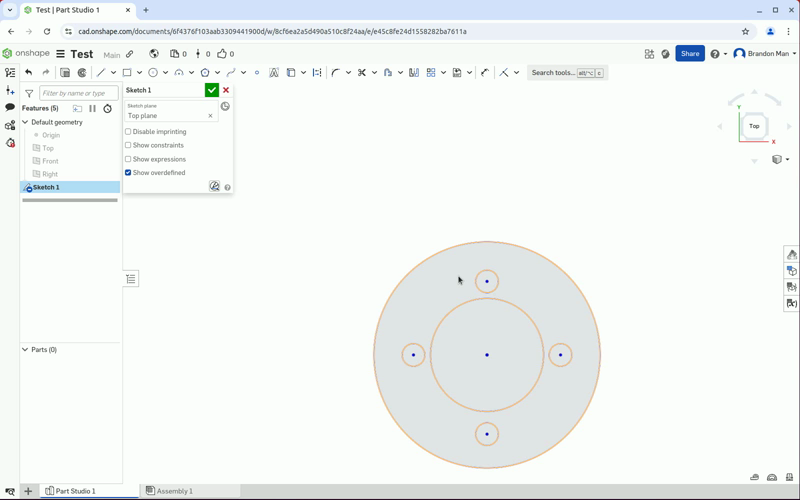
scroll(-6)
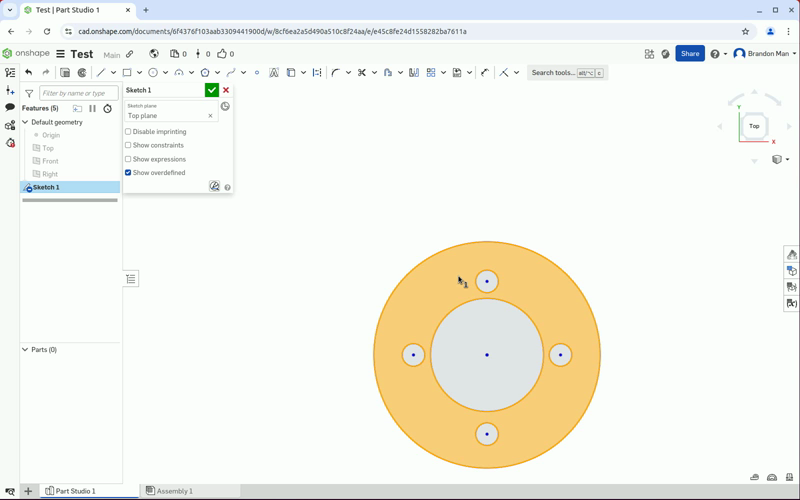
scroll(-6)
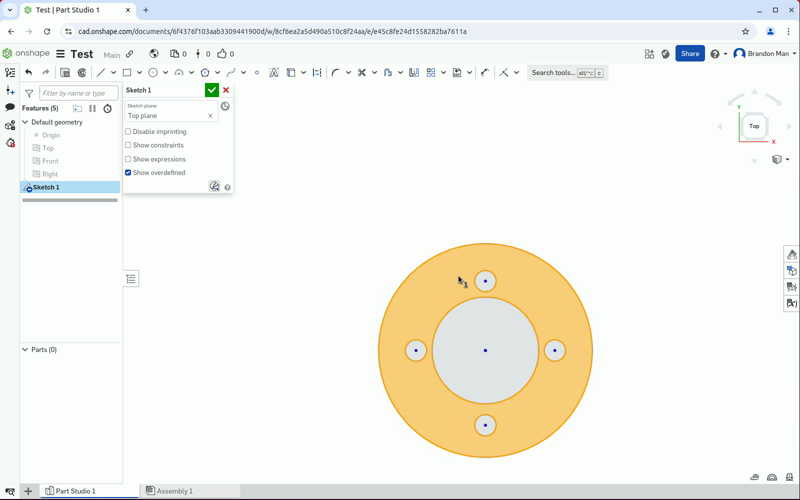
scroll(-6)
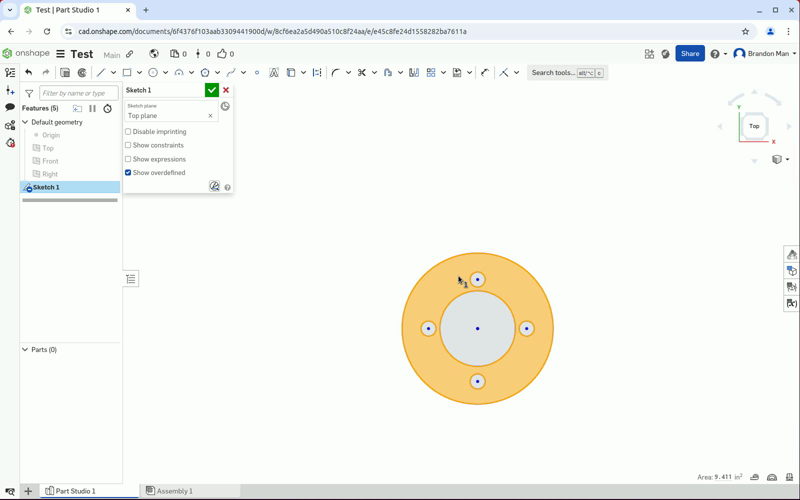
scroll(-6)
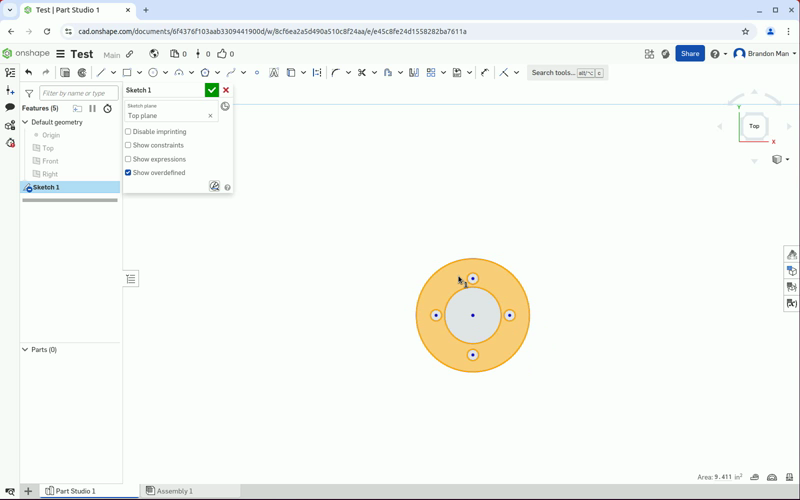
scroll(-6)
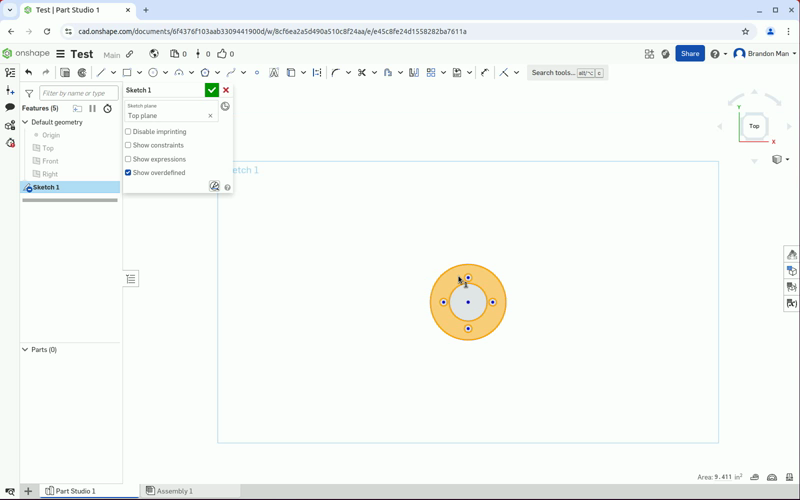
scroll(-6)
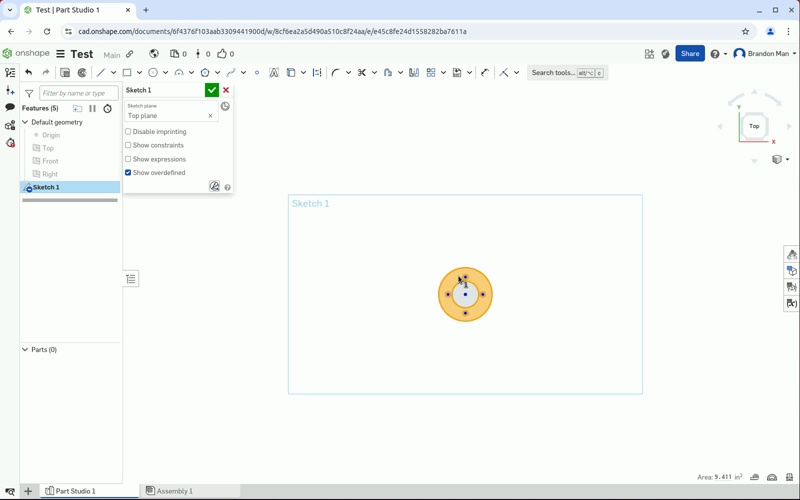
scroll(-6)
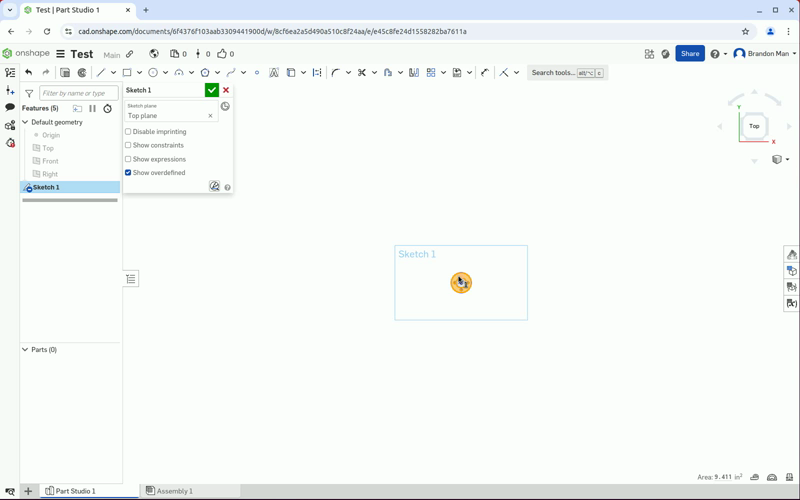
mouse_move(73, 352)
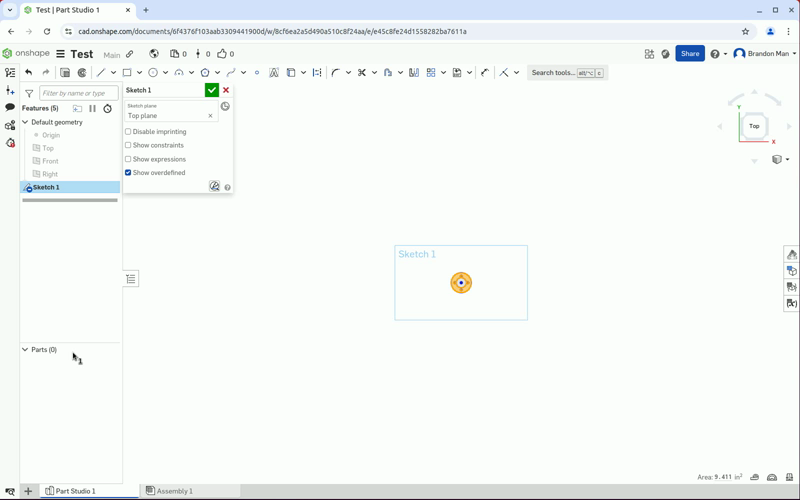
key(shift+y)
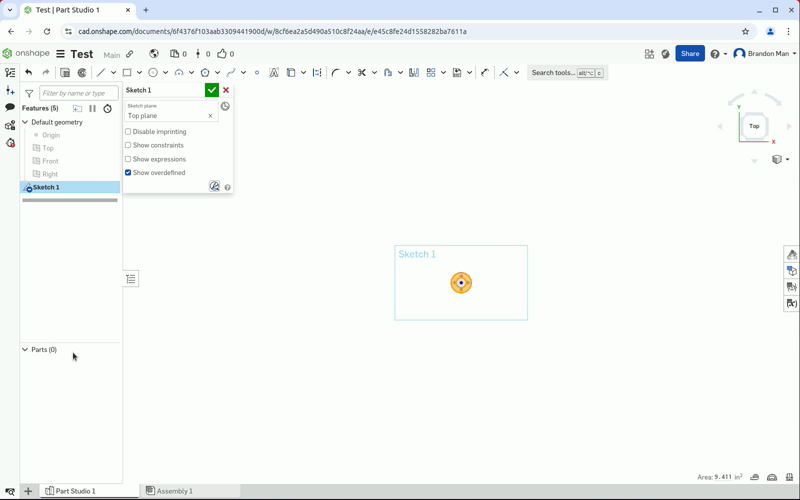
key(shift+e)
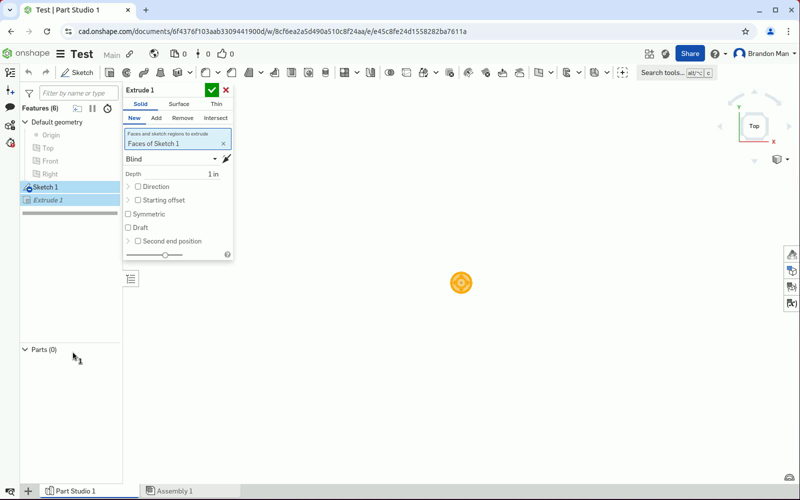
mouse_move(143, 106)
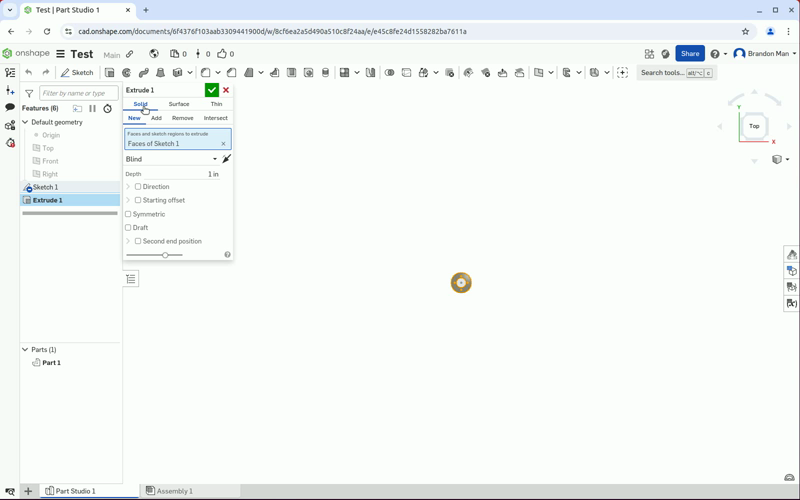
click(143, 106)
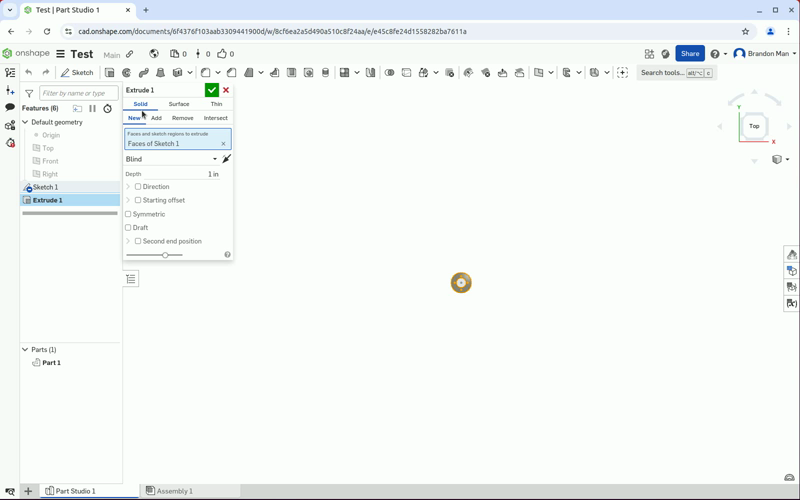
mouse_move(137, 120)
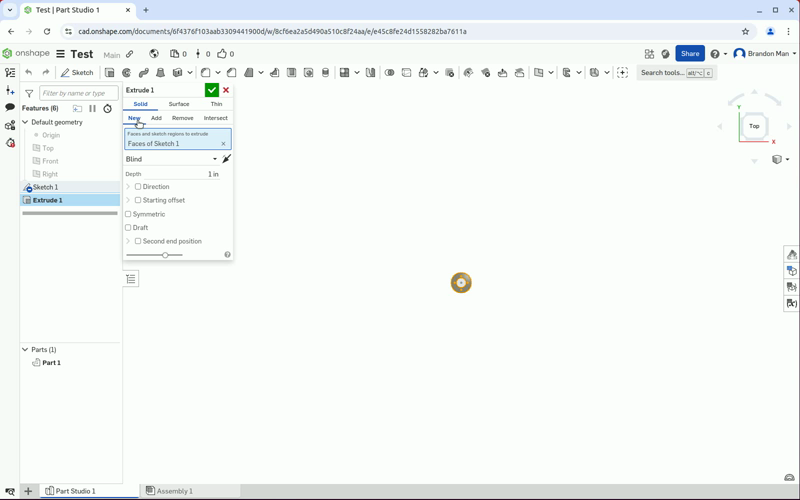
click(137, 120)
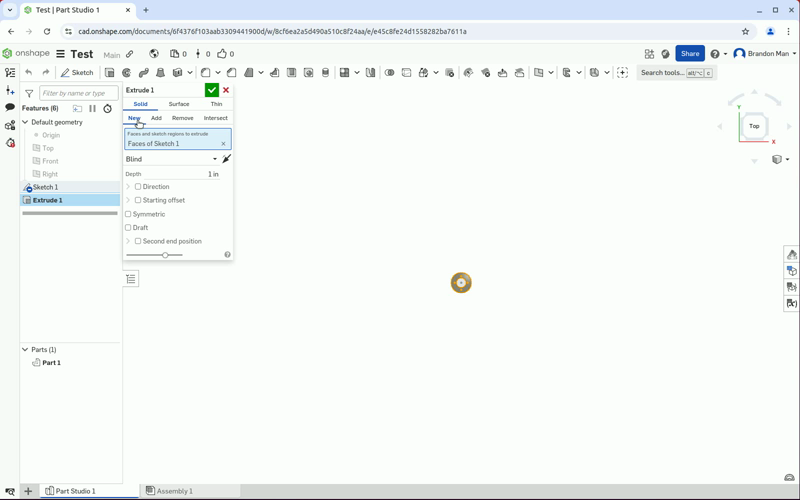
key(tab, 4)
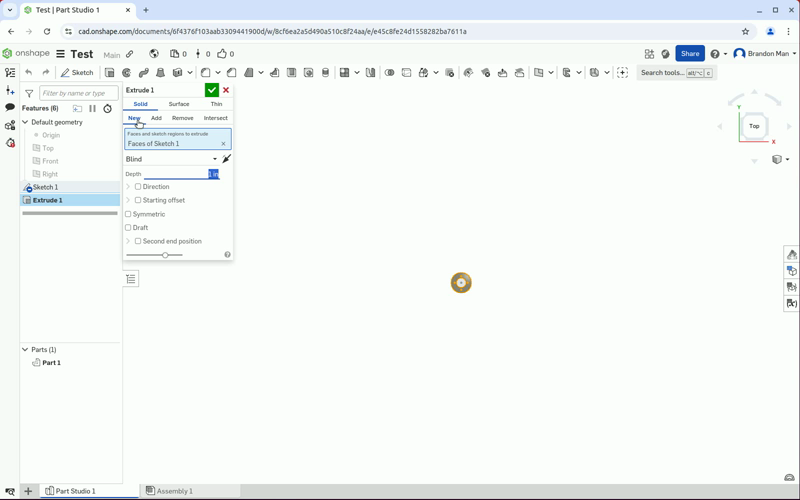
text(0.722)
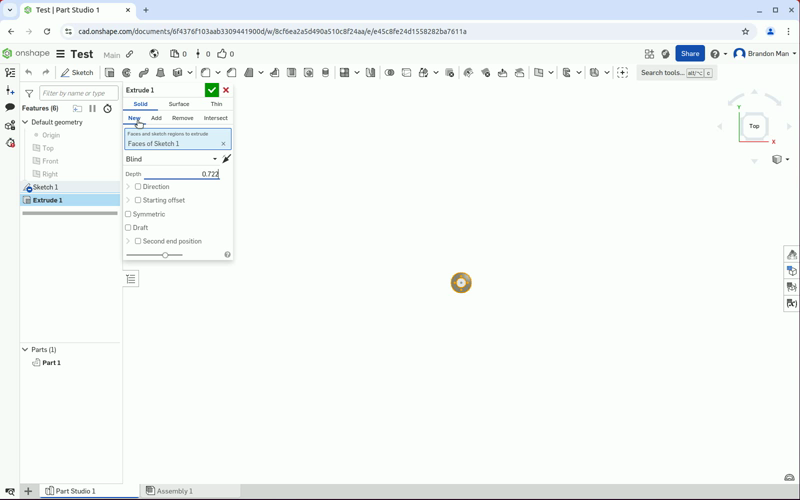
key(enter)
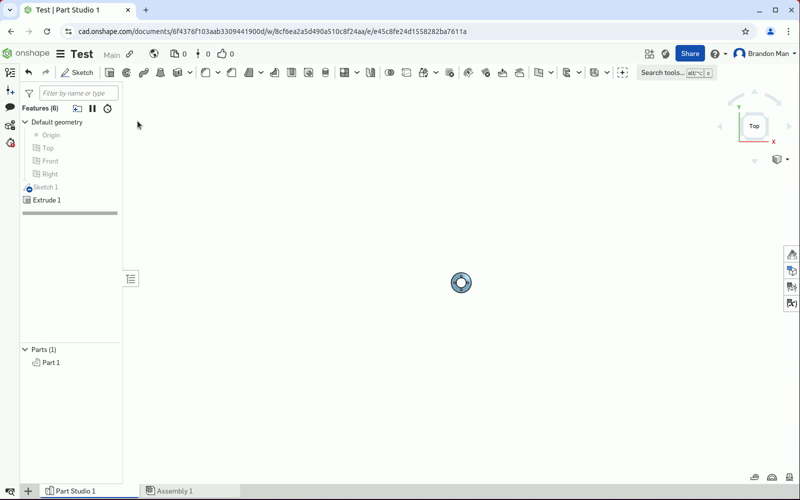
key(shift+h)
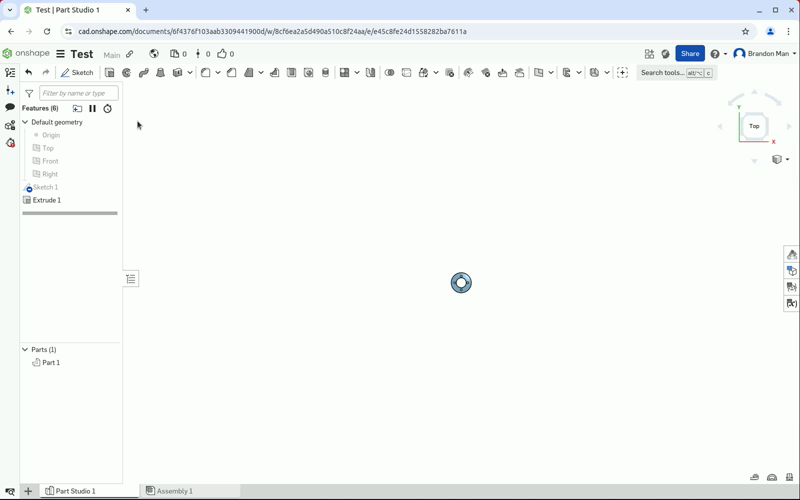
key(shift+h)
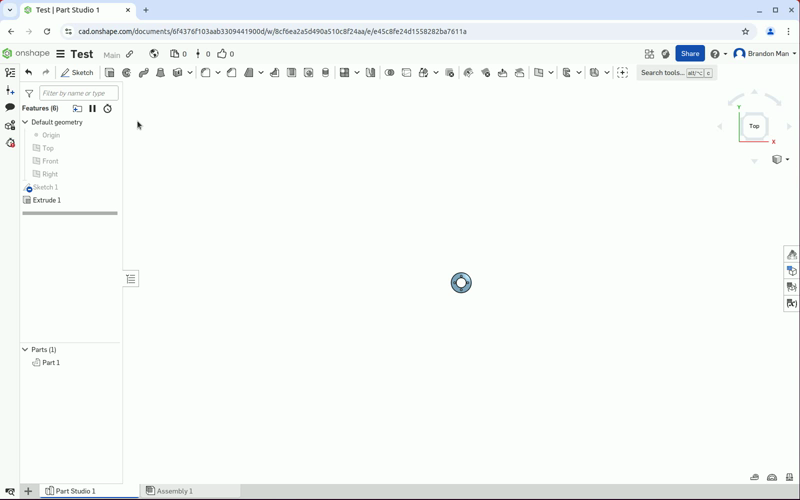
mouse_move(73, 189)
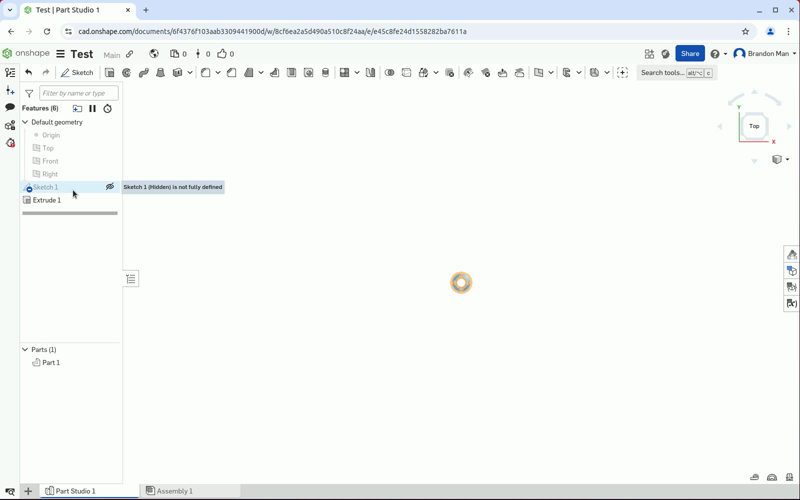
click(73, 189)
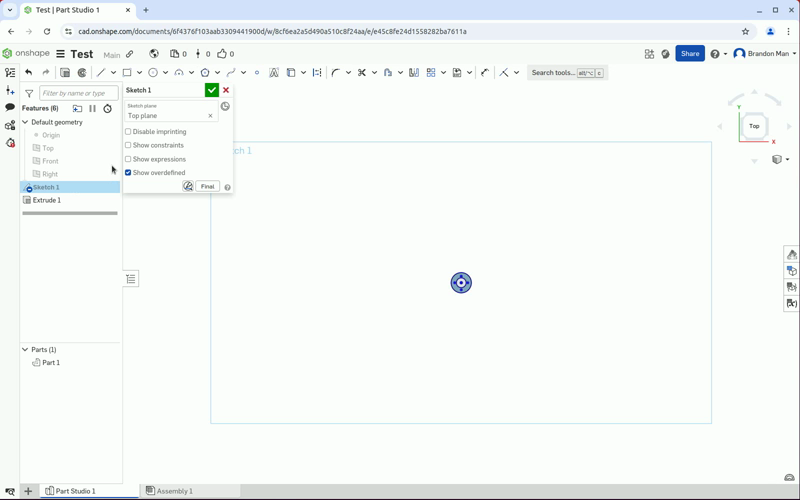
mouse_move(229, 92)
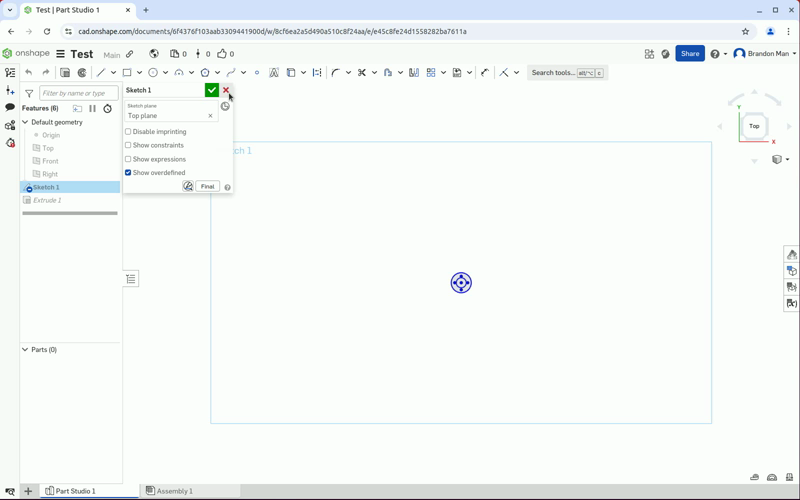
click(229, 92)
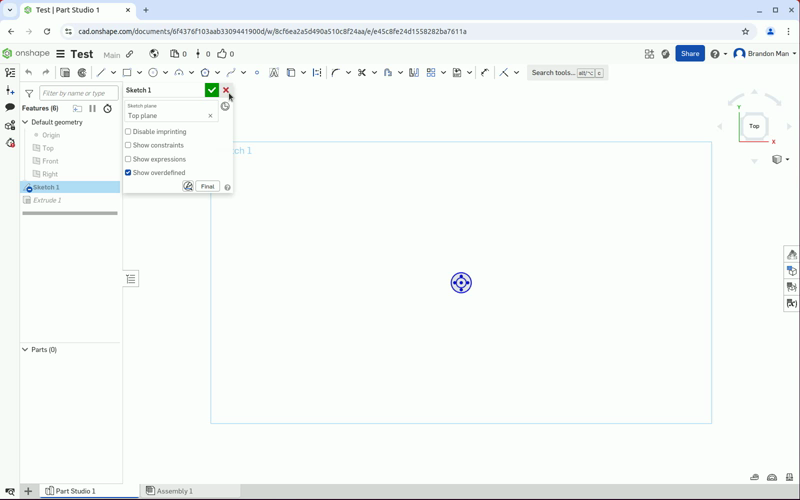
key(shift+s)
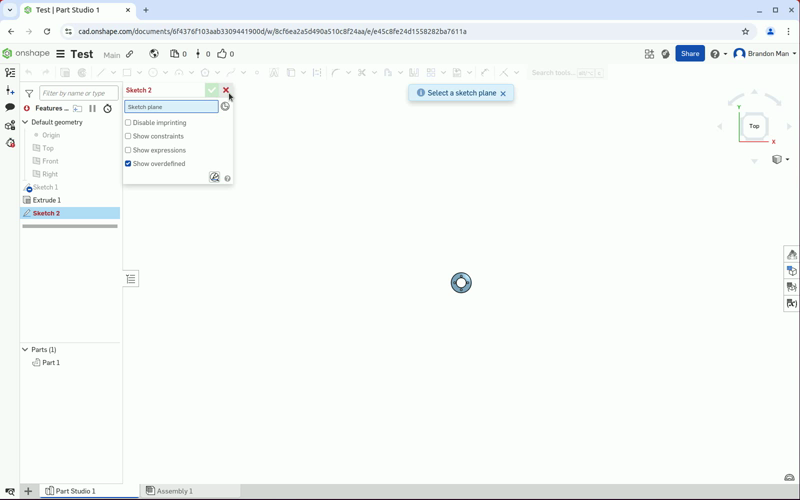
mouse_move(73, 150)
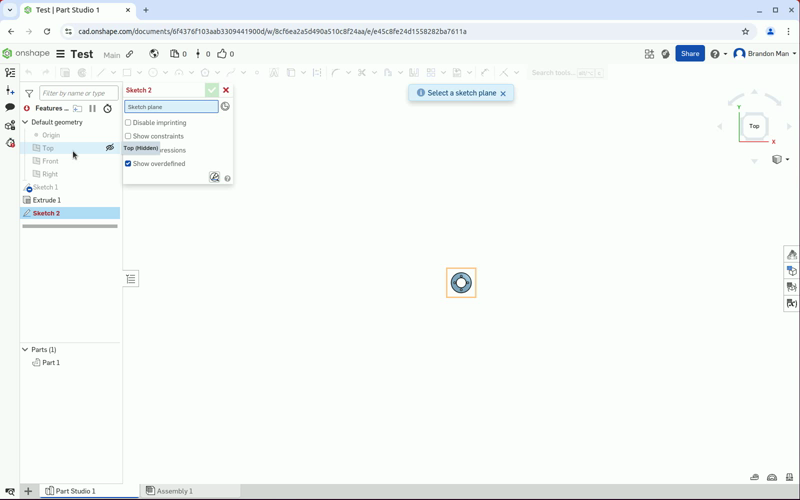
click(73, 150)
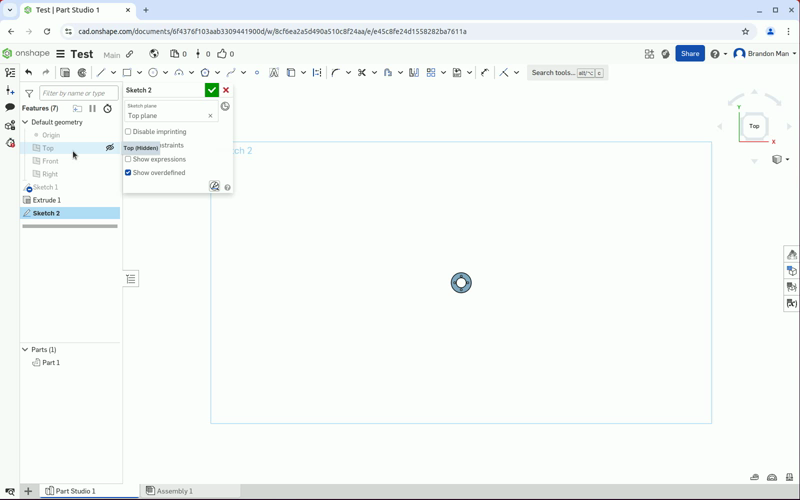
mouse_move(73, 352)
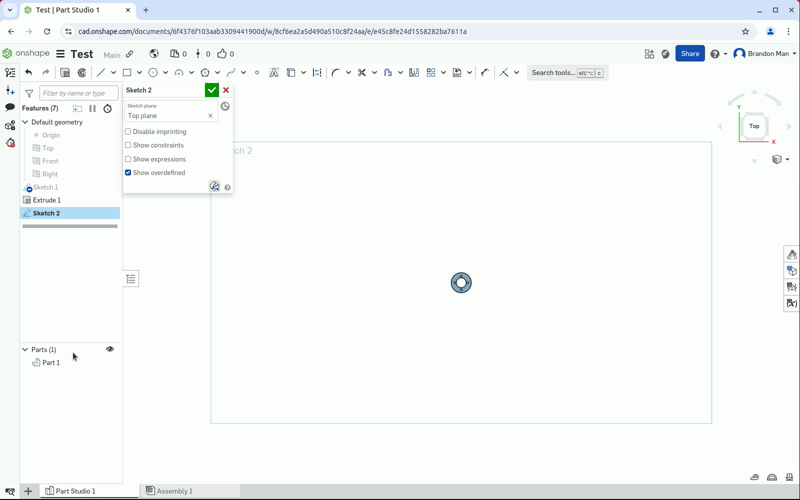
key(y)
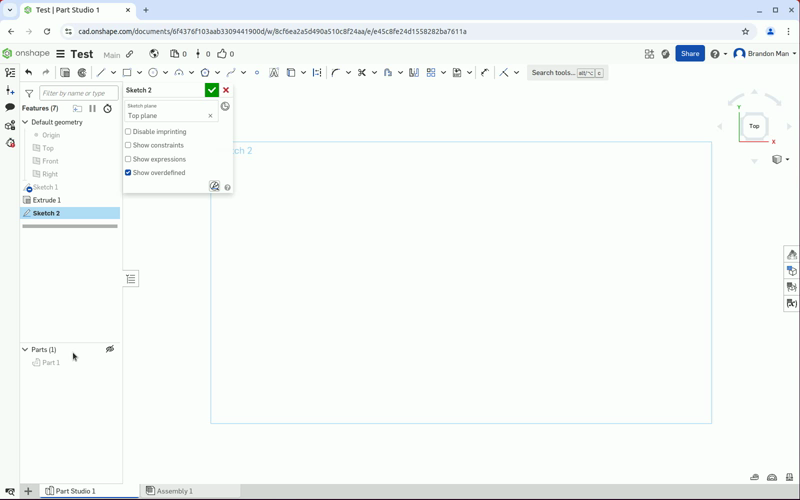
key(c)
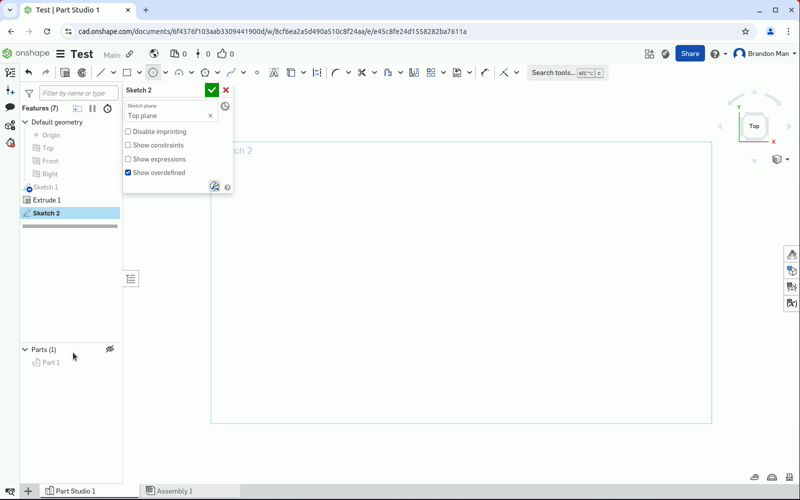
key_down(shift)
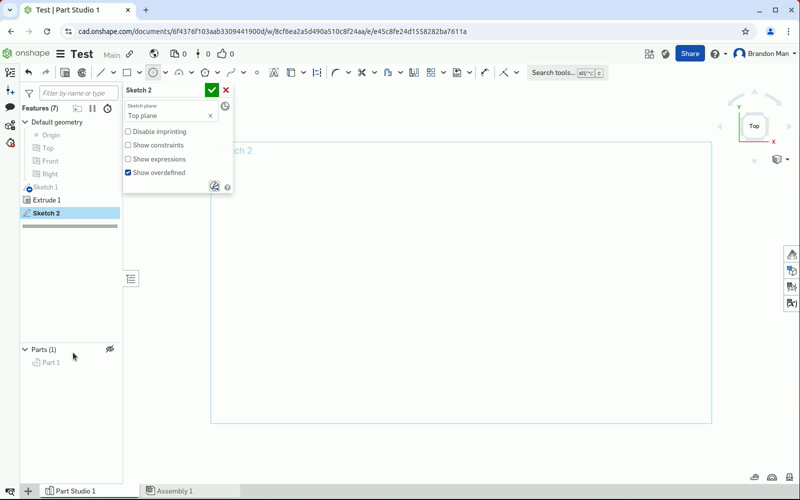
mouse_move(460, 282)
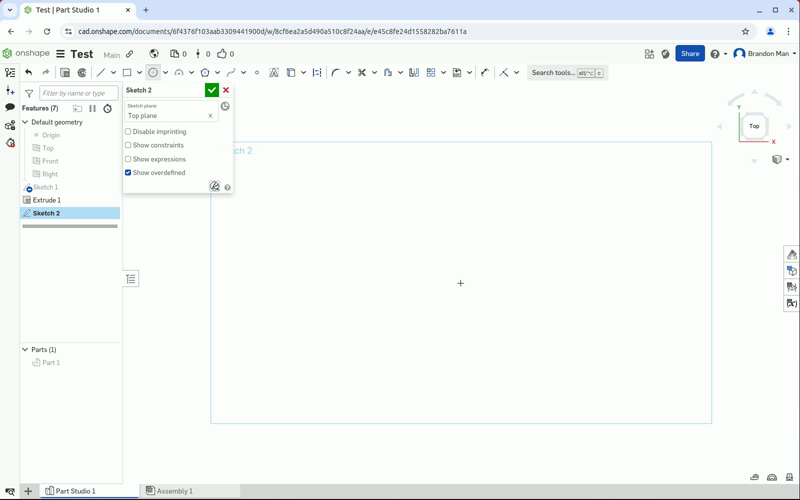
click(460, 282)
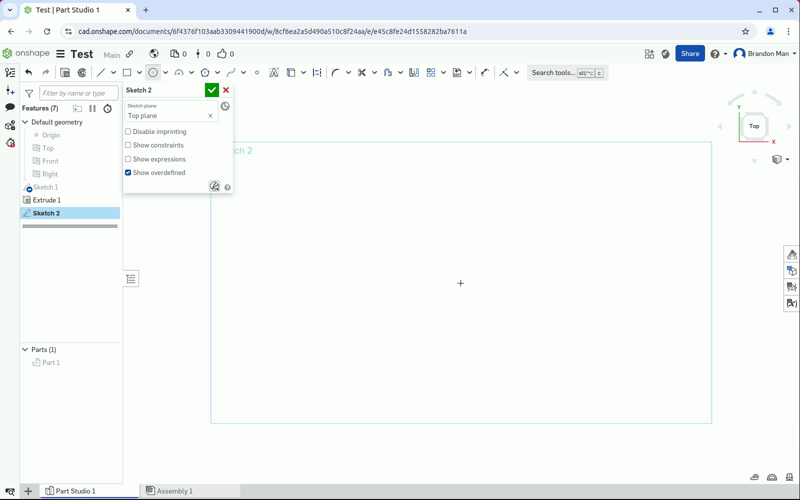
key_up(shift)
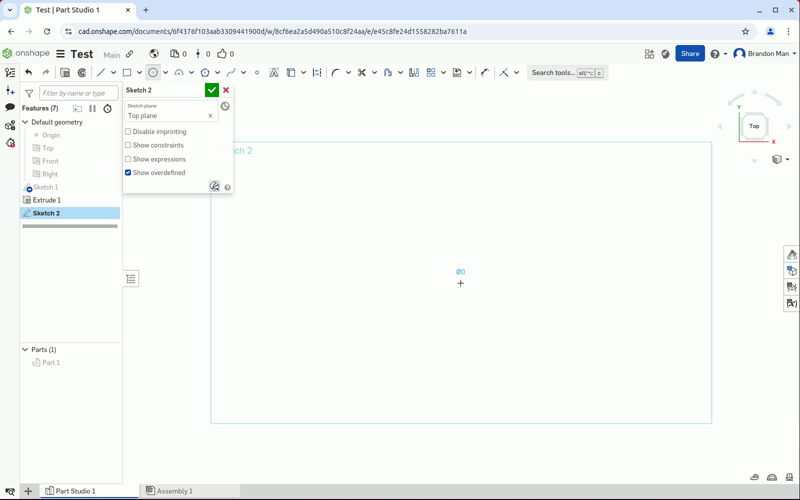
mouse_move(465, 282)
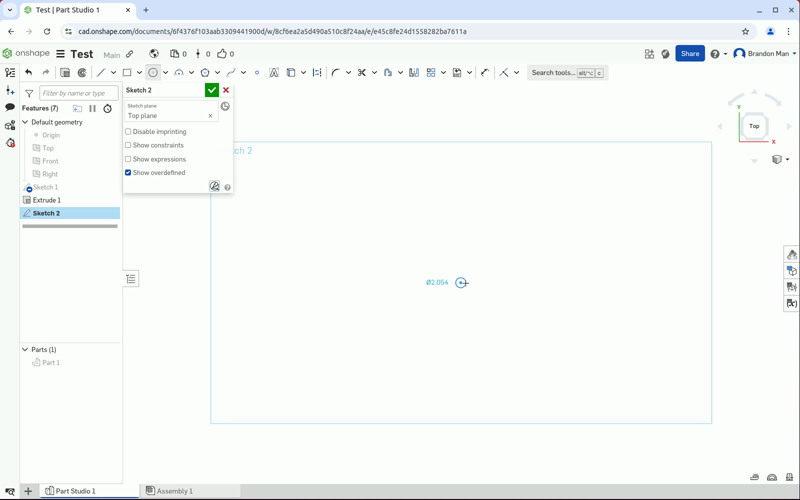
click(465, 282)
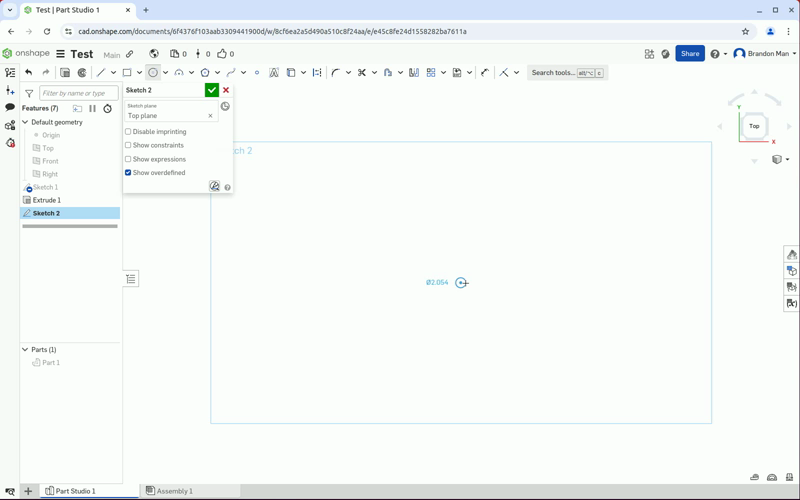
key(esc)
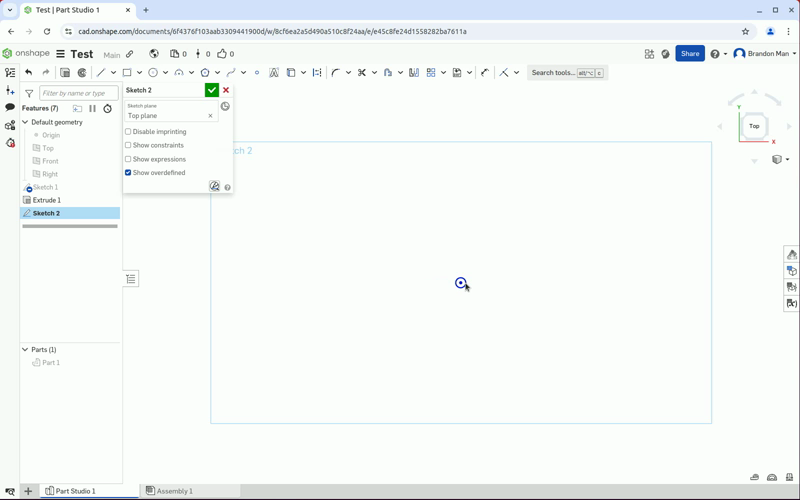
key(c)
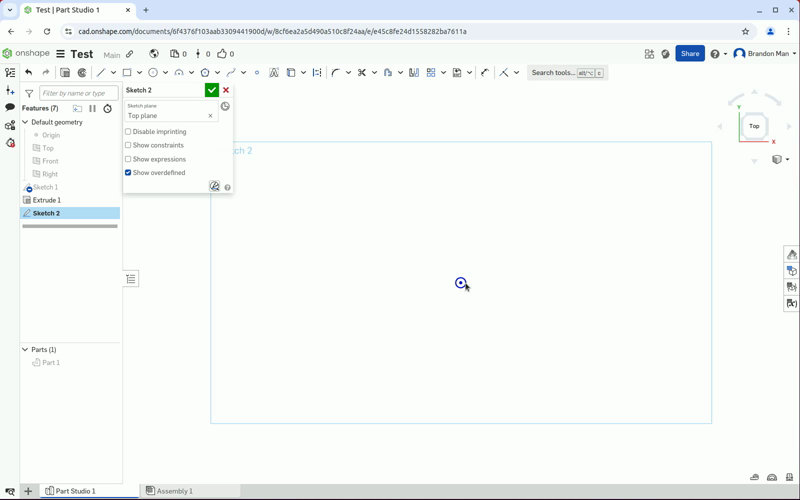
key_down(shift)
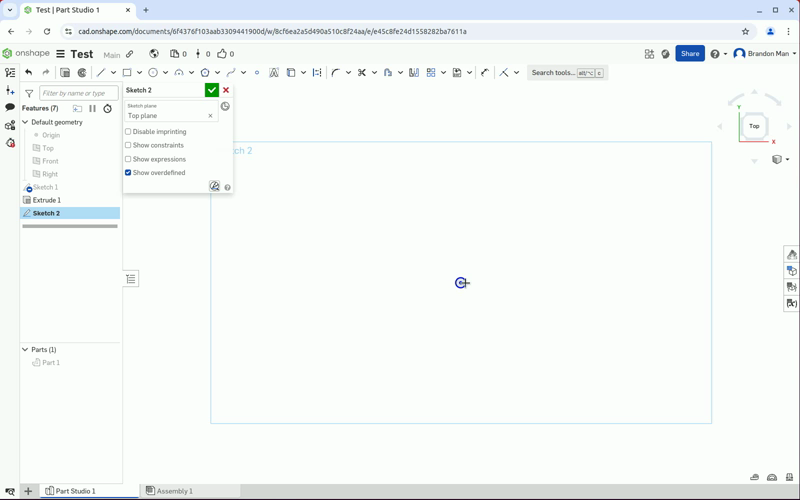
mouse_move(460, 282)
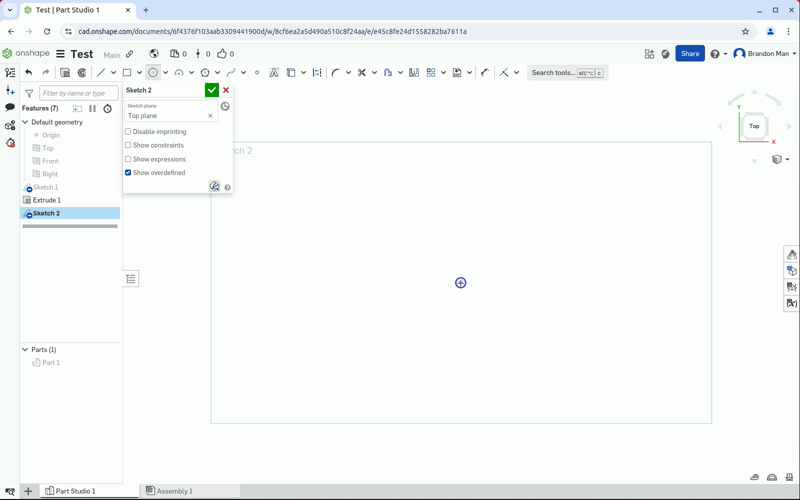
click(460, 282)
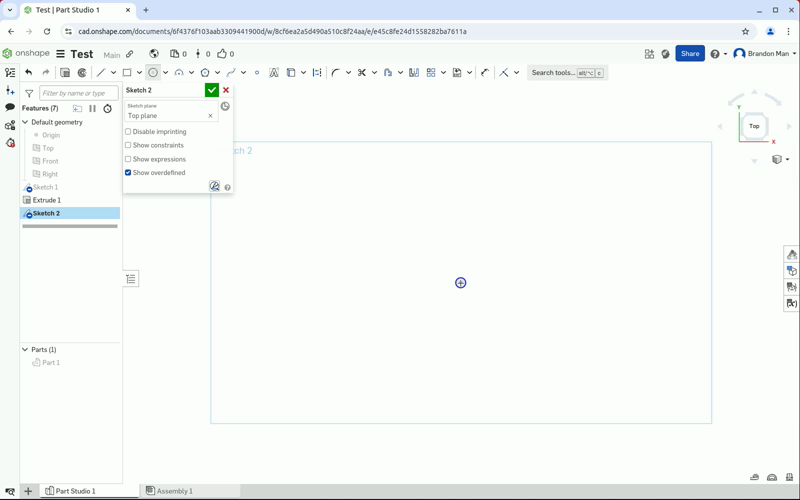
key_up(shift)
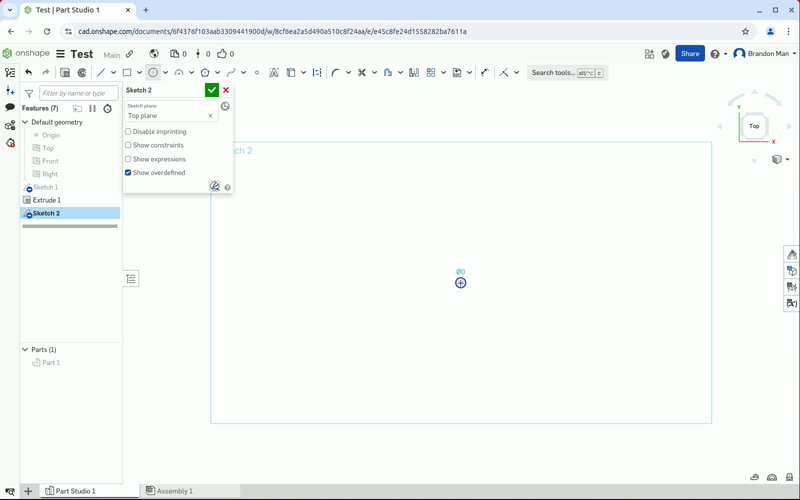
mouse_move(463, 282)
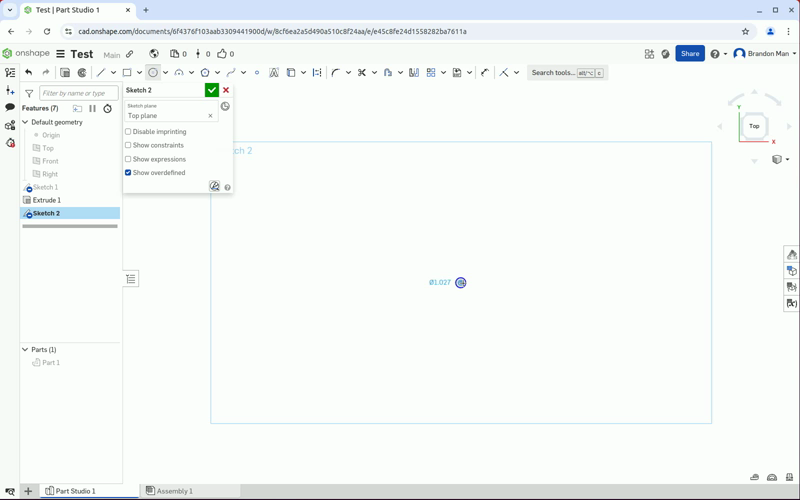
scroll(6)
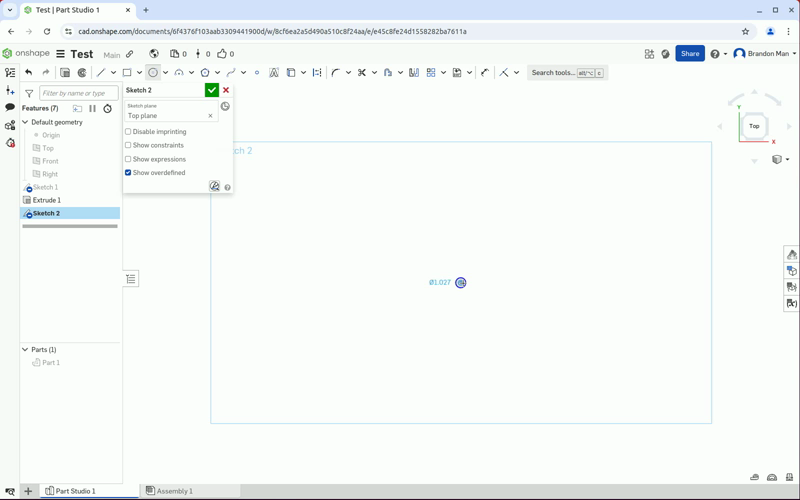
scroll(6)
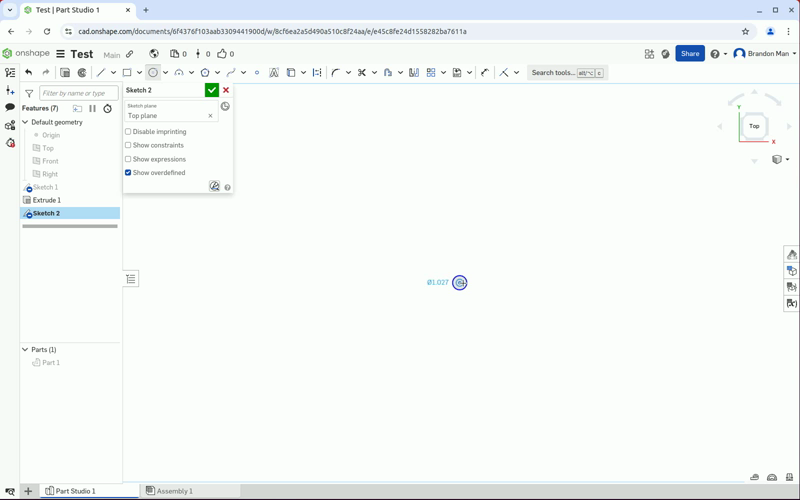
scroll(6)
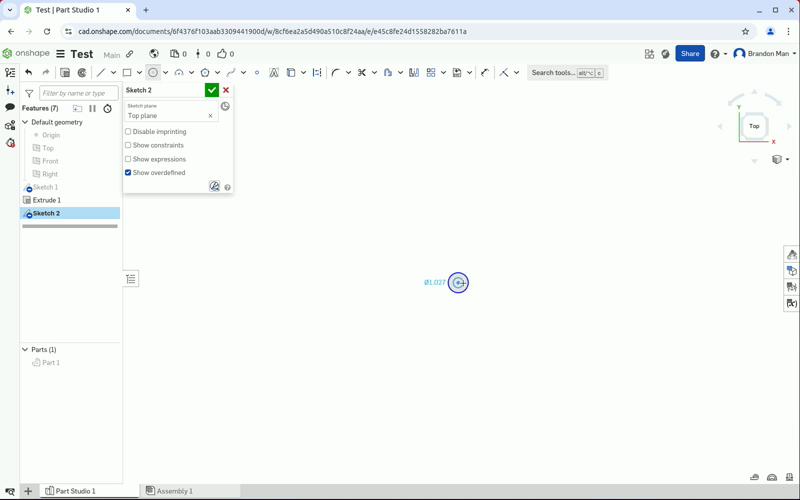
scroll(6)
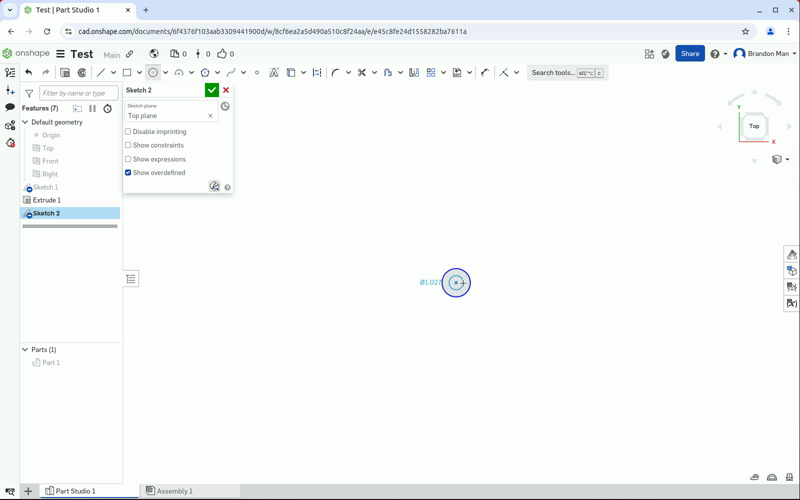
scroll(6)
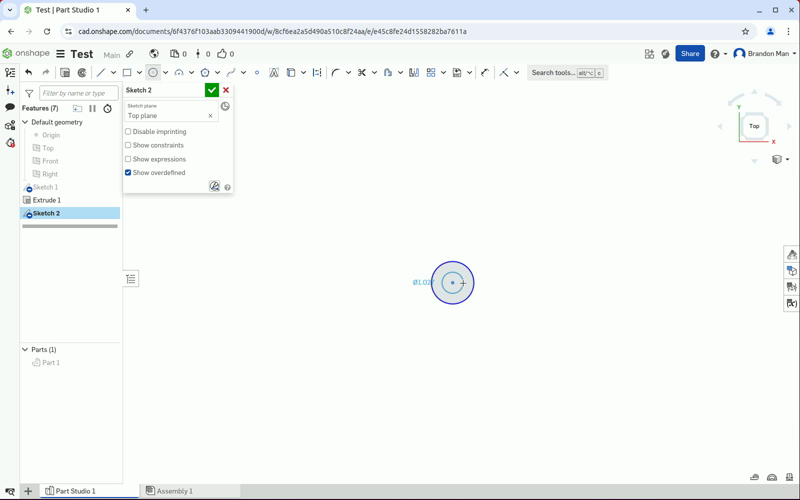
scroll(6)
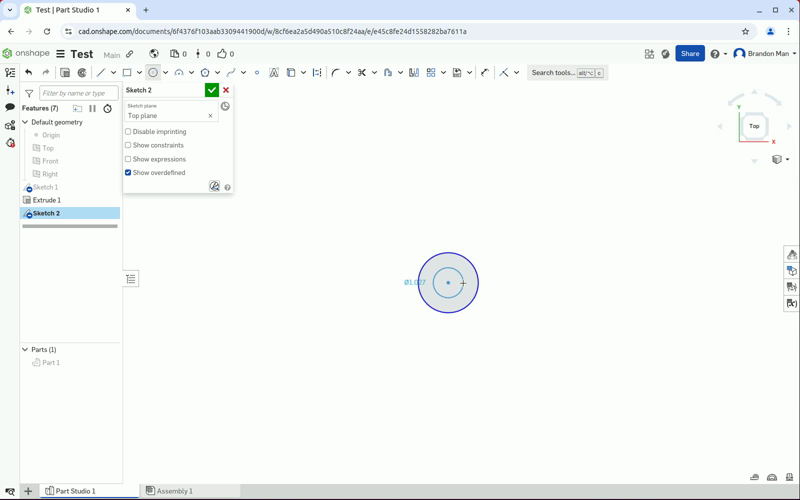
scroll(6)
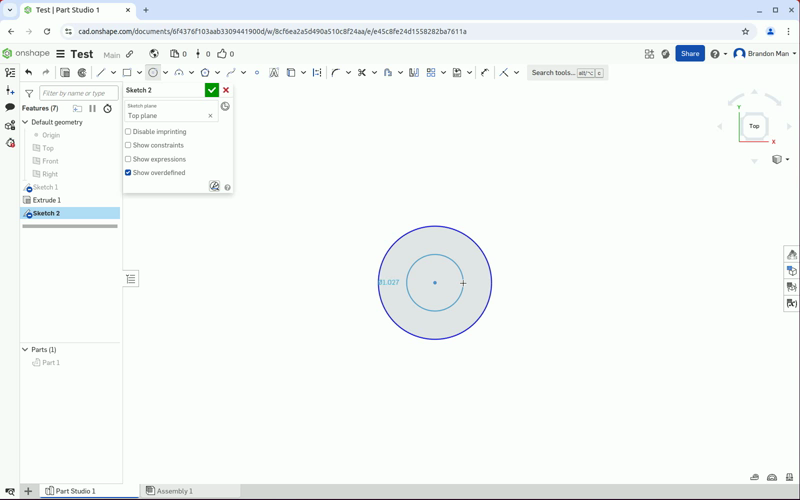
click(463, 282)
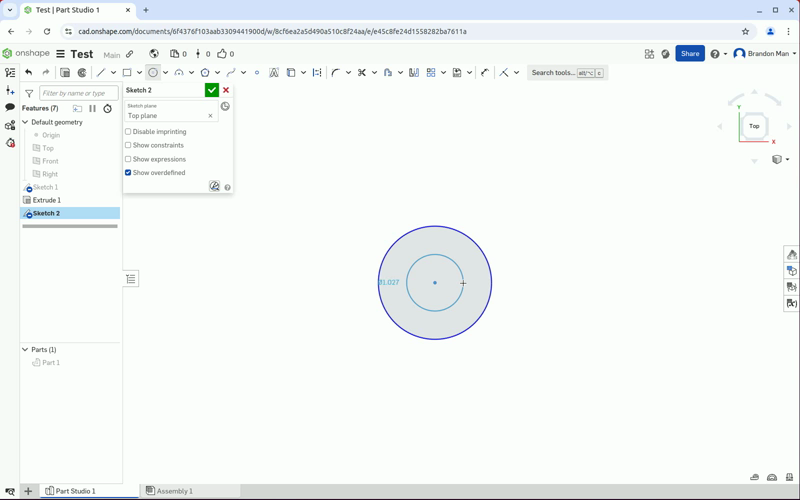
scroll(-6)
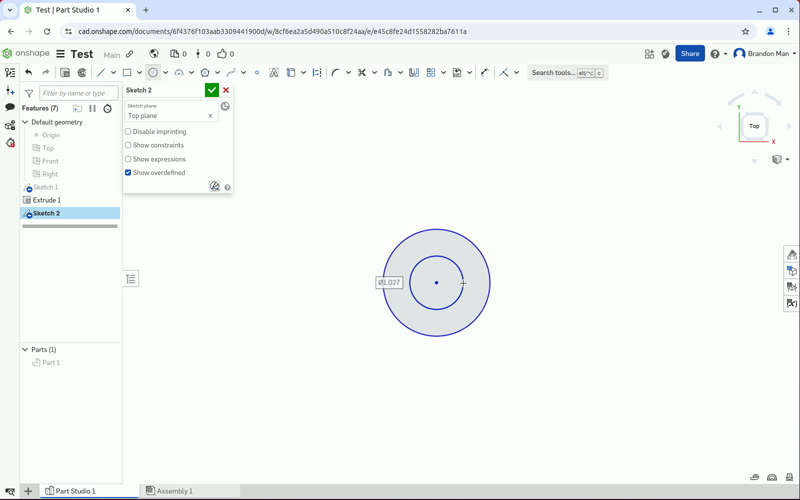
scroll(-6)
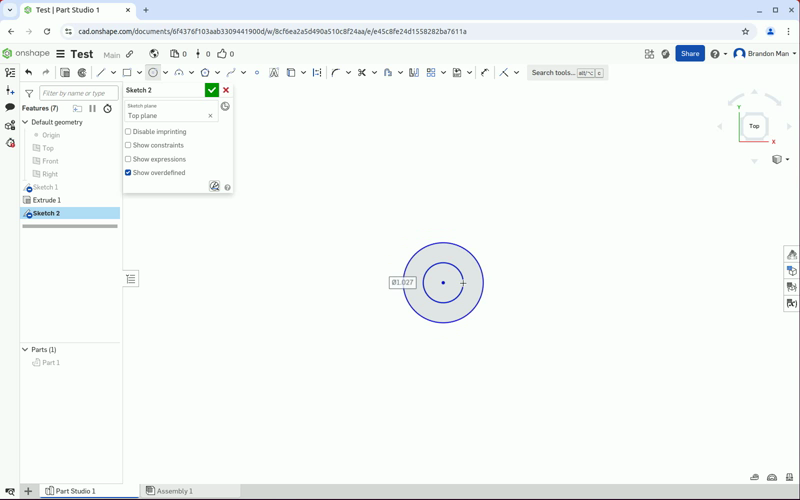
scroll(-6)
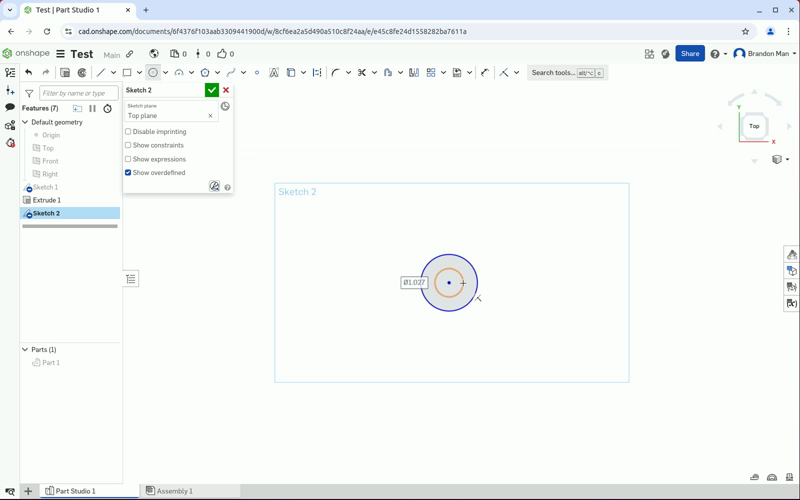
scroll(-6)
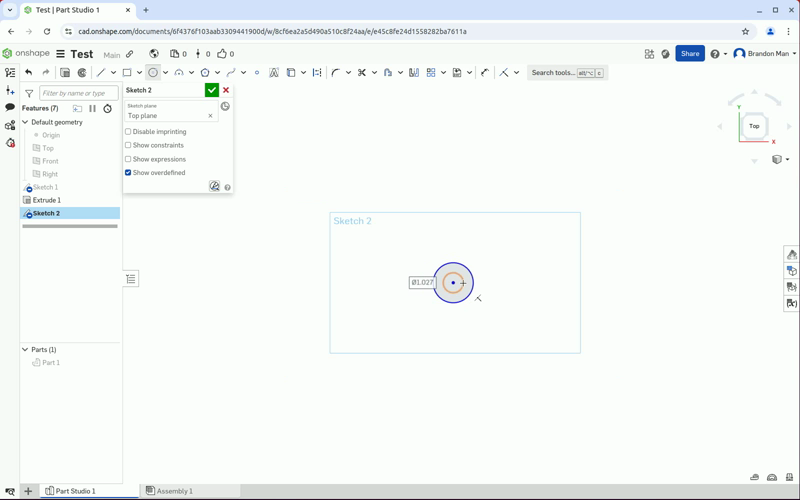
scroll(-6)
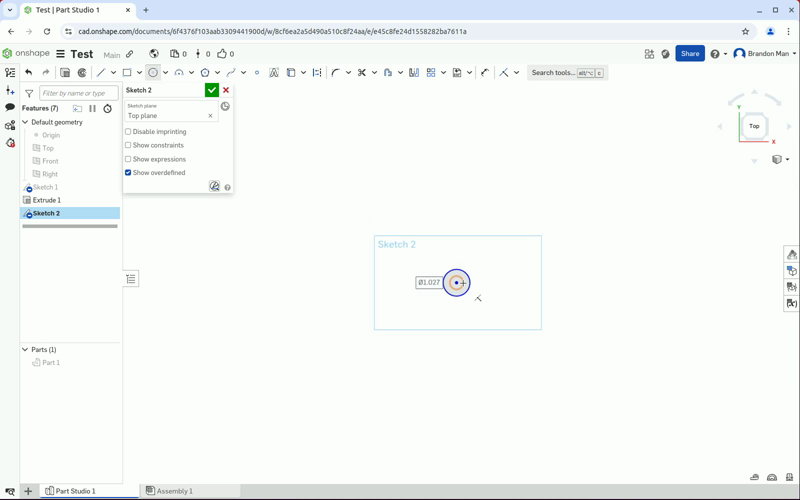
scroll(-6)
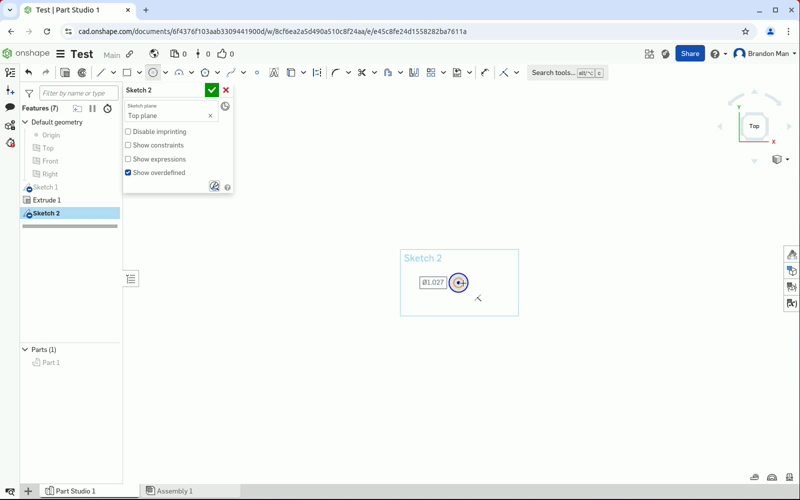
scroll(-6)
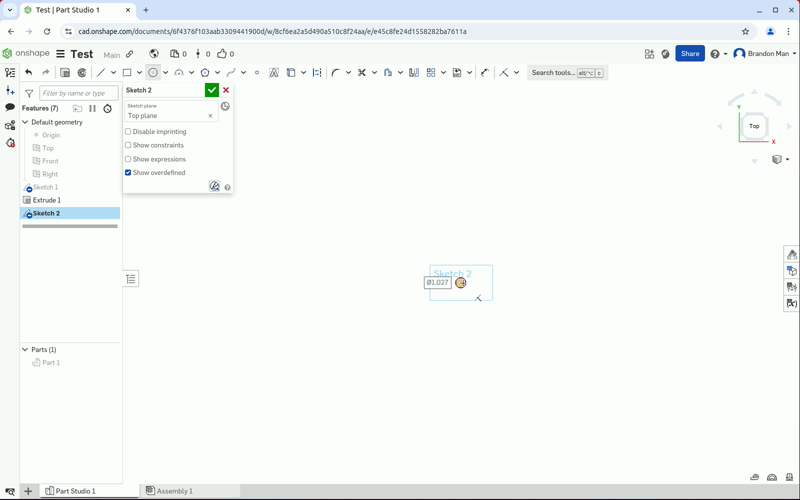
key(esc)
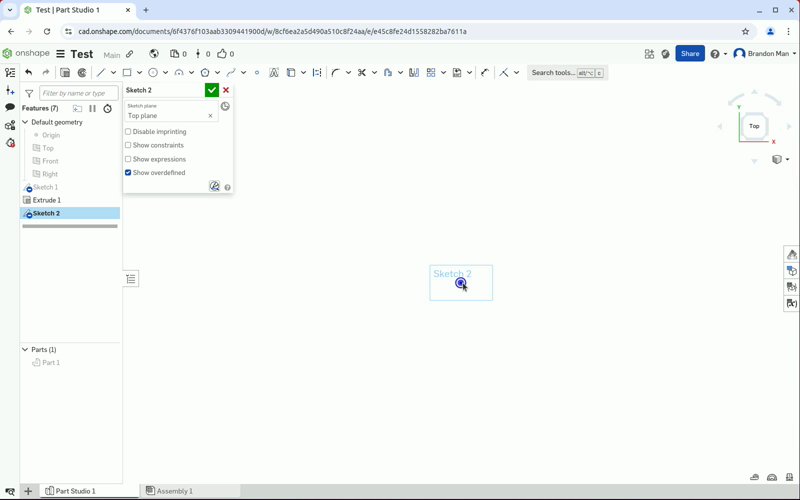
mouse_move(458, 282)
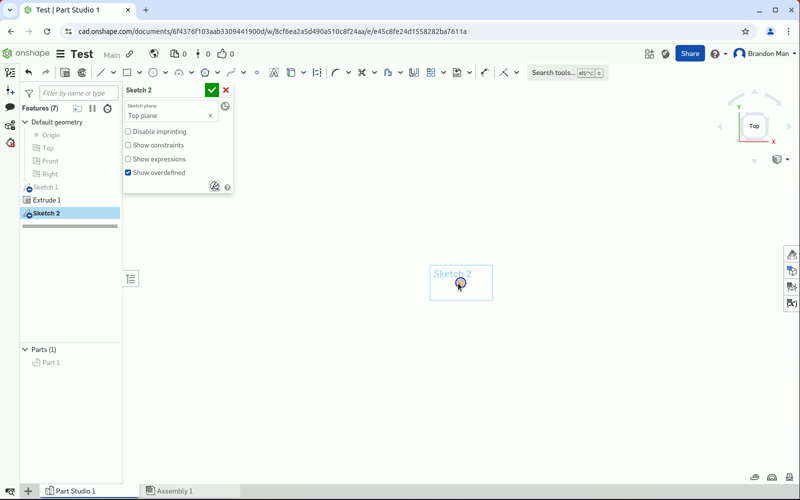
scroll(6)
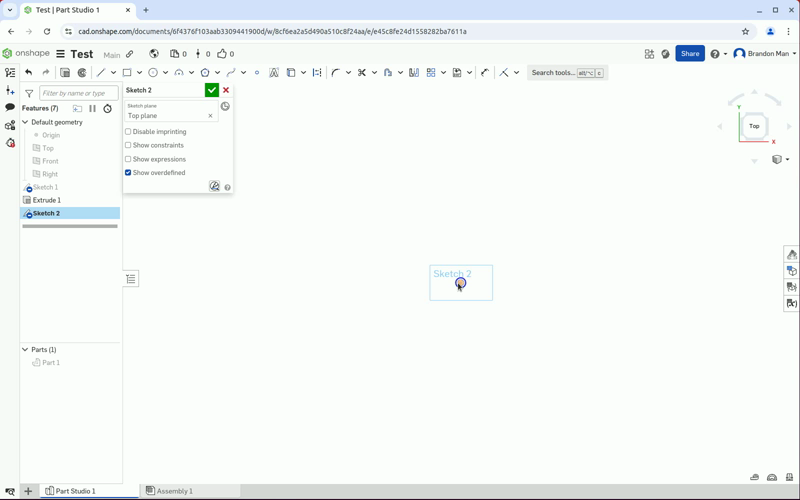
scroll(6)
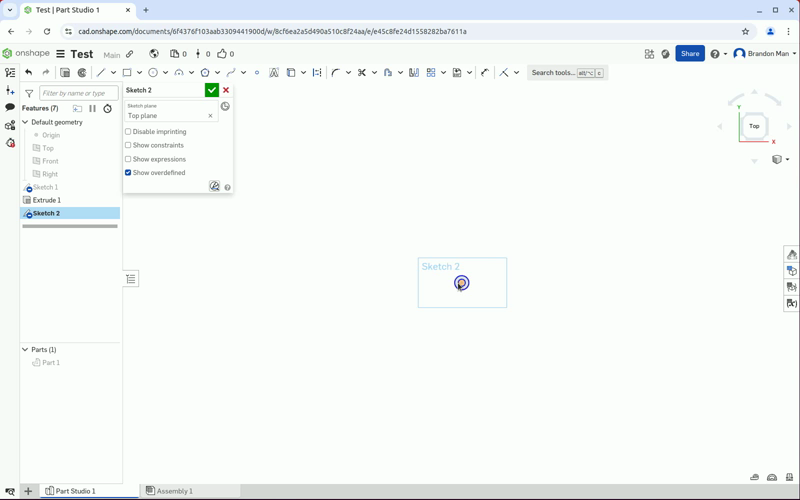
scroll(6)
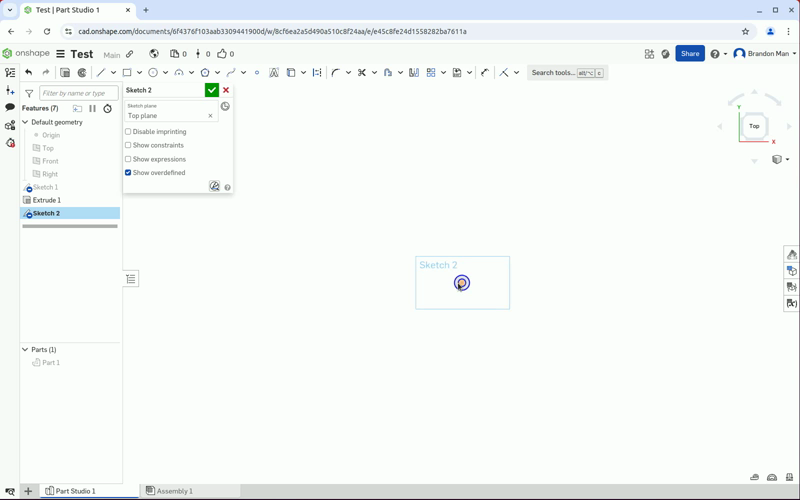
scroll(6)
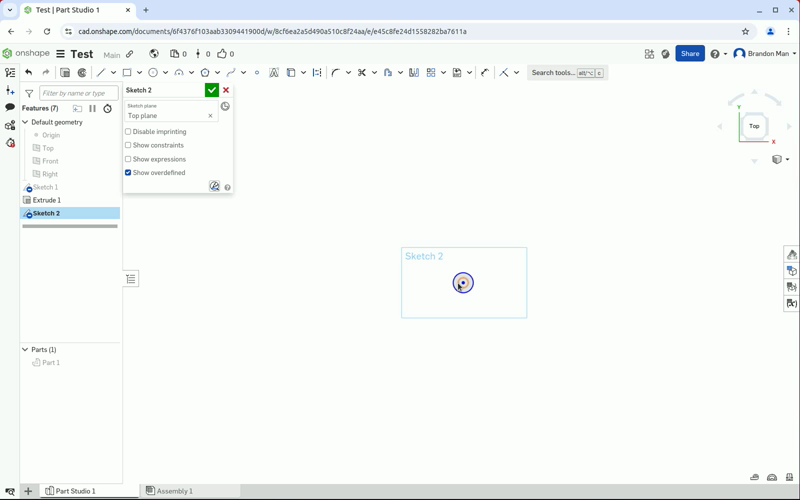
scroll(6)
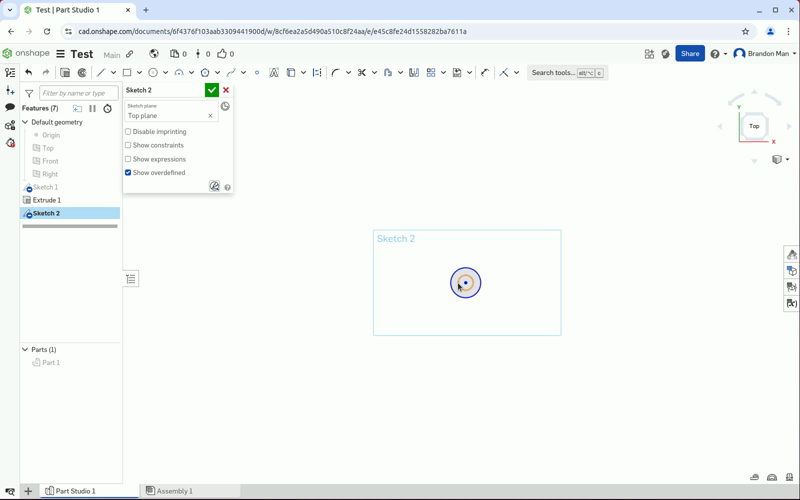
scroll(6)
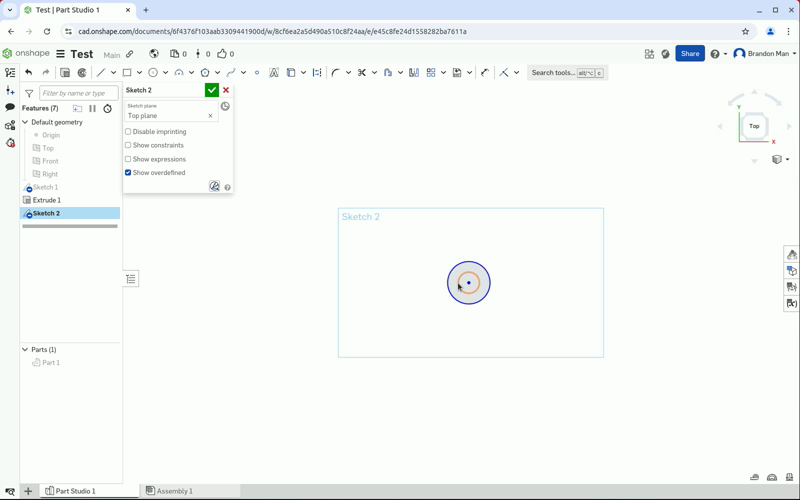
scroll(6)
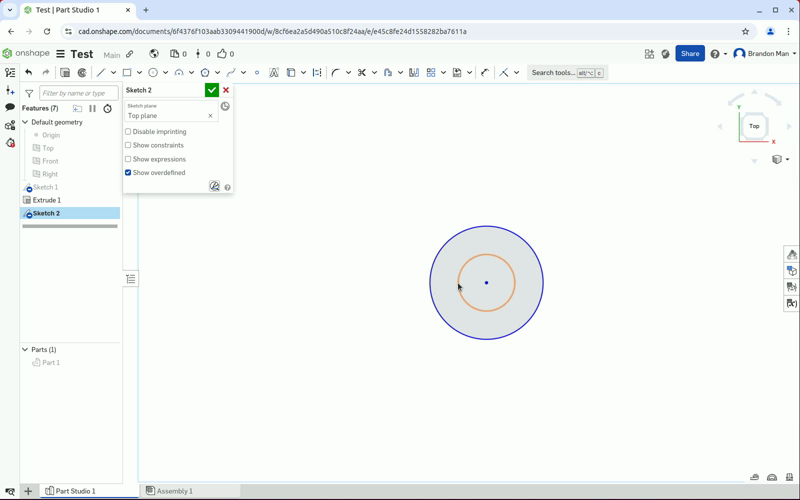
click(458, 282)
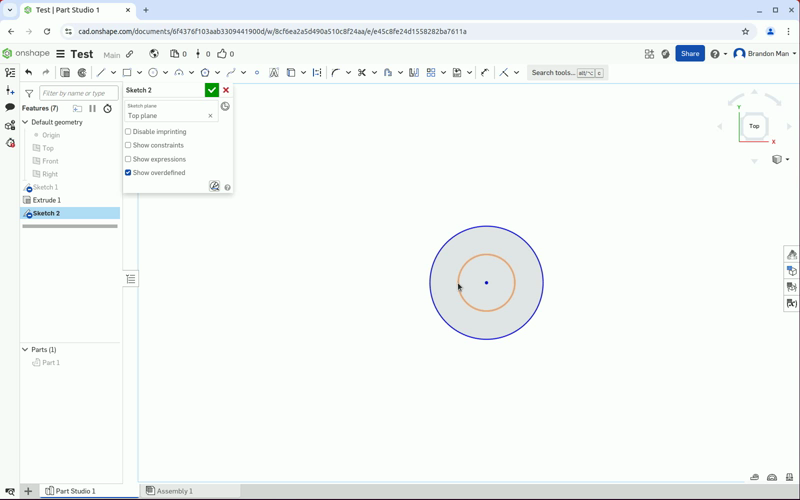
scroll(-6)
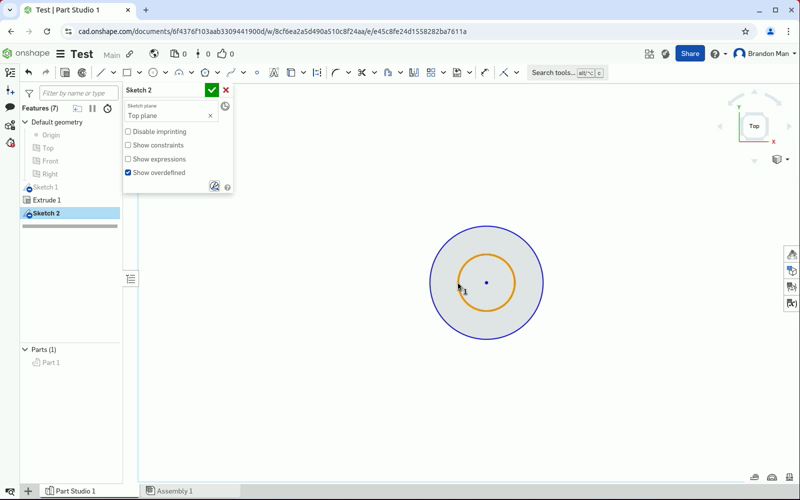
scroll(-6)
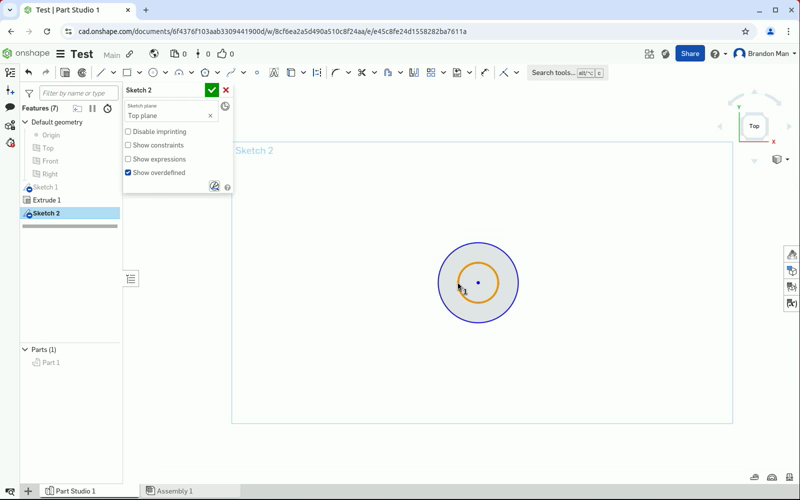
scroll(-6)
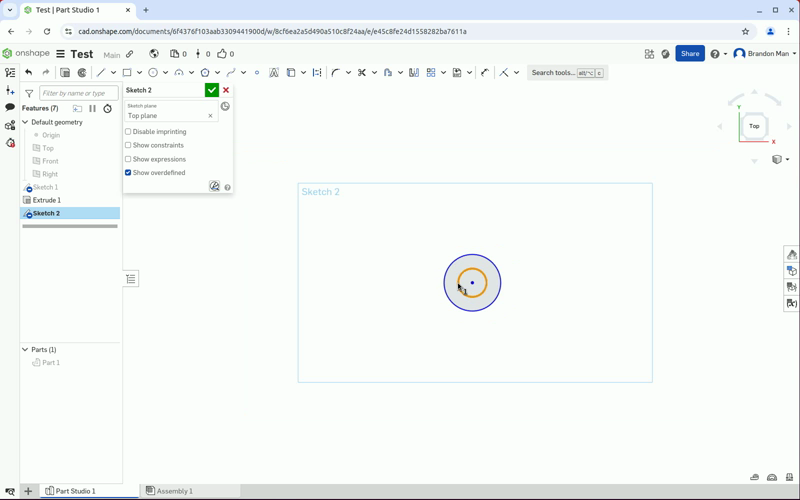
scroll(-6)
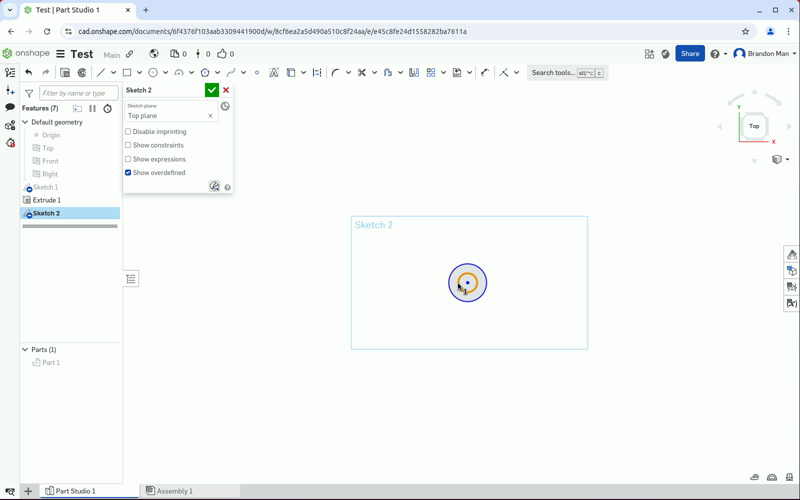
scroll(-6)
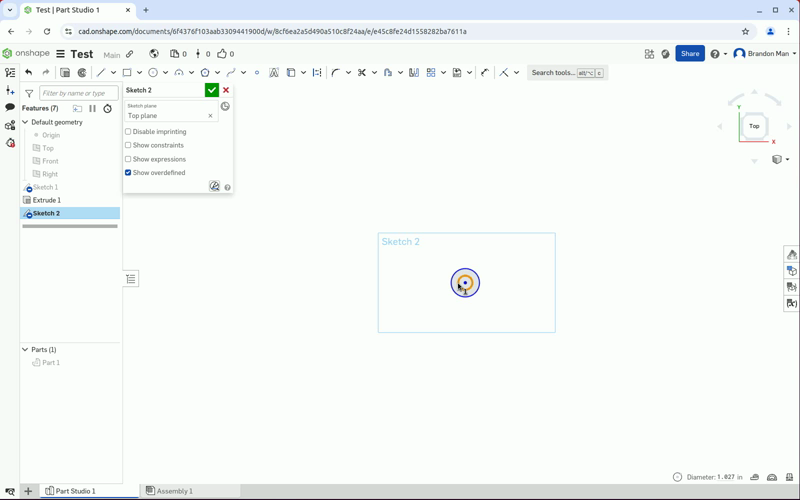
scroll(-6)
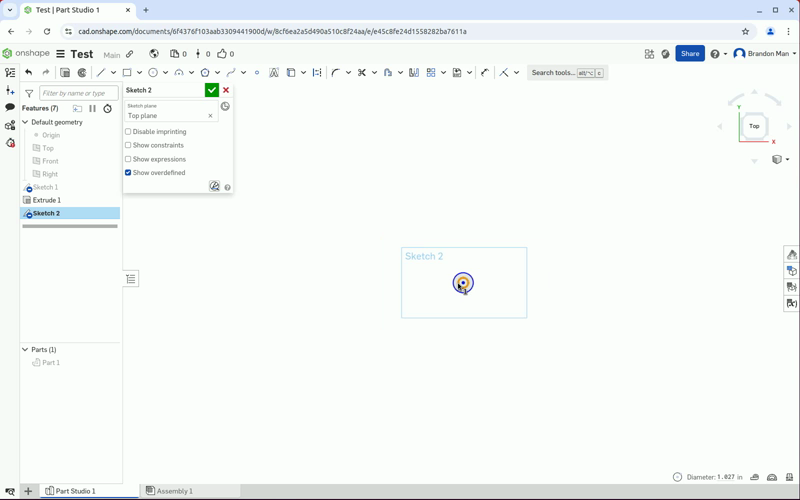
scroll(-6)
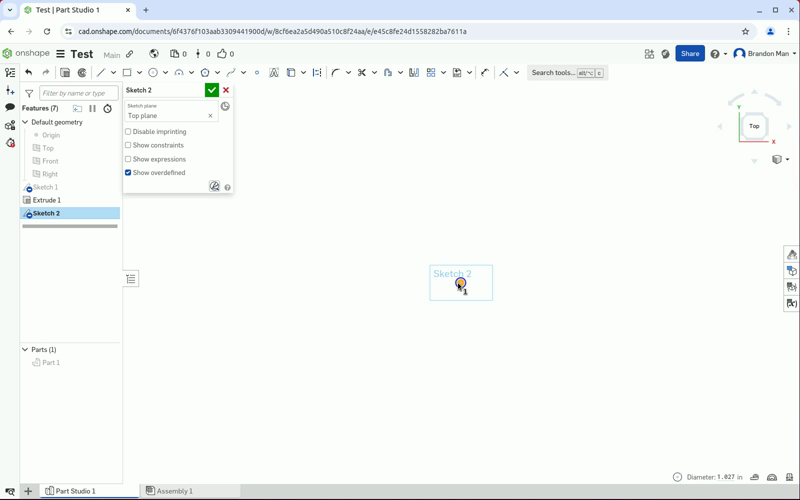
mouse_move(73, 352)
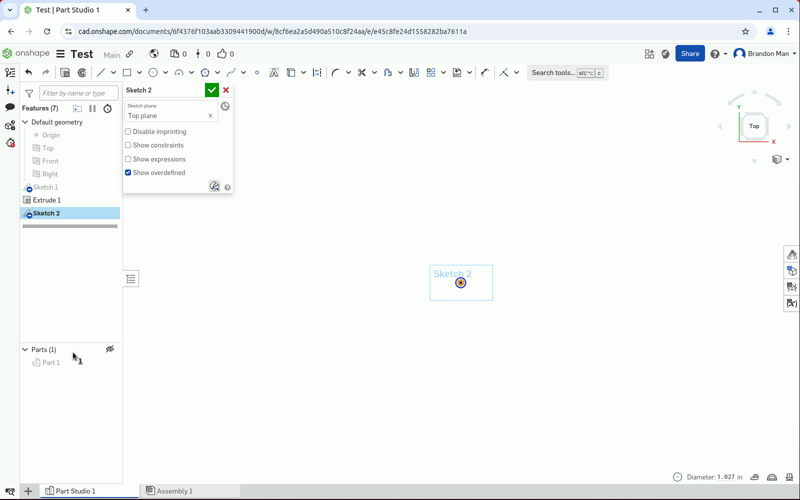
key(shift+y)
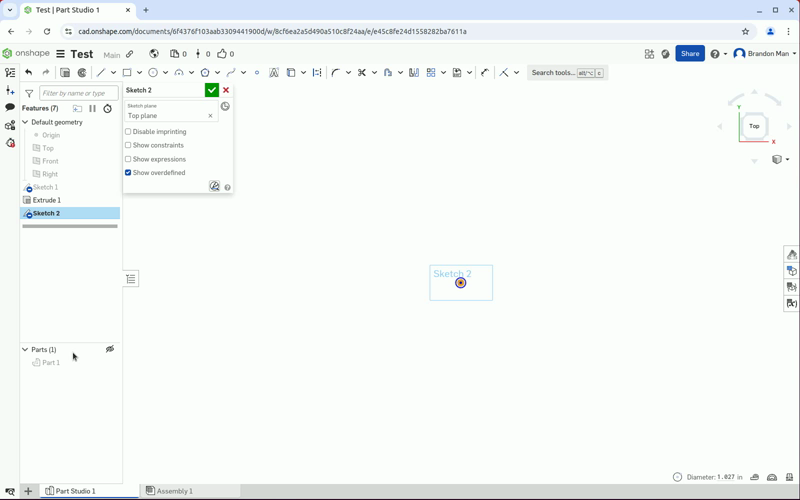
key(shift+e)
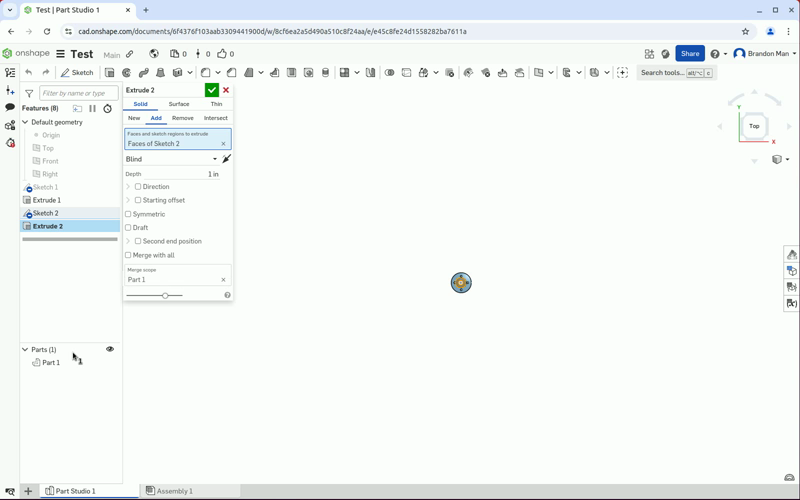
mouse_move(143, 106)
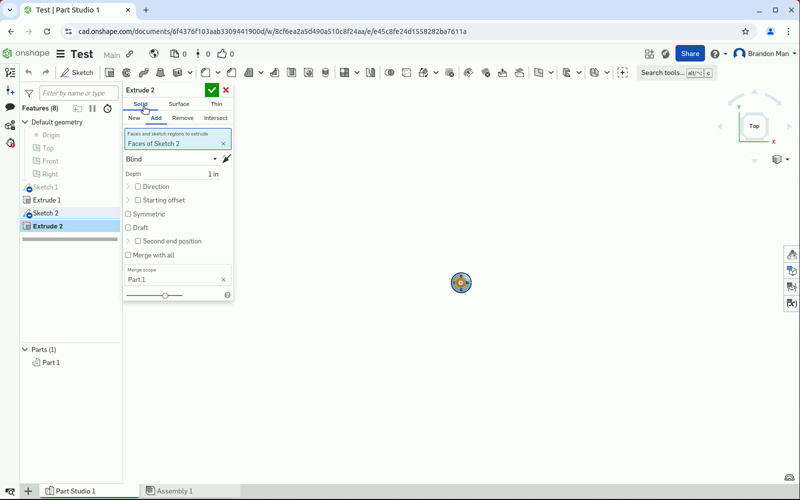
click(143, 106)
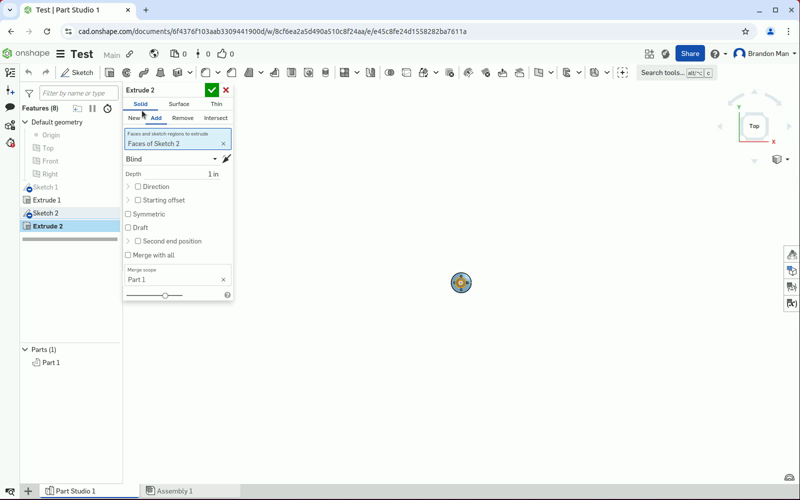
mouse_move(137, 120)
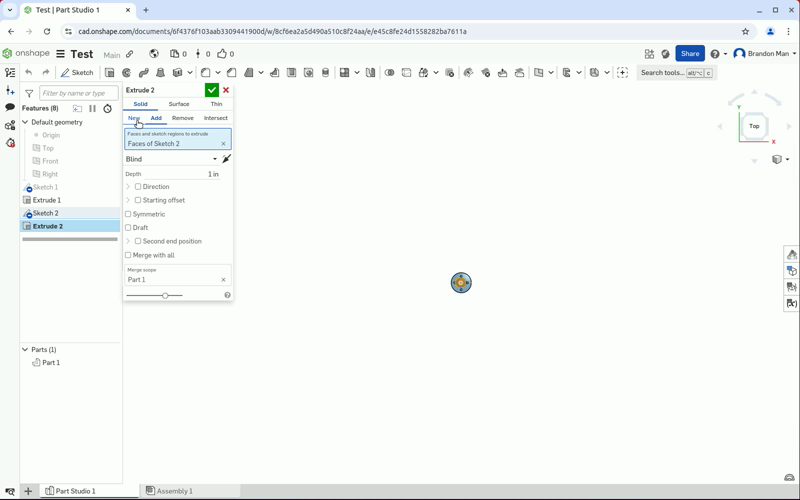
click(137, 120)
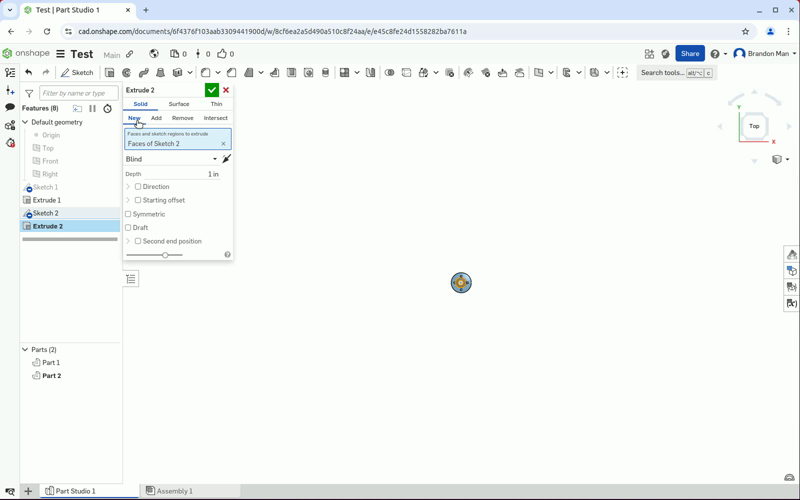
key(tab, 4)
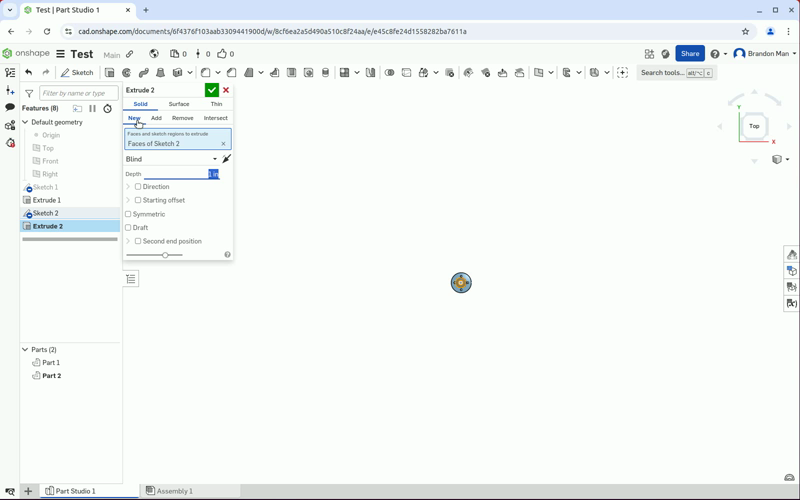
text(23.108)
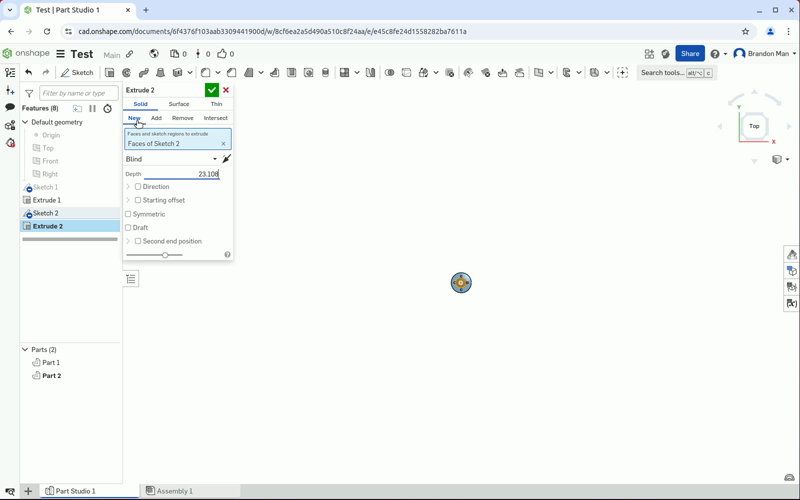
key(enter)
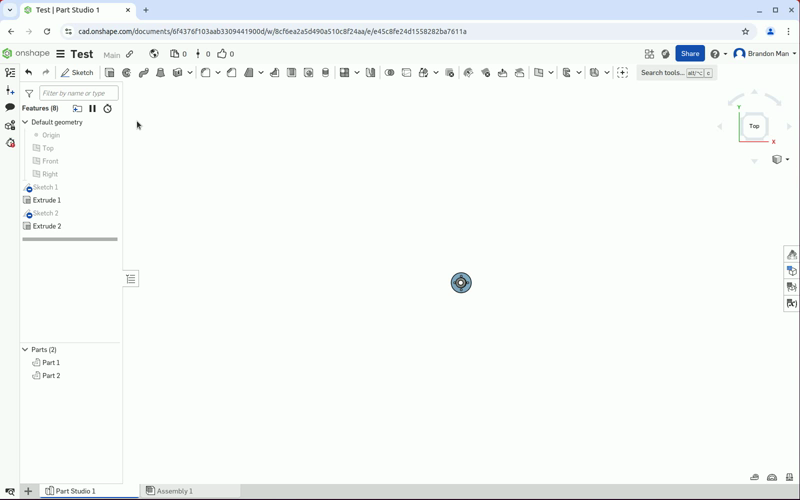
key(shift+h)
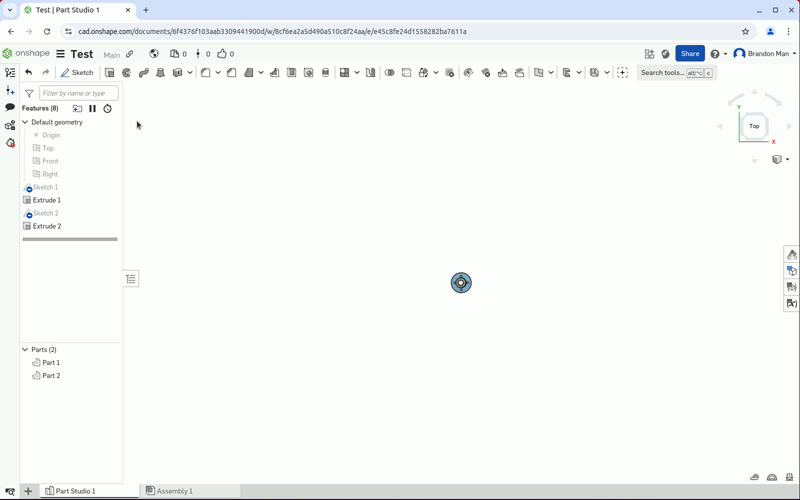
key(shift+h)
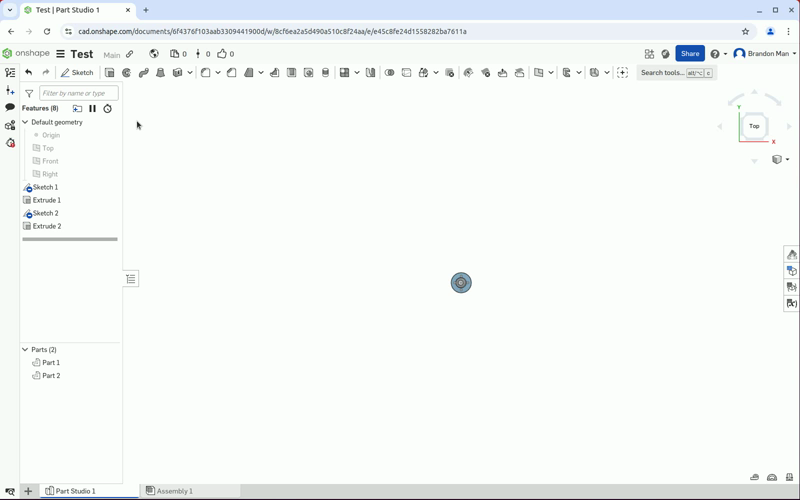
key(shift+7)
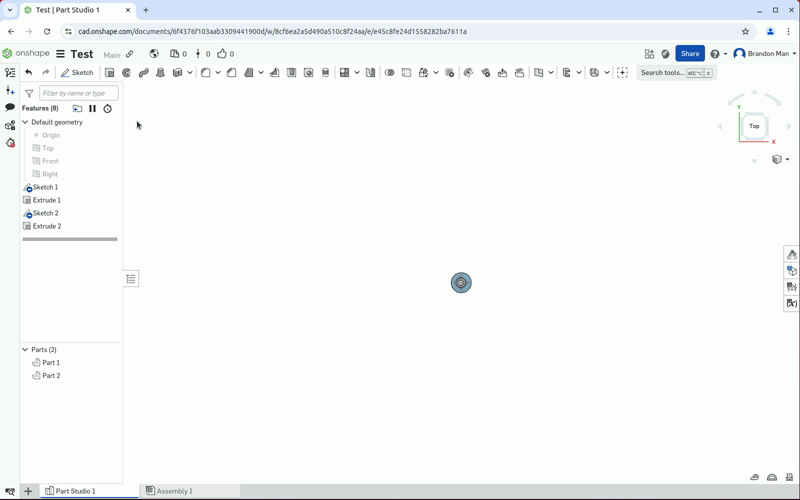
key(up, 3)
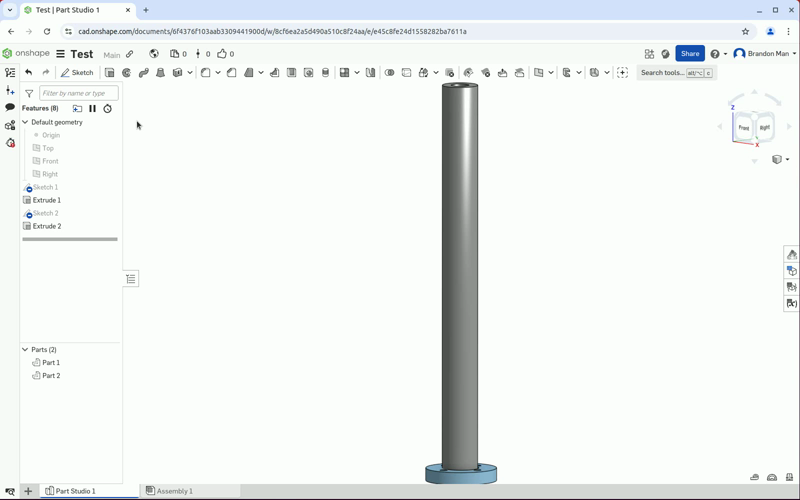
key(left, 3)
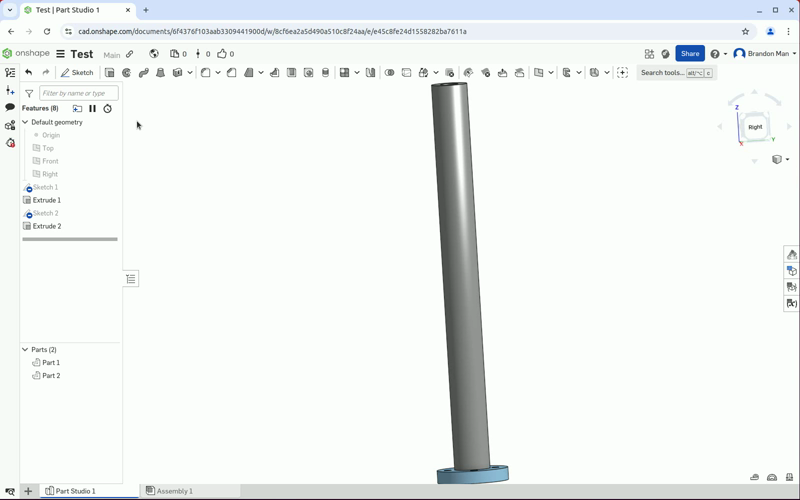
key(right, 3)
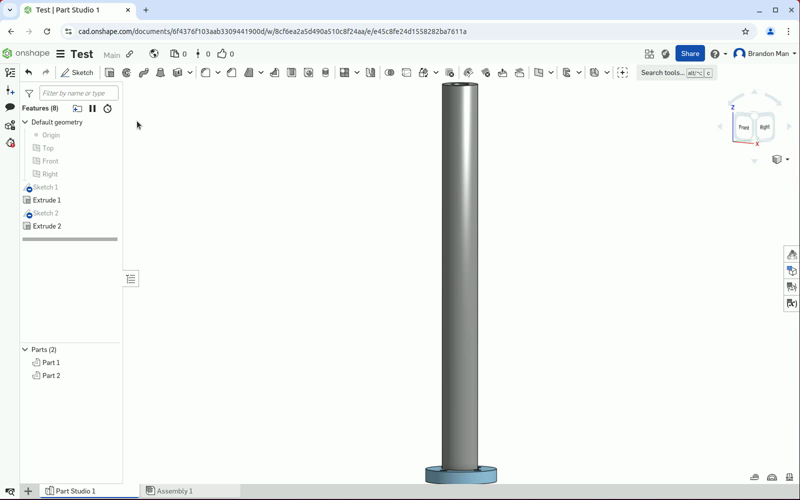
key(down, 3)
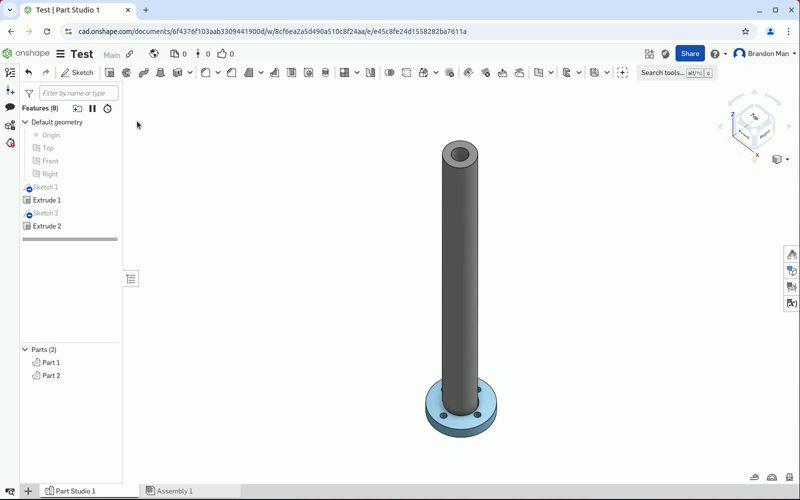
mouse_move(73, 189)
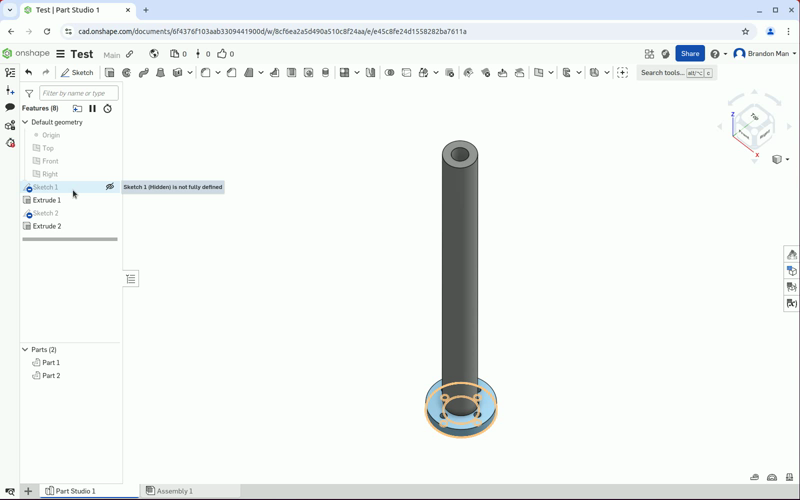
click(73, 189)